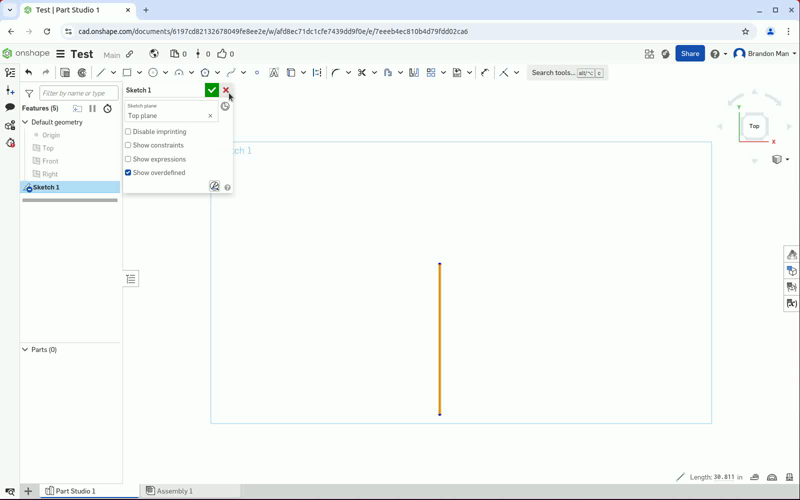
key(shift+h)
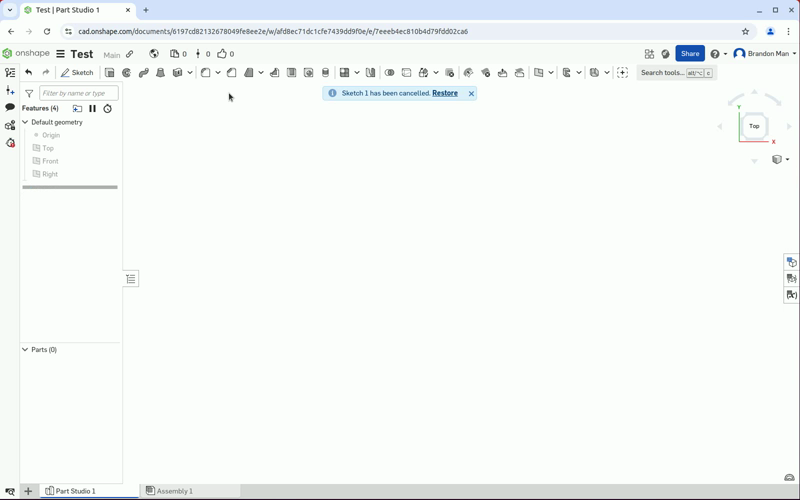
mouse_move(73, 352)
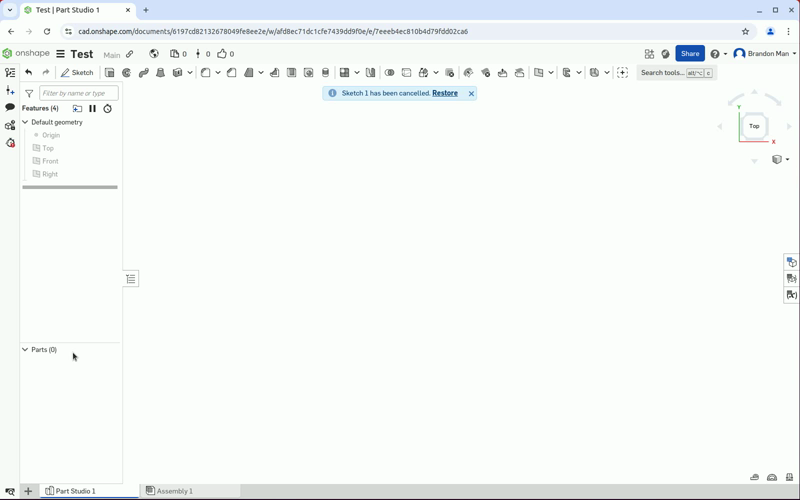
key(y)
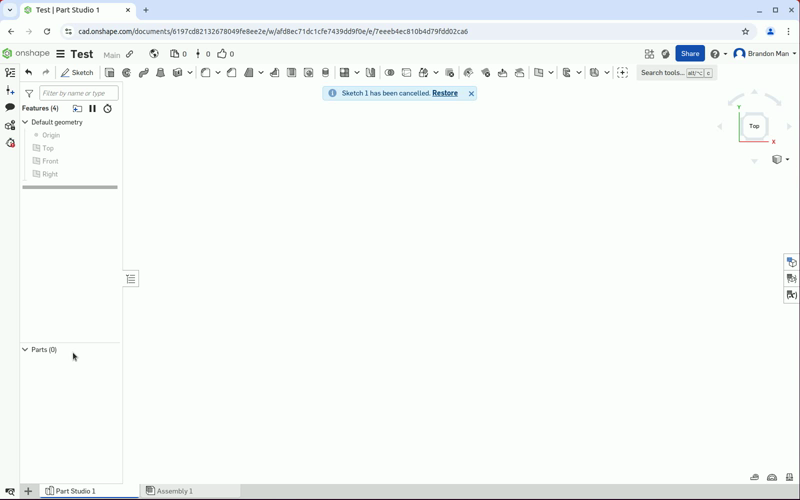
key(shift+p)
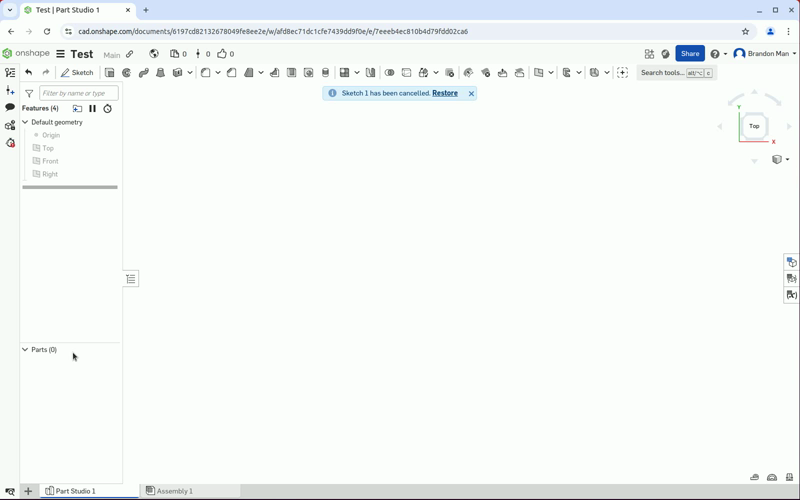
key(space)
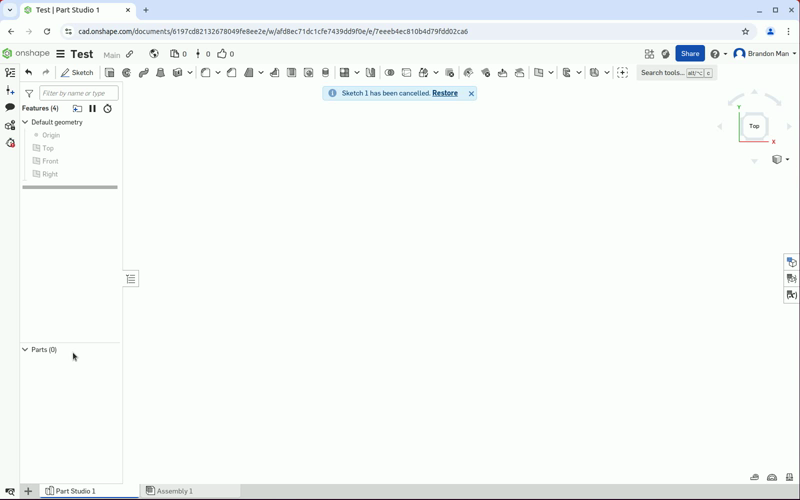
key_down(shift)
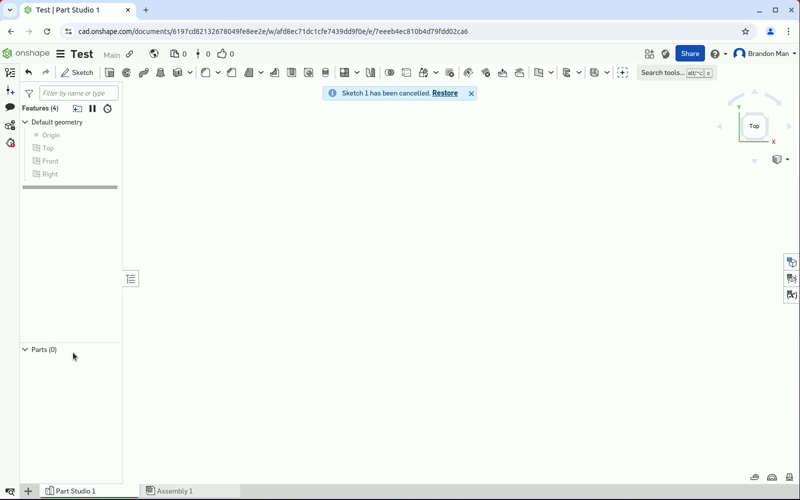
key(up)
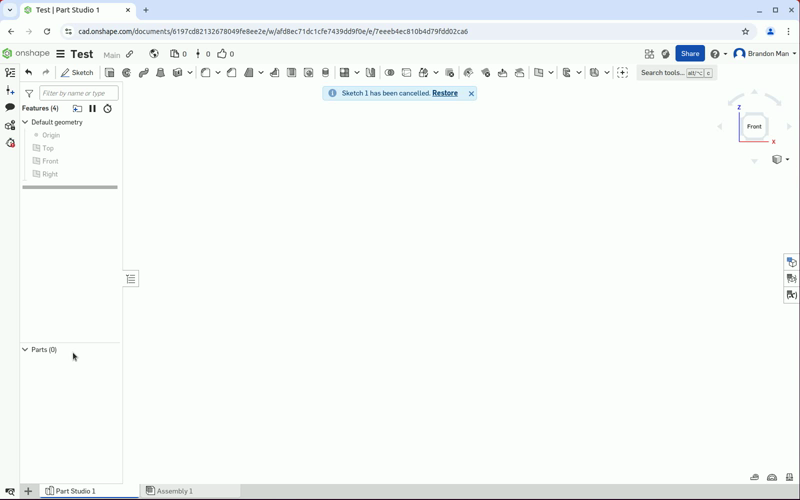
key_up(shift)
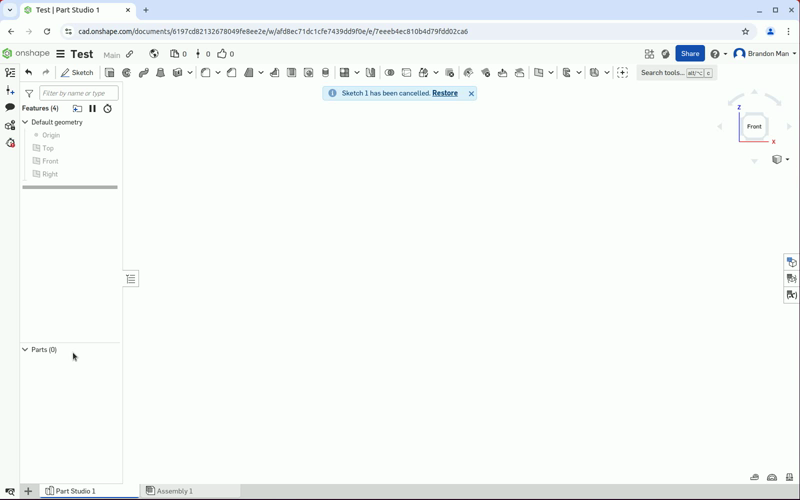
mouse_move(73, 352)
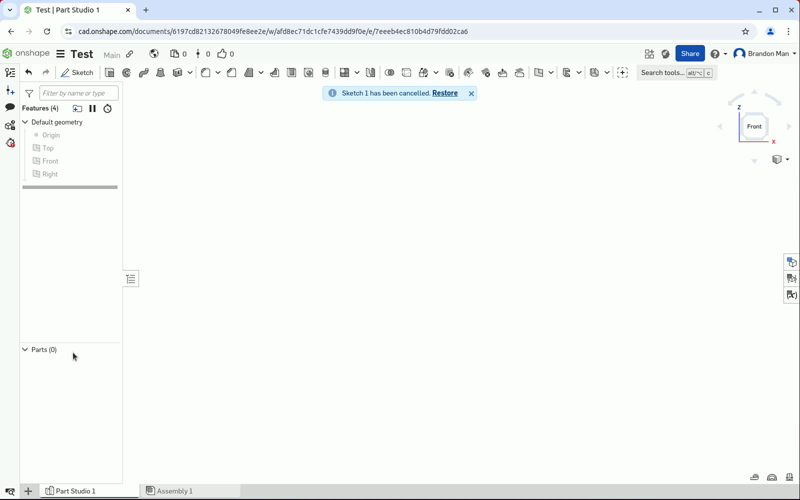
key(shift+y)
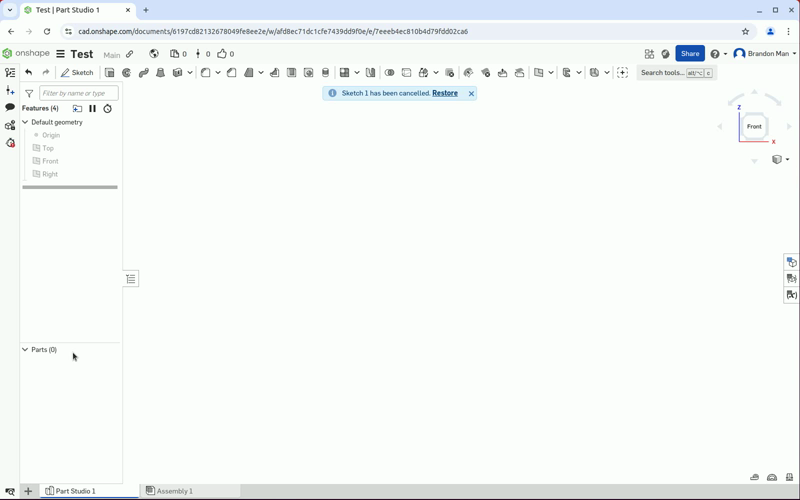
key(shift+s)
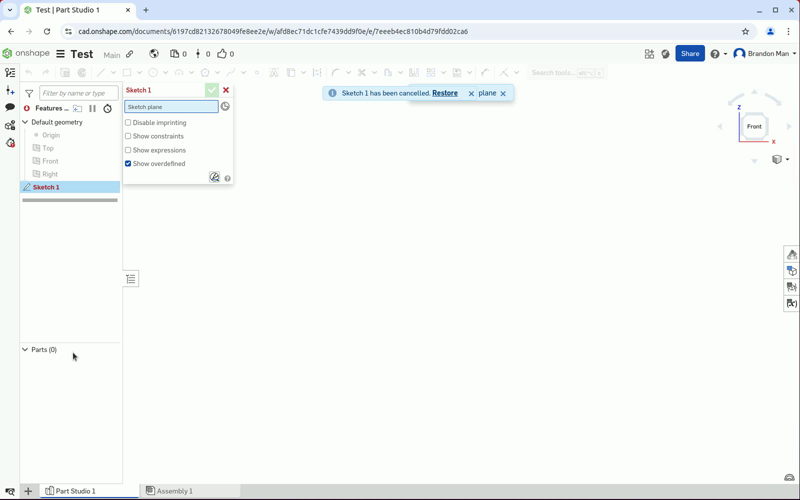
mouse_move(73, 163)
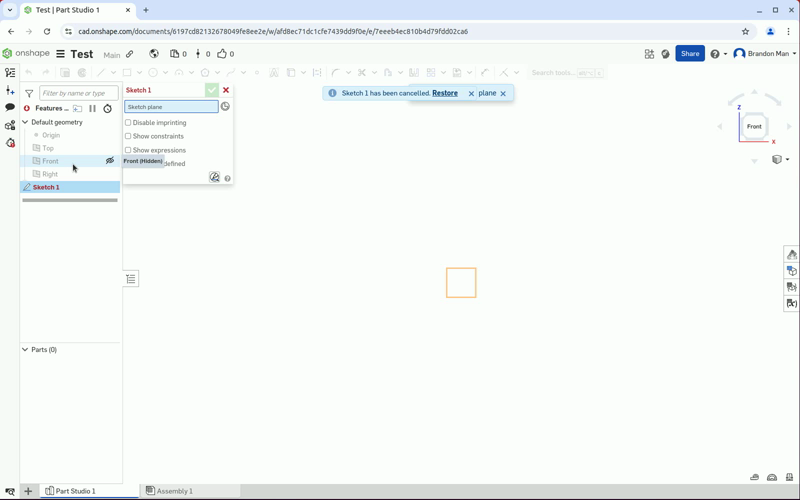
click(73, 163)
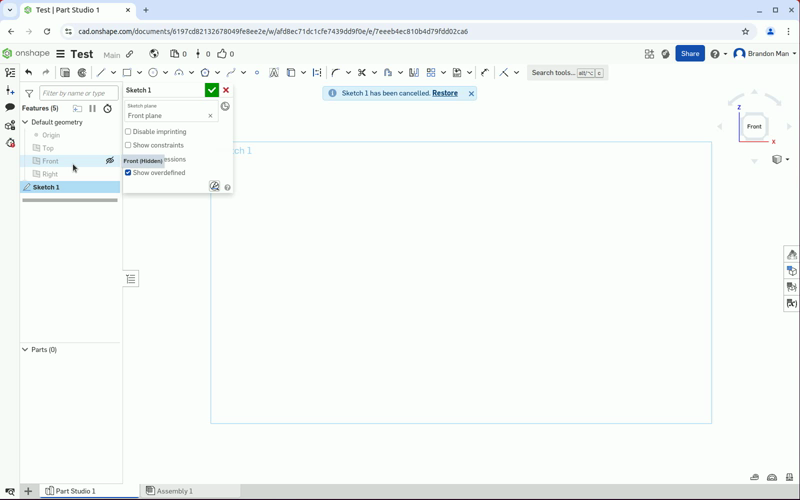
mouse_move(73, 352)
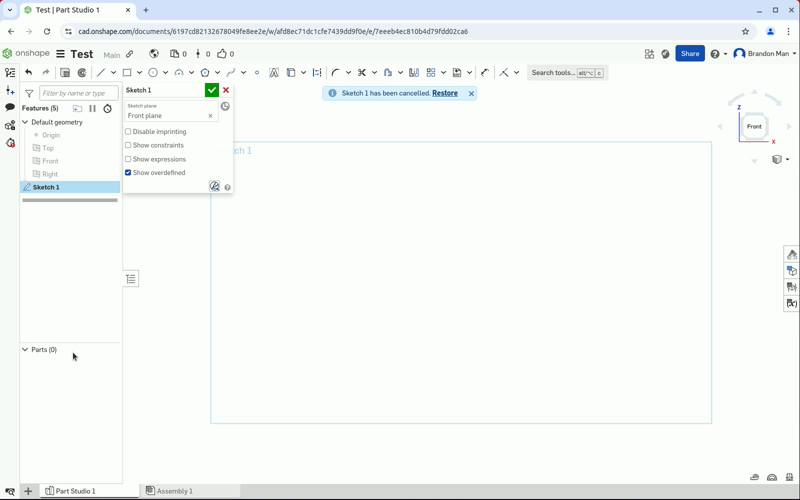
key(y)
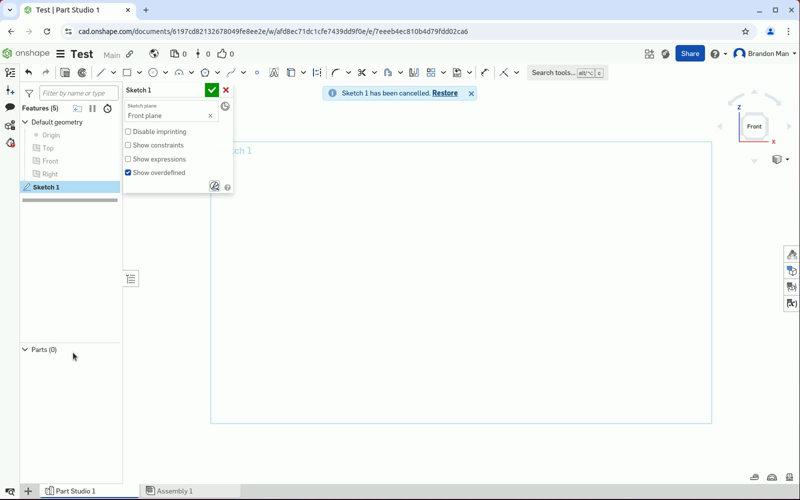
key(a)
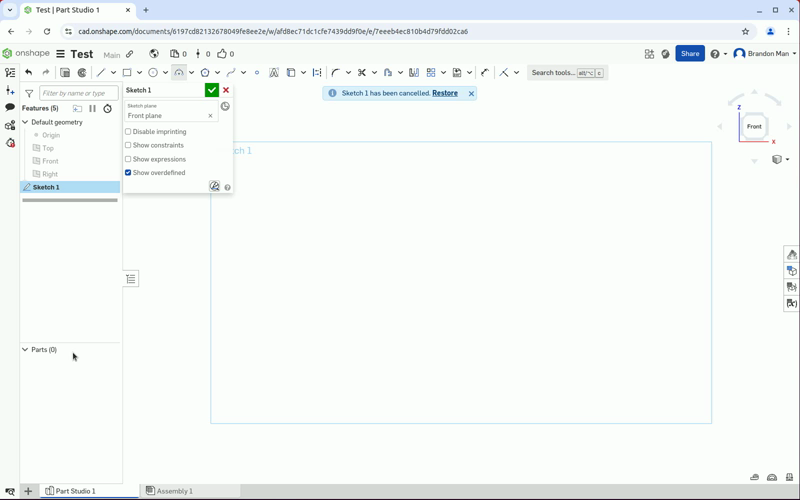
key_down(shift)
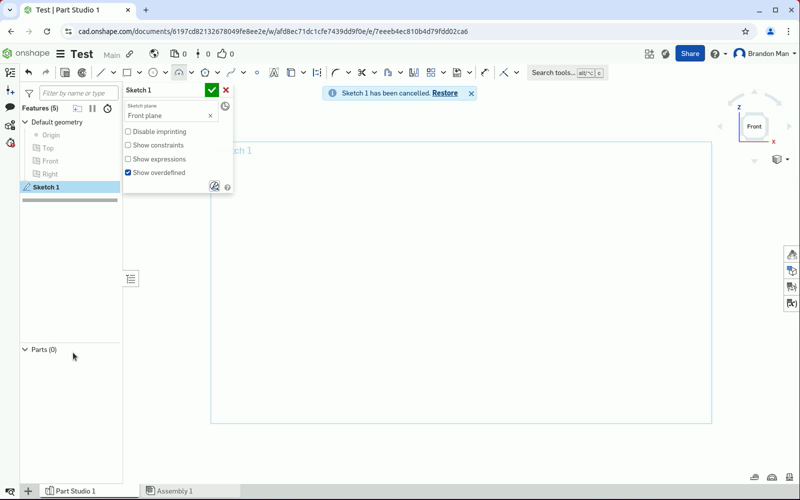
mouse_move(389, 249)
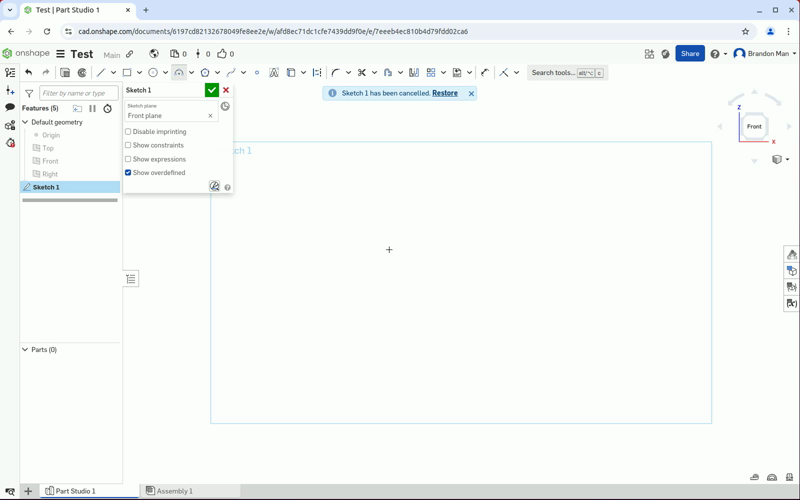
click(389, 249)
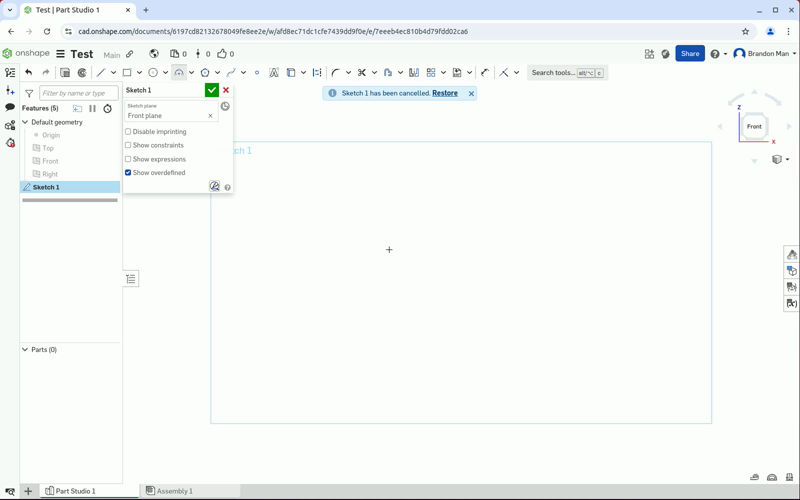
key_up(shift)
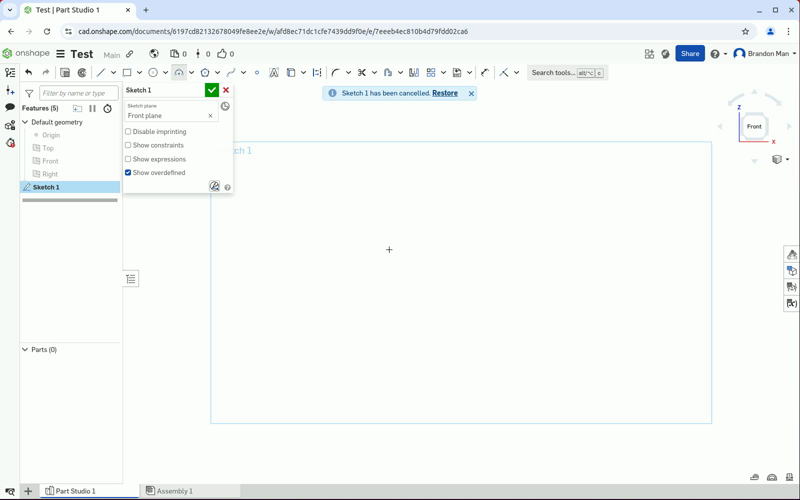
key_down(shift)
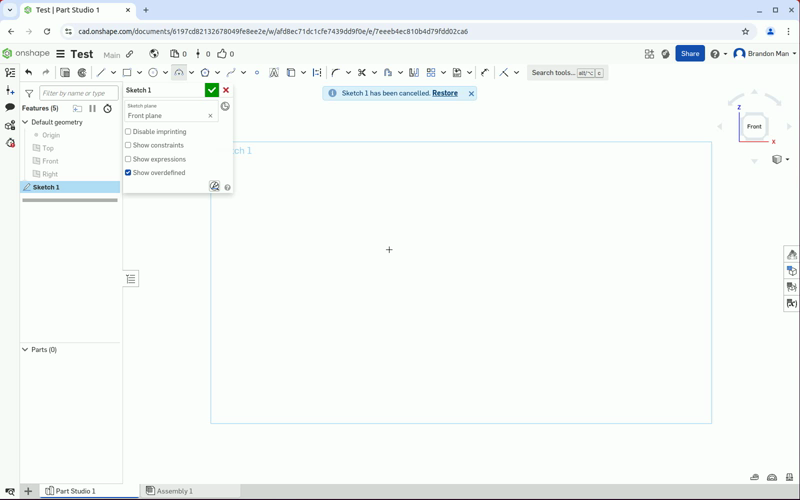
mouse_move(390, 316)
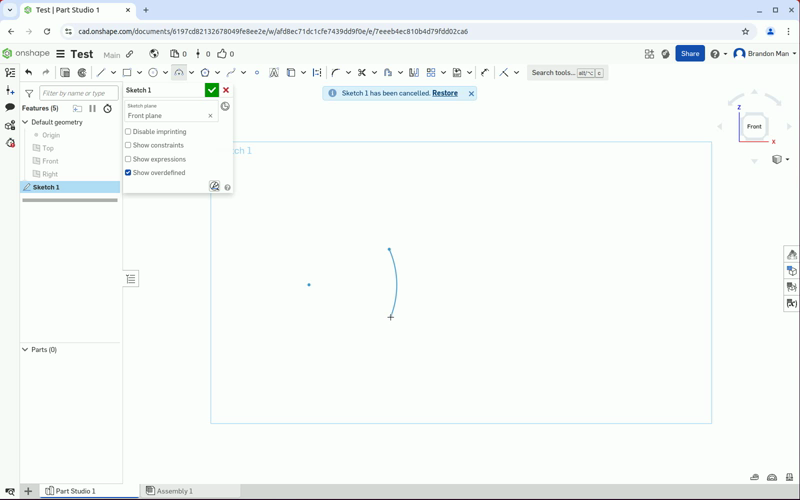
click(390, 316)
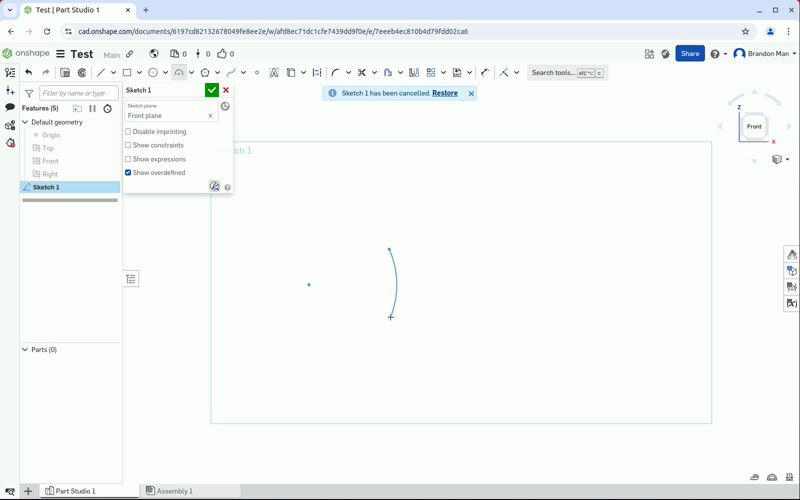
mouse_move(417, 282)
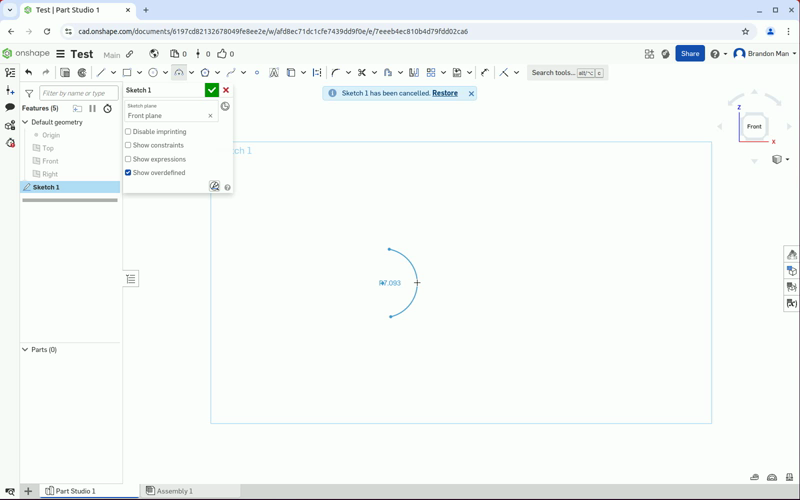
click(417, 282)
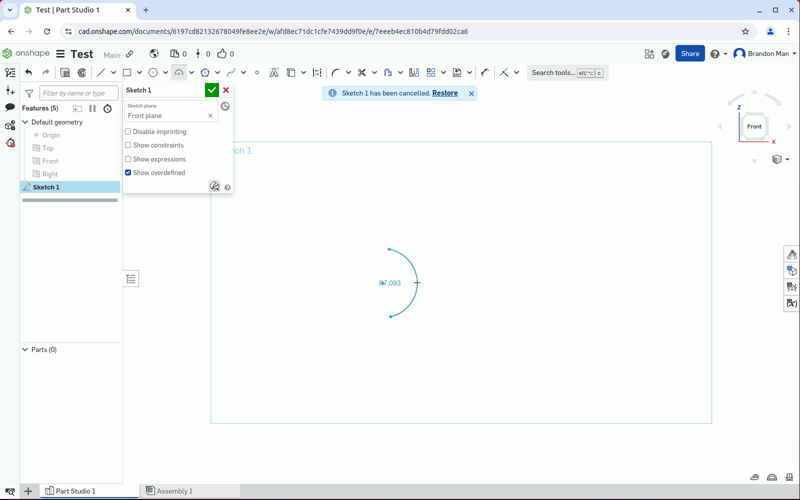
key_up(shift)
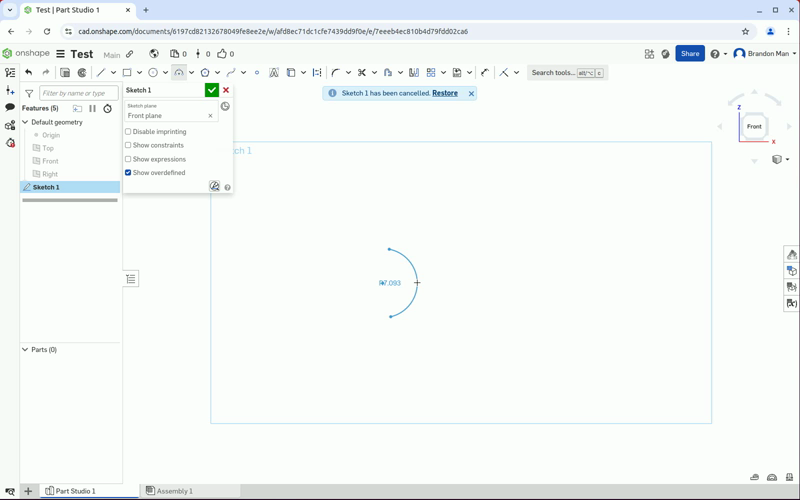
mouse_move(390, 316)
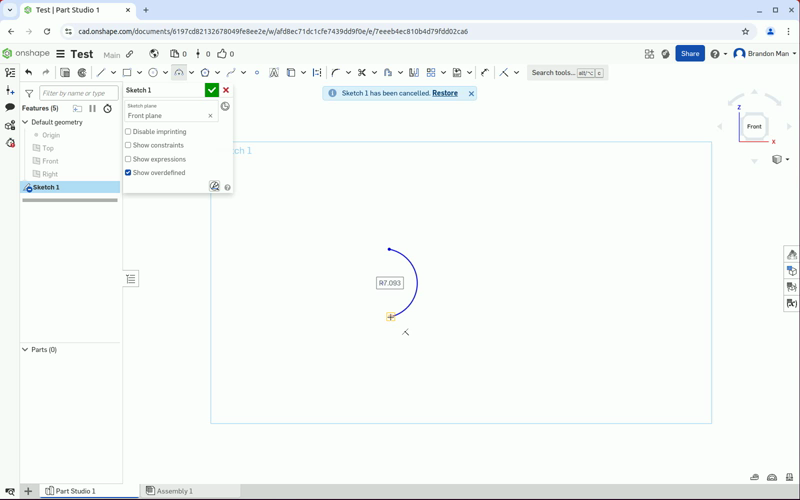
click(390, 316)
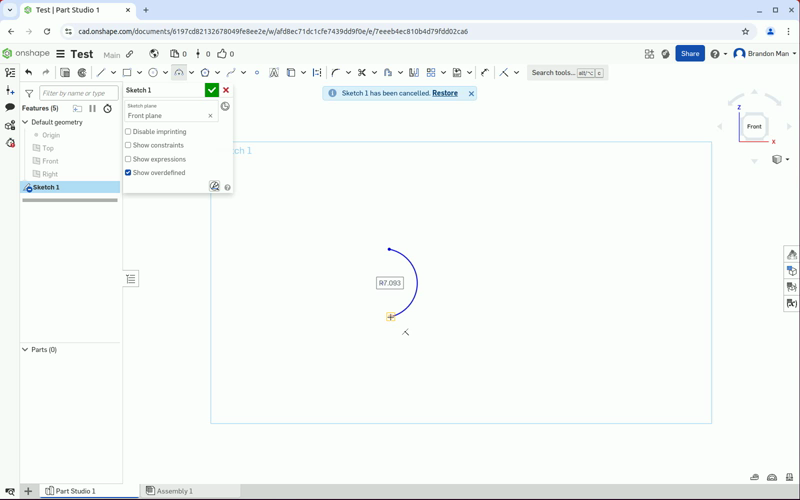
key_down(shift)
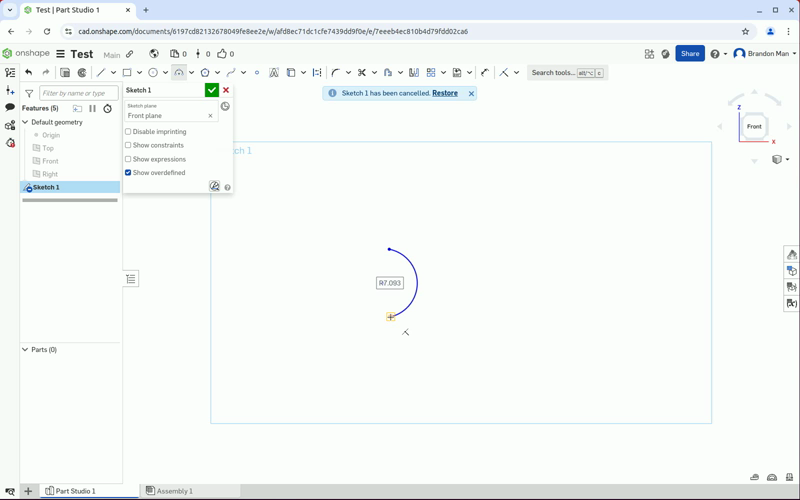
mouse_move(465, 359)
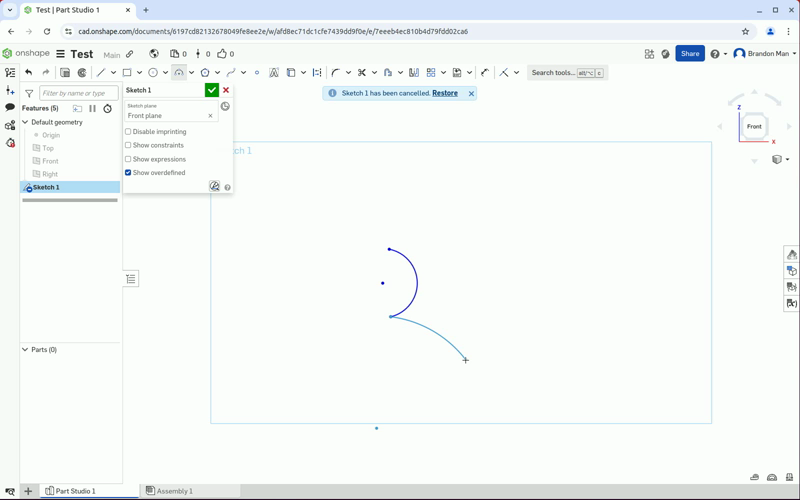
click(465, 359)
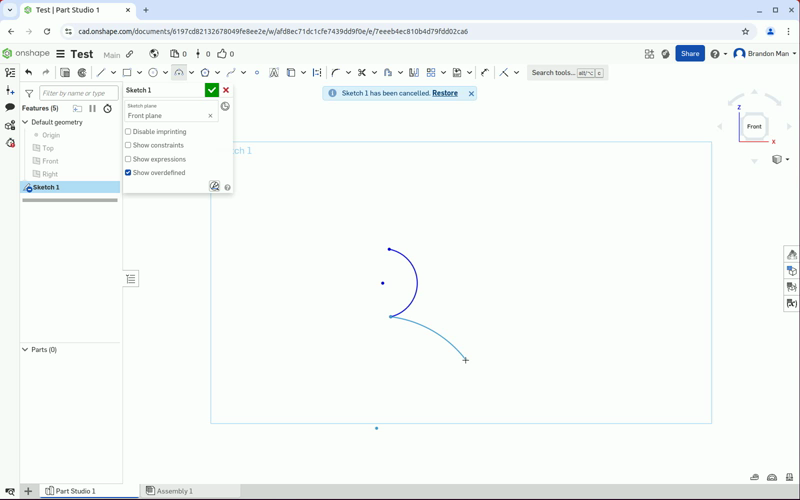
mouse_move(436, 323)
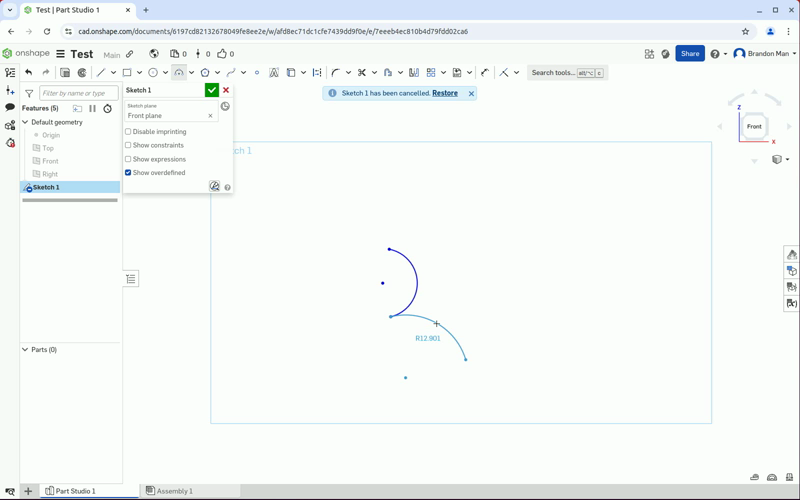
click(436, 323)
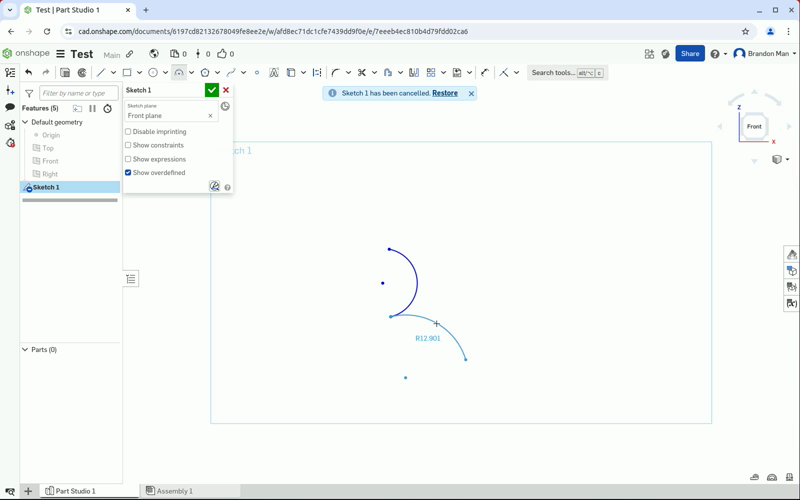
key_up(shift)
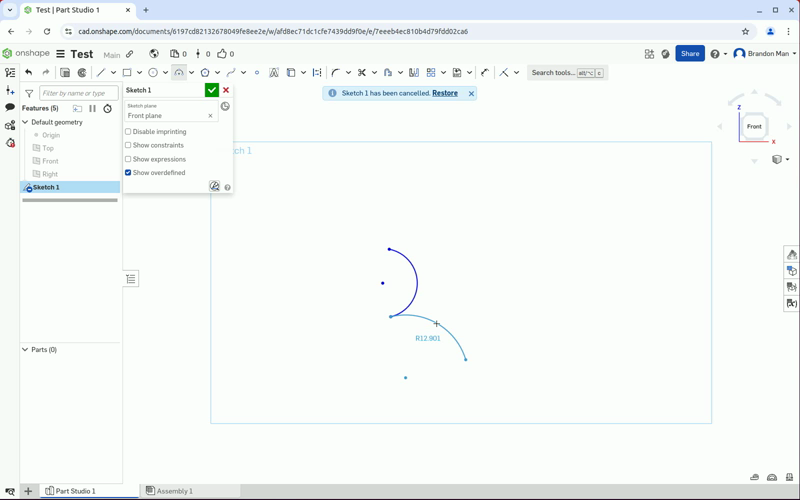
mouse_move(465, 359)
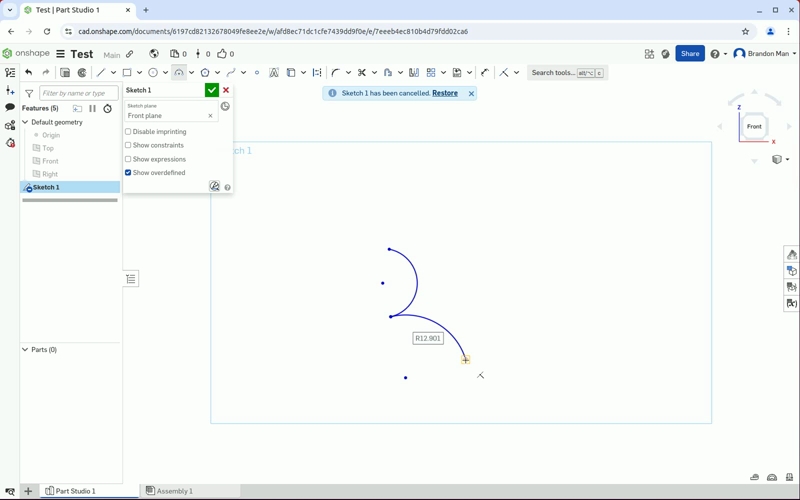
click(465, 359)
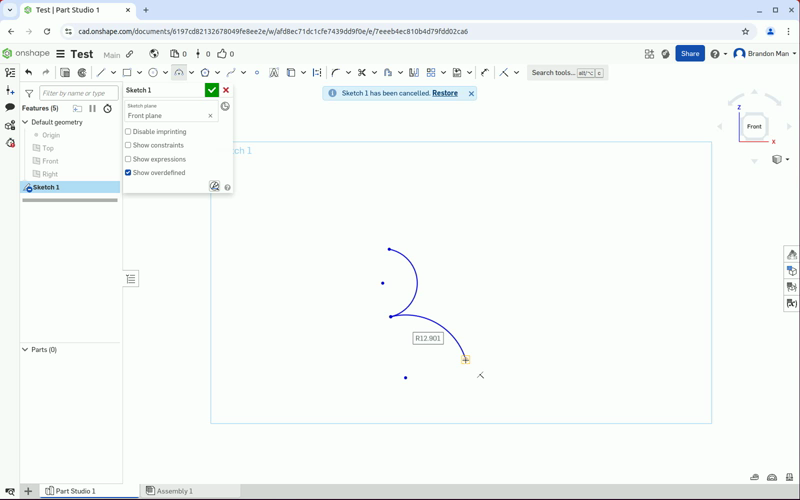
key_down(shift)
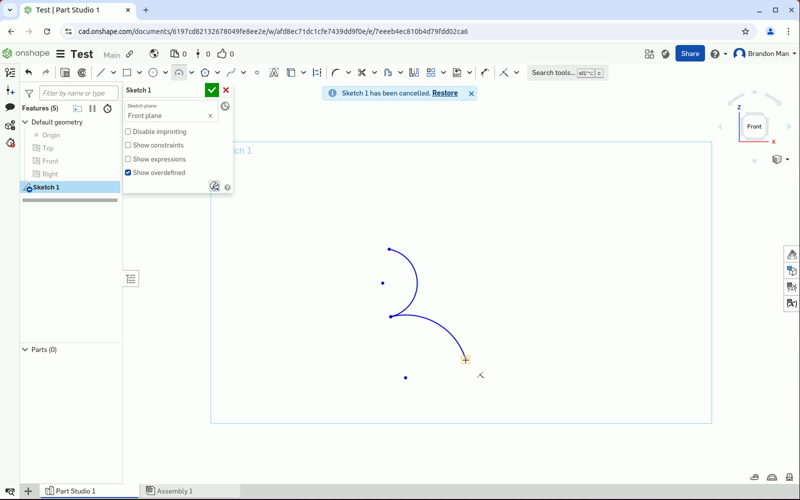
mouse_move(526, 328)
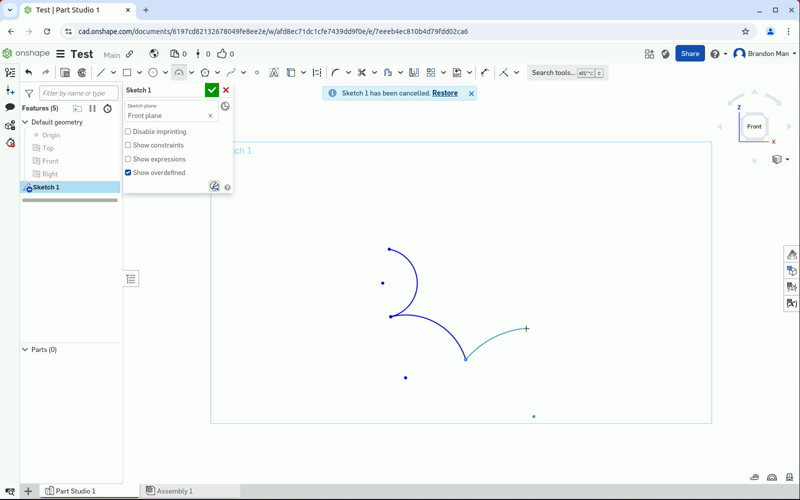
click(526, 328)
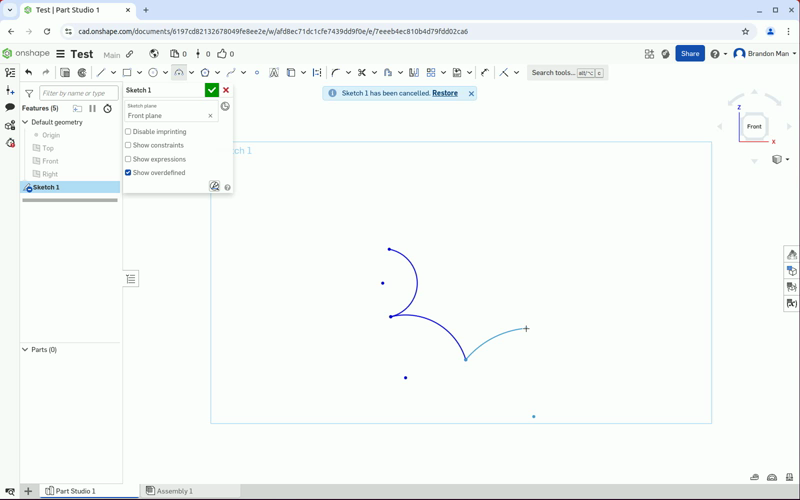
mouse_move(482, 318)
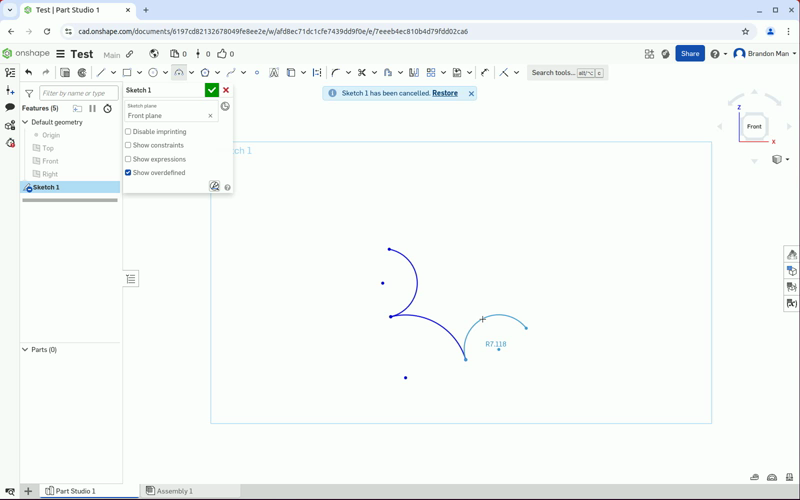
click(482, 318)
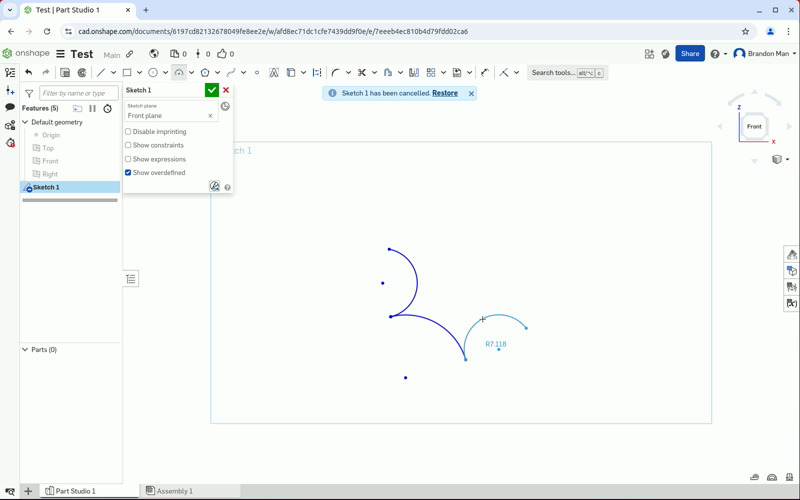
key_up(shift)
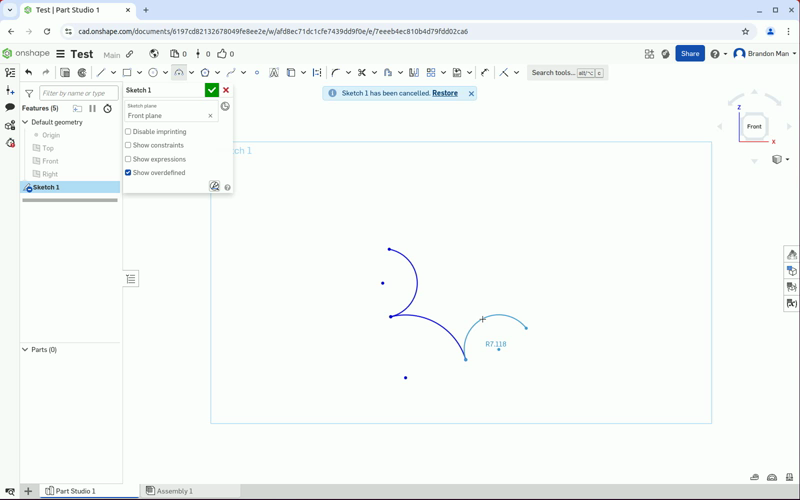
mouse_move(526, 328)
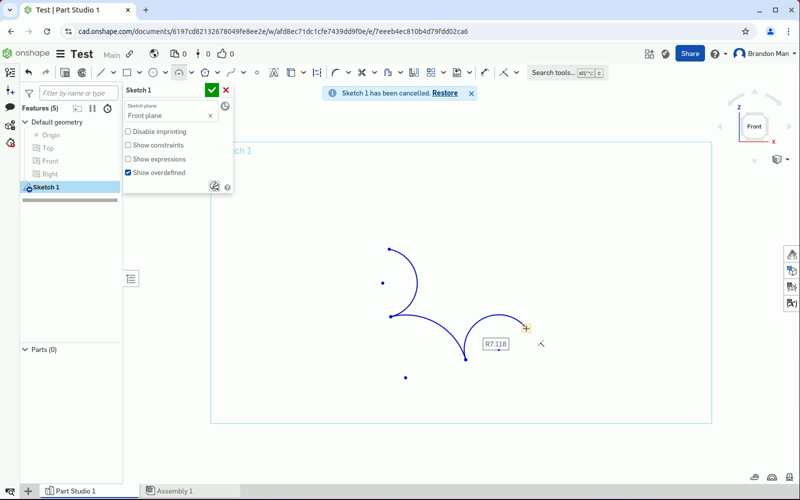
click(526, 328)
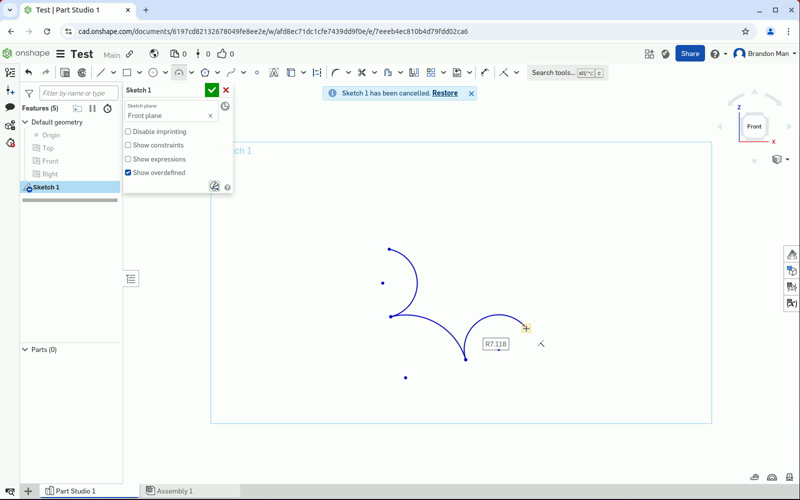
key_down(shift)
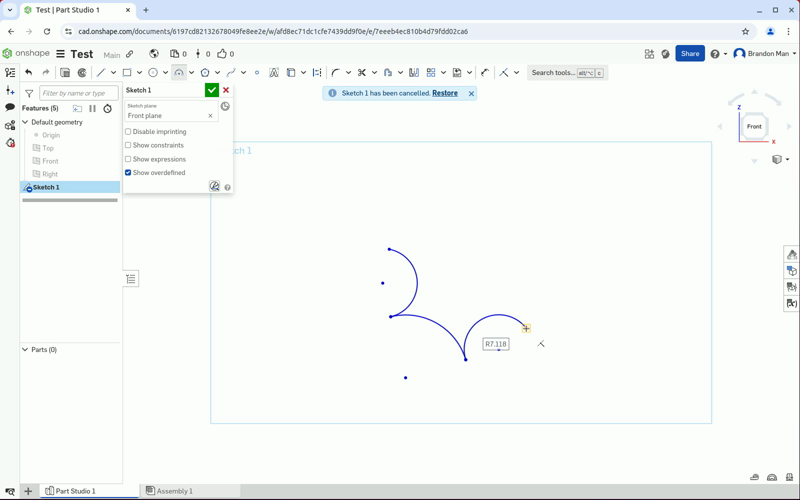
mouse_move(526, 237)
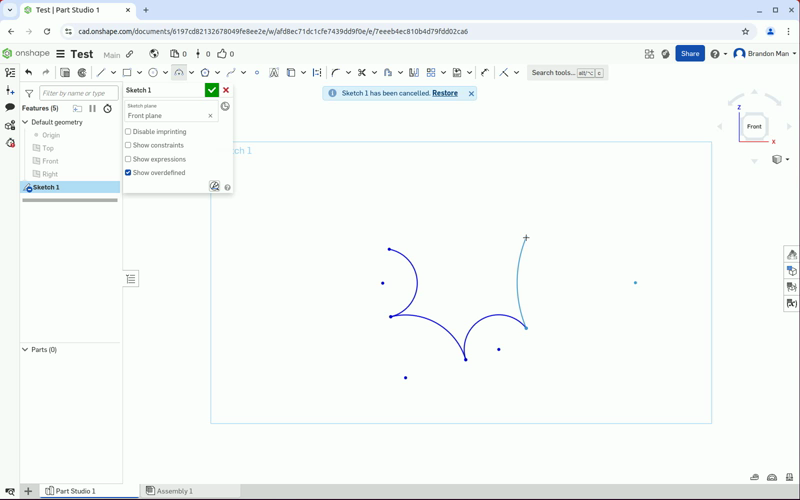
click(526, 237)
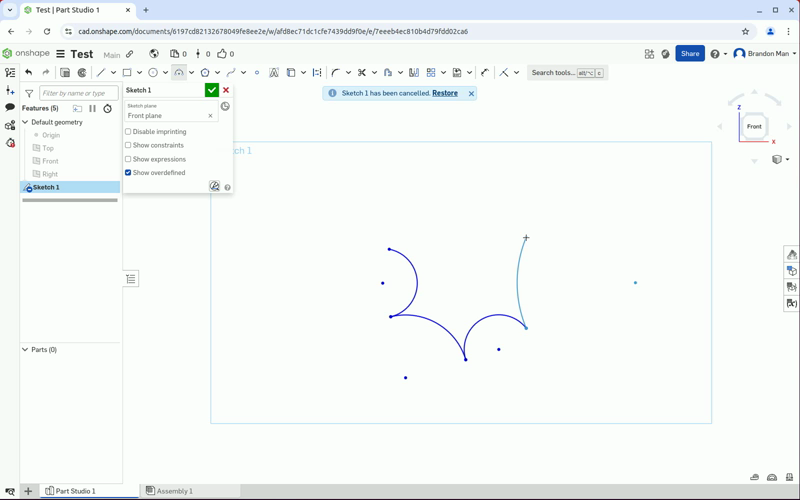
mouse_move(510, 282)
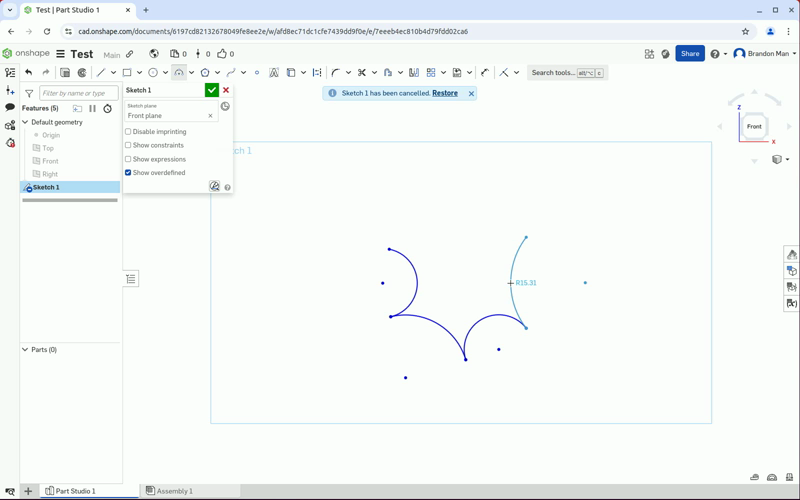
click(510, 282)
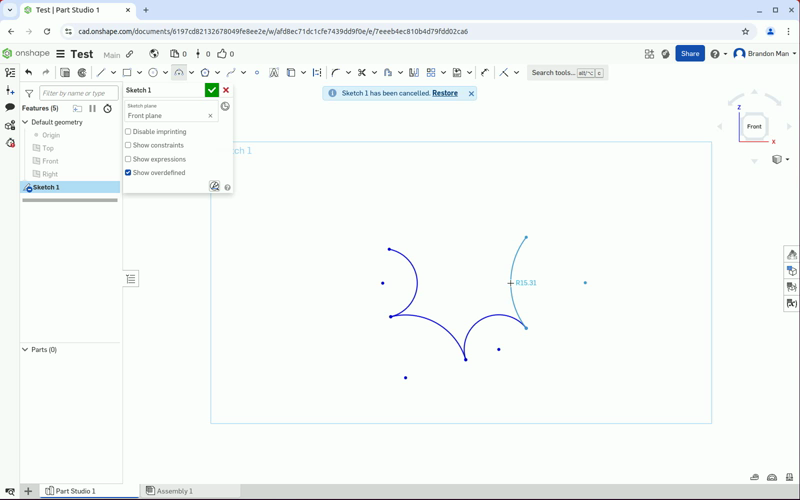
key_up(shift)
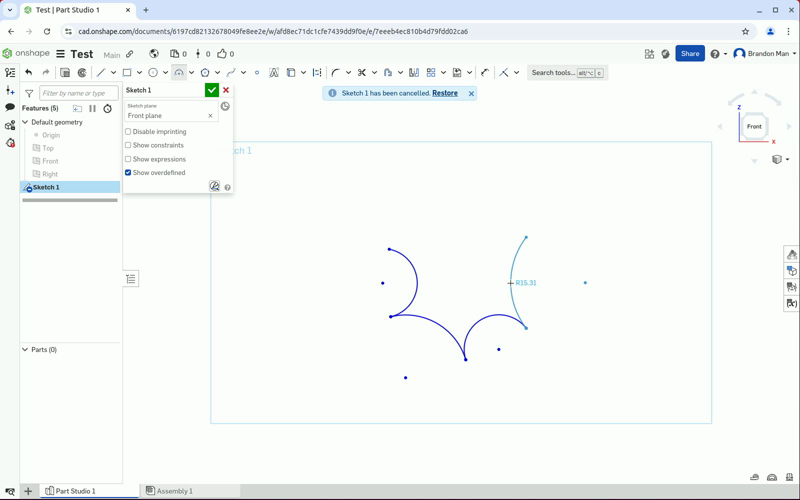
mouse_move(526, 237)
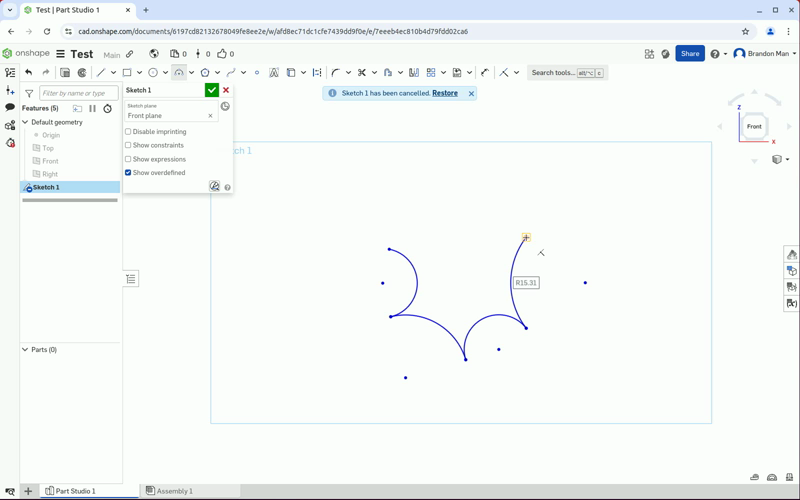
click(526, 237)
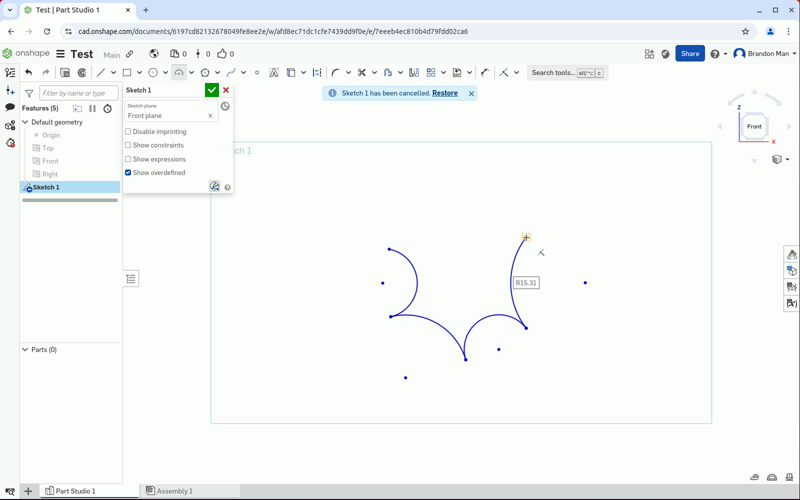
key_down(shift)
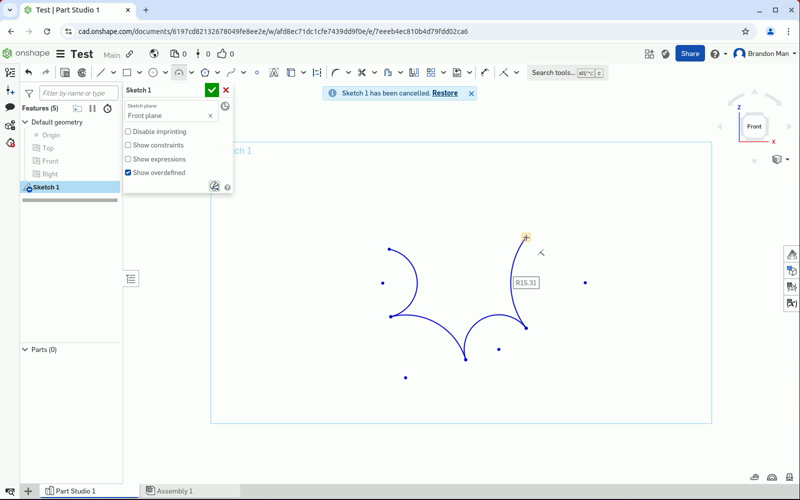
mouse_move(465, 204)
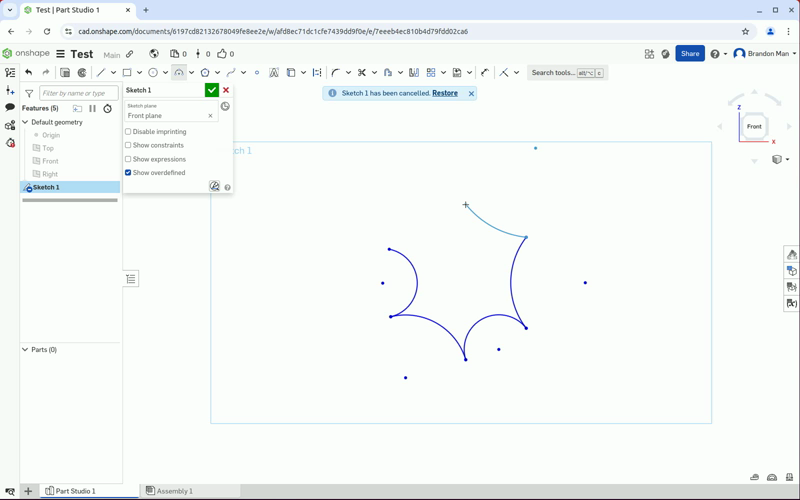
click(465, 204)
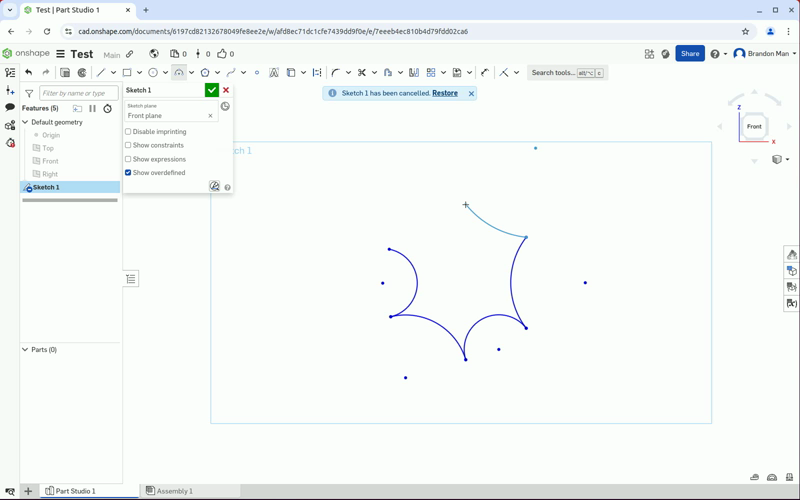
mouse_move(481, 246)
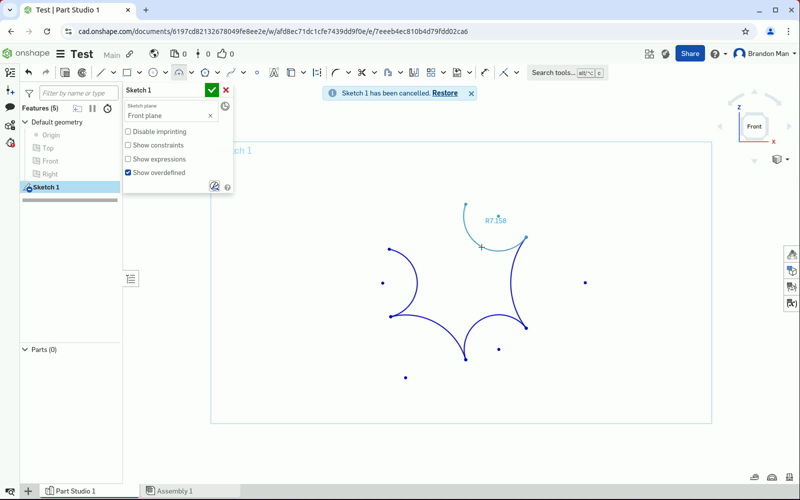
click(481, 246)
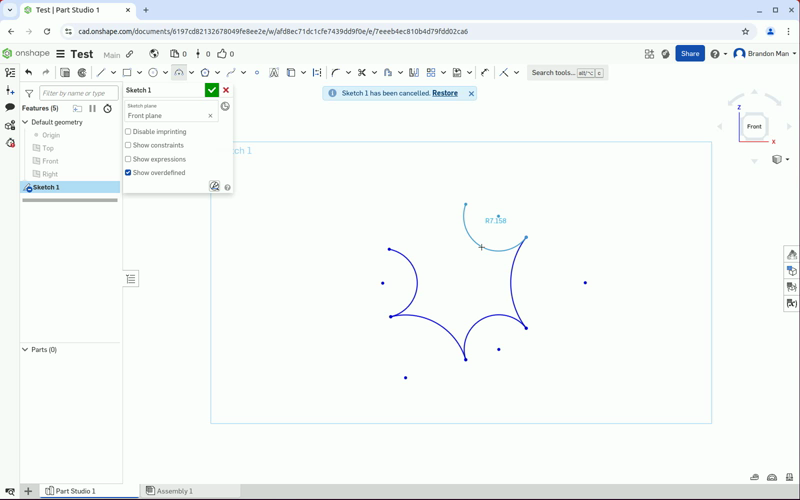
key_up(shift)
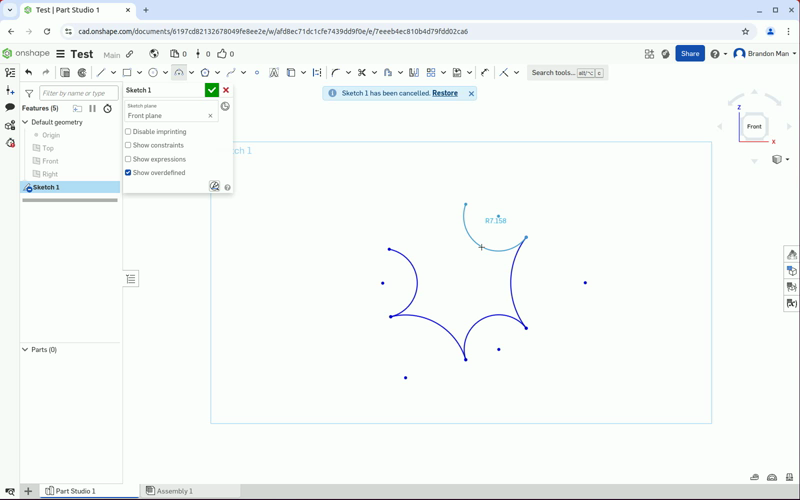
mouse_move(465, 204)
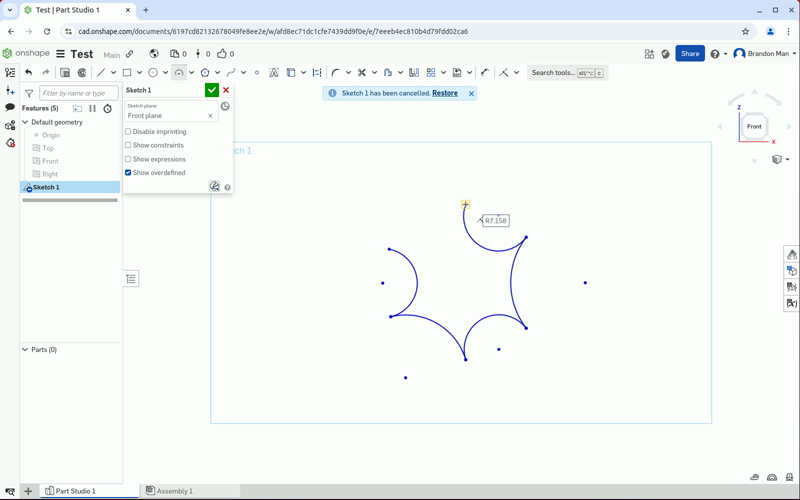
click(465, 204)
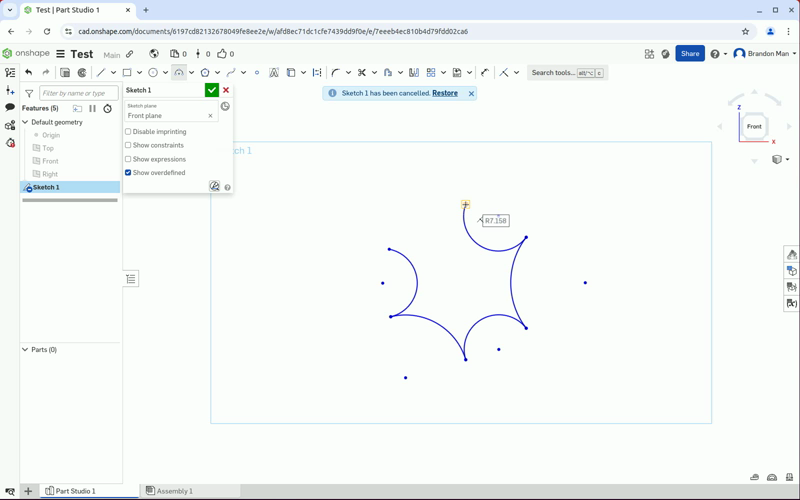
mouse_move(389, 249)
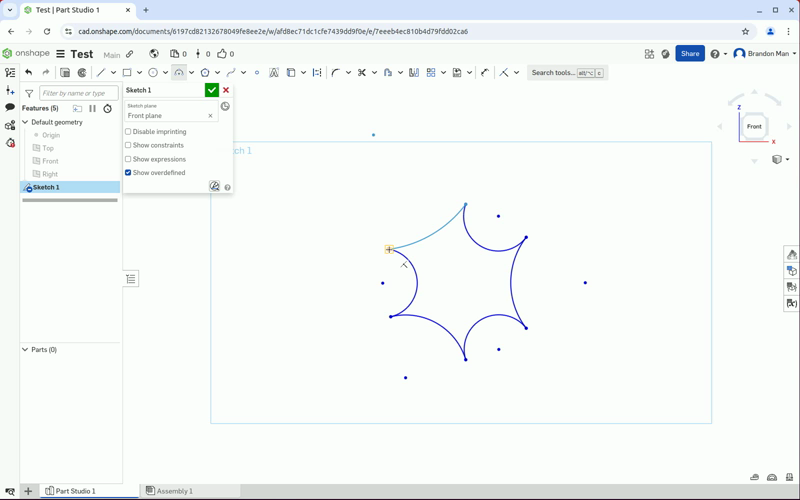
click(389, 249)
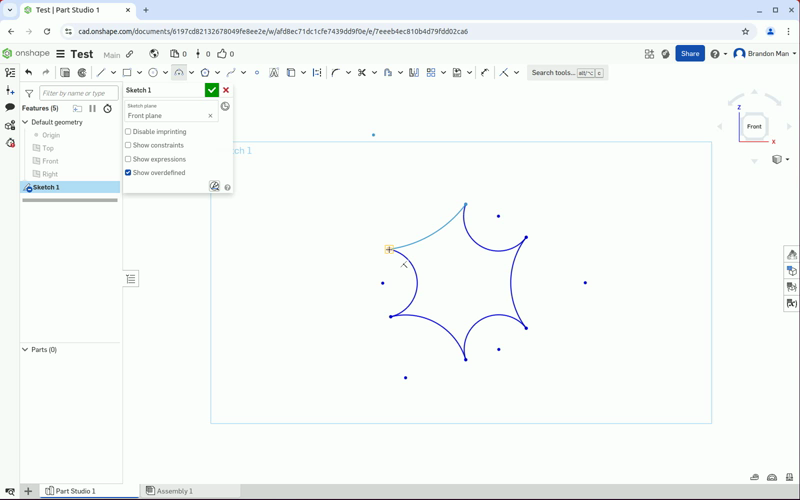
key_down(shift)
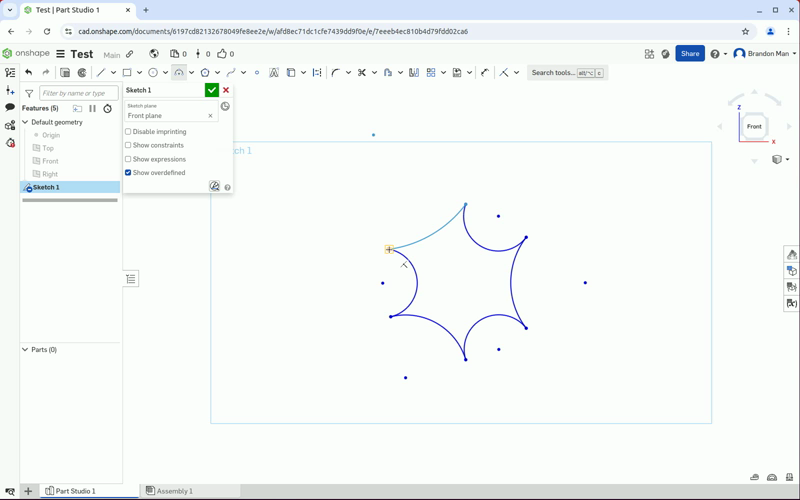
mouse_move(435, 240)
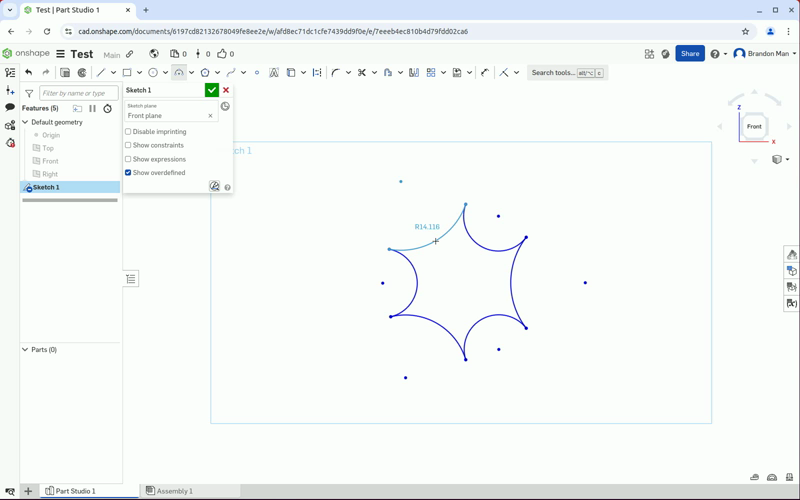
click(435, 240)
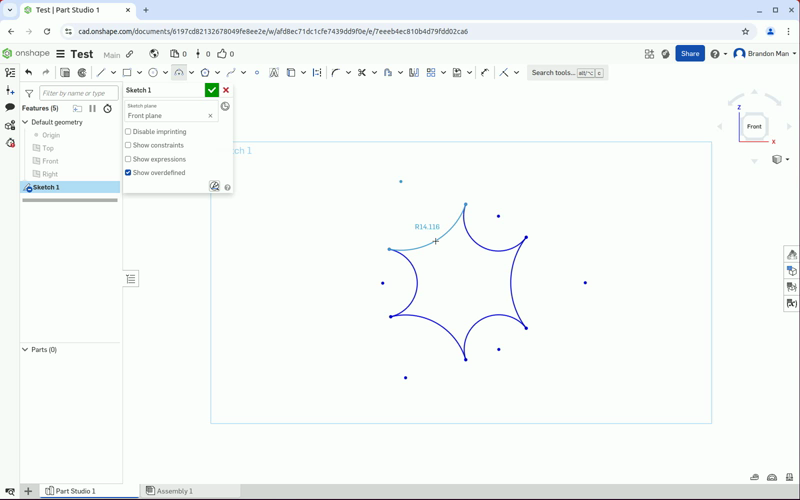
key_up(shift)
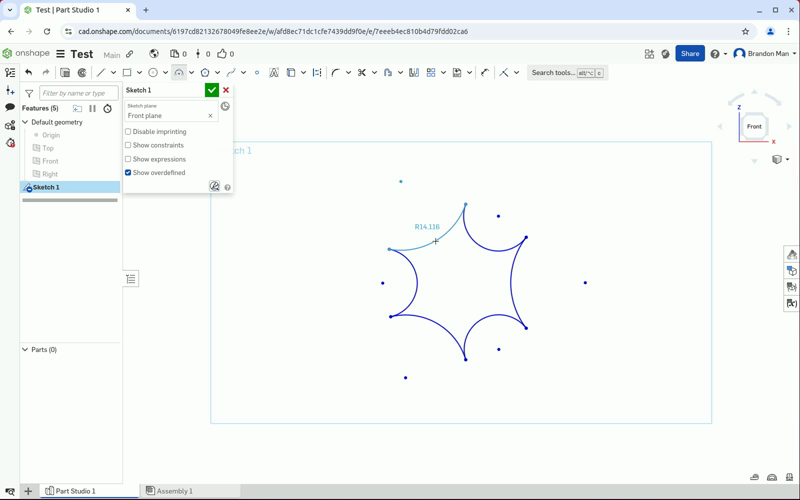
key(esc)
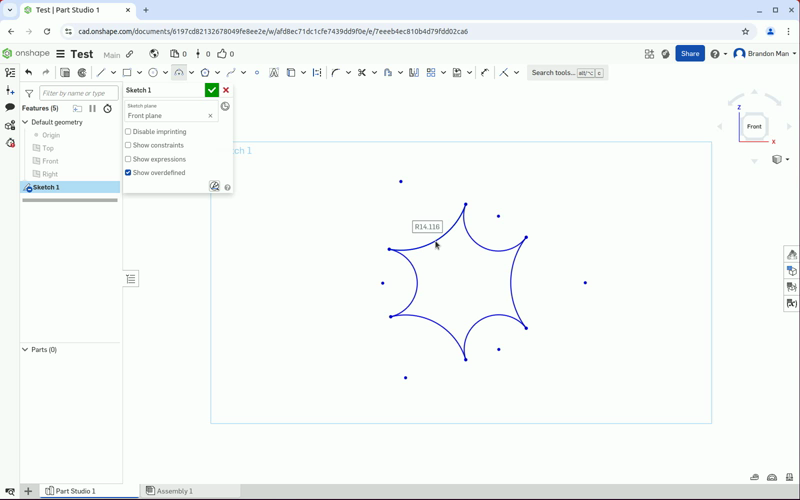
key(c)
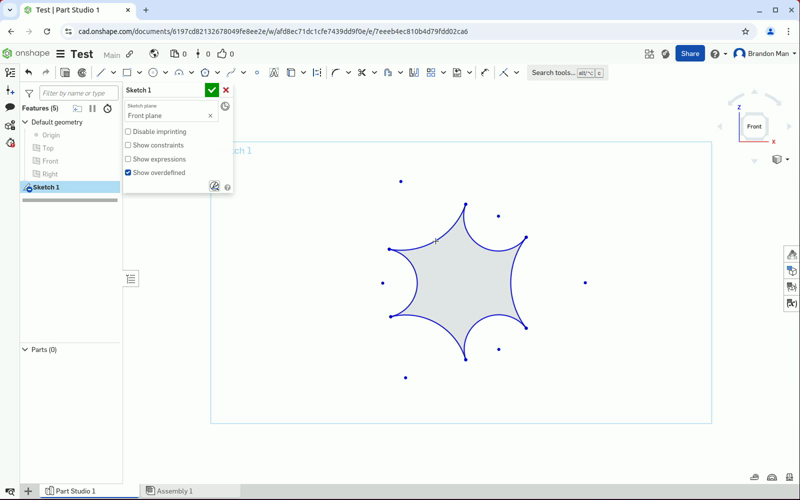
key_down(shift)
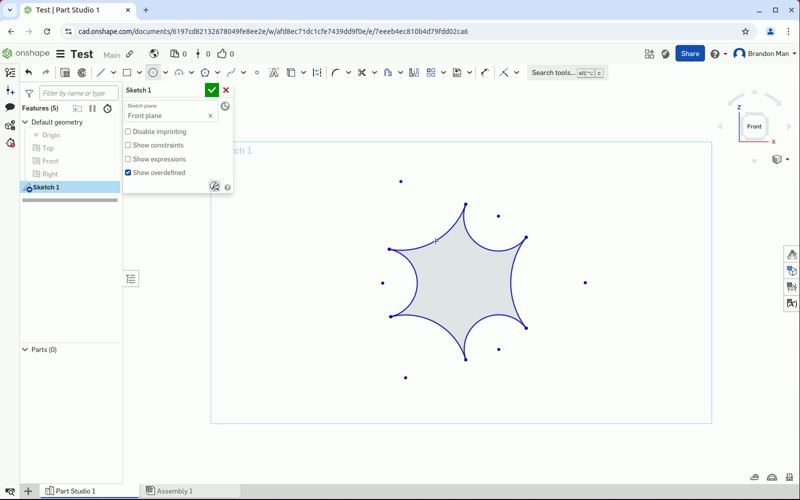
mouse_move(459, 283)
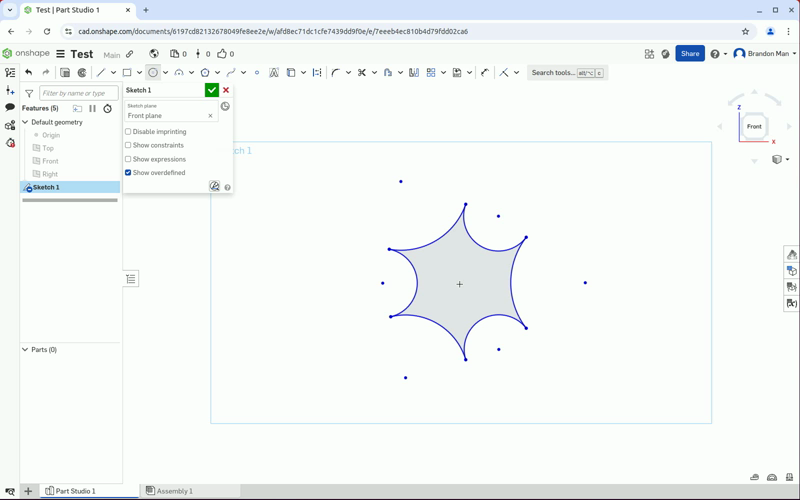
click(459, 283)
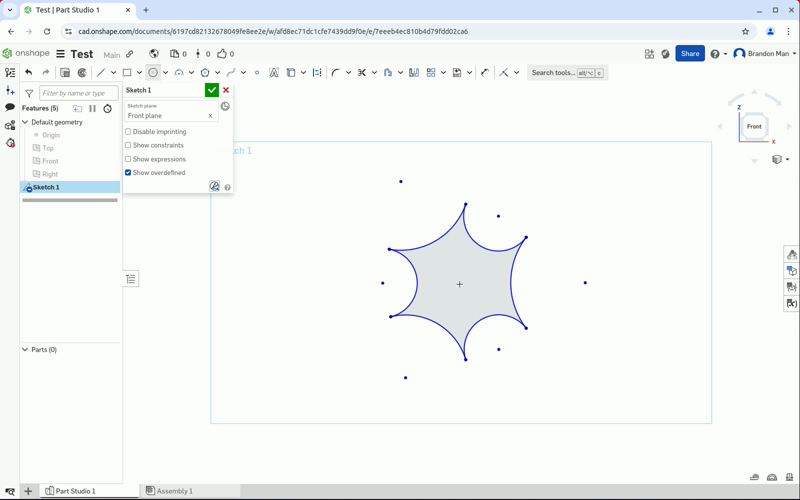
key_up(shift)
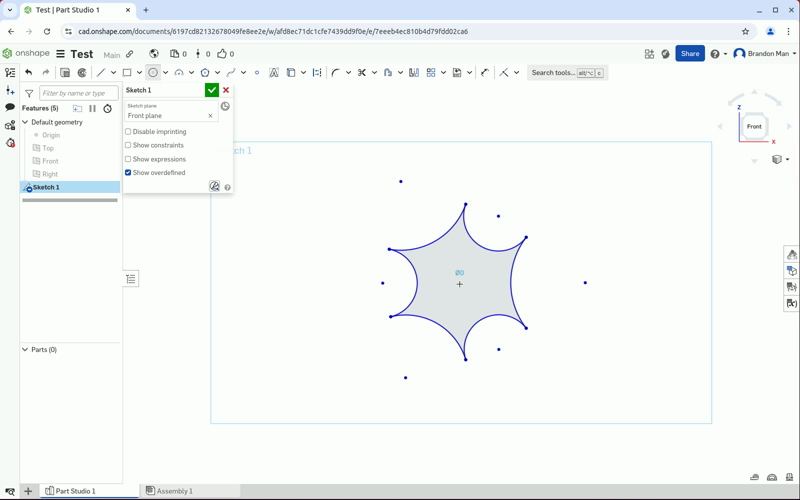
mouse_move(494, 283)
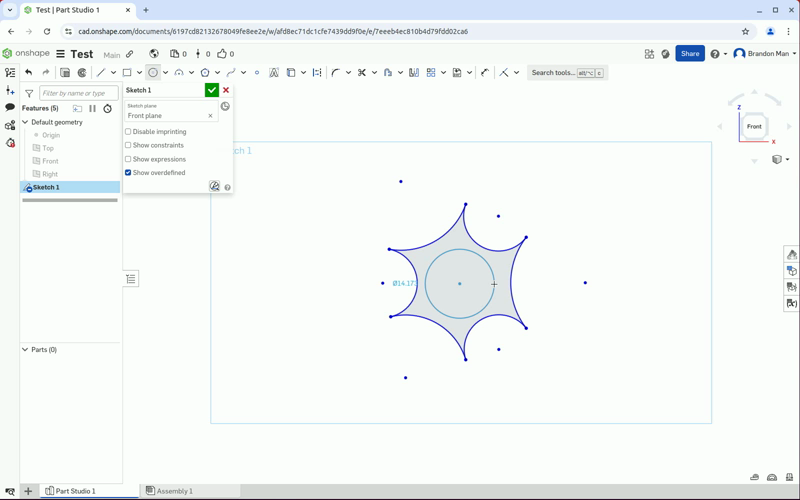
click(494, 283)
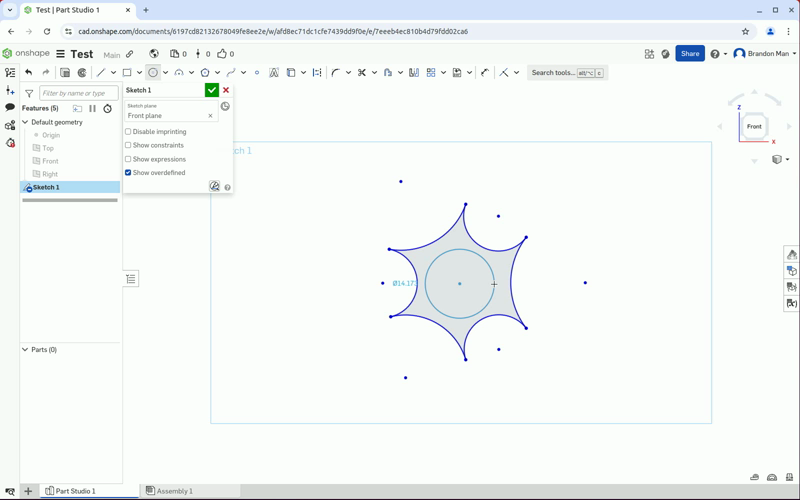
key(esc)
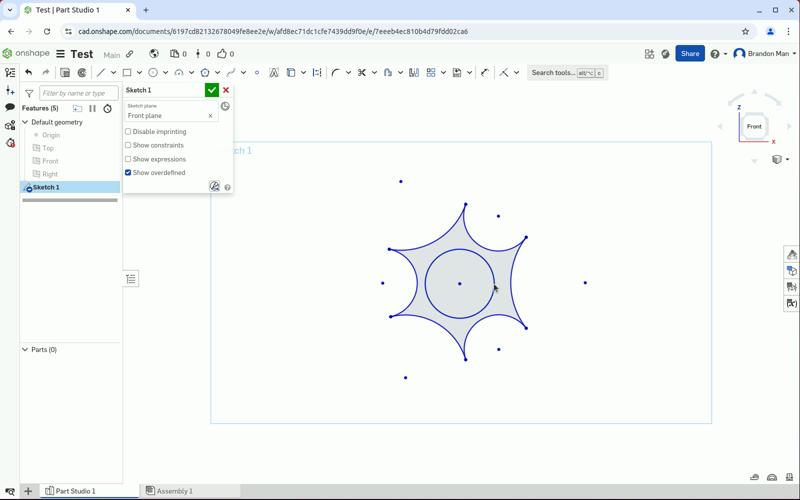
mouse_move(411, 291)
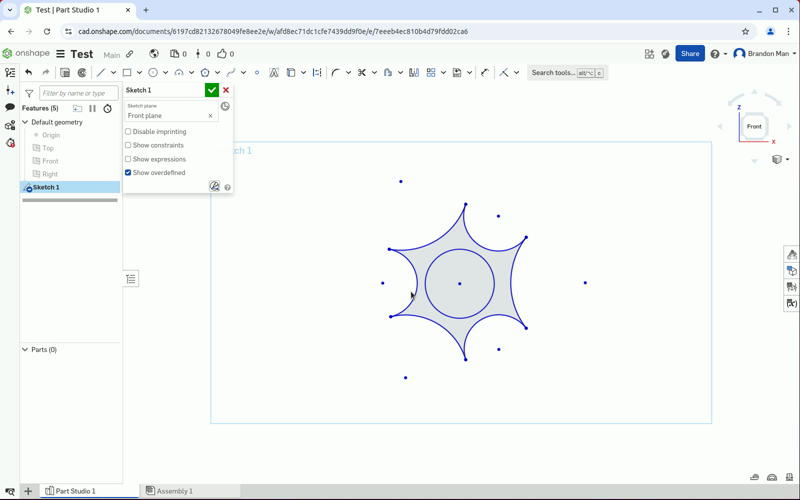
click(411, 291)
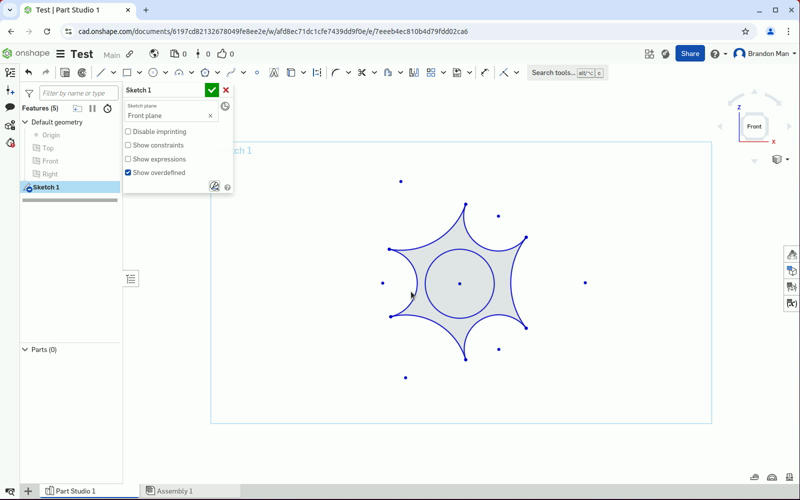
mouse_move(73, 352)
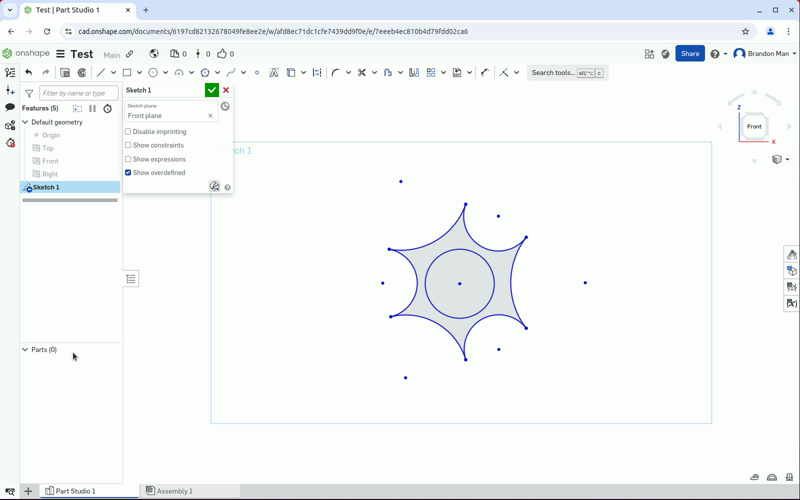
key(shift+y)
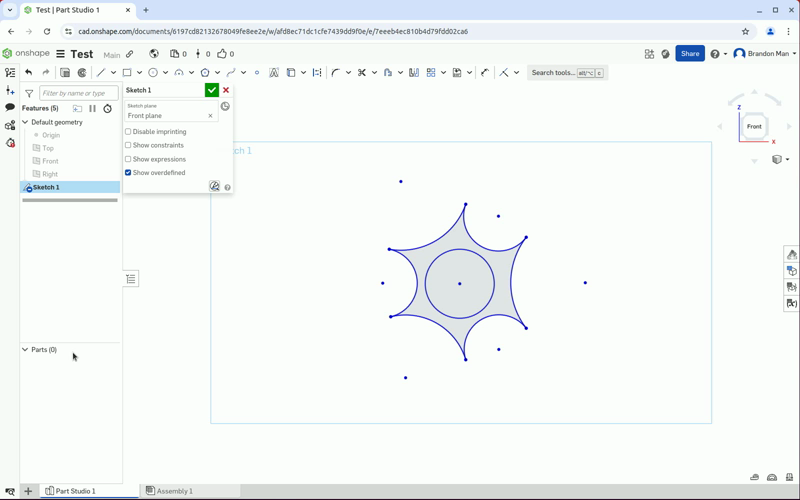
key(shift+e)
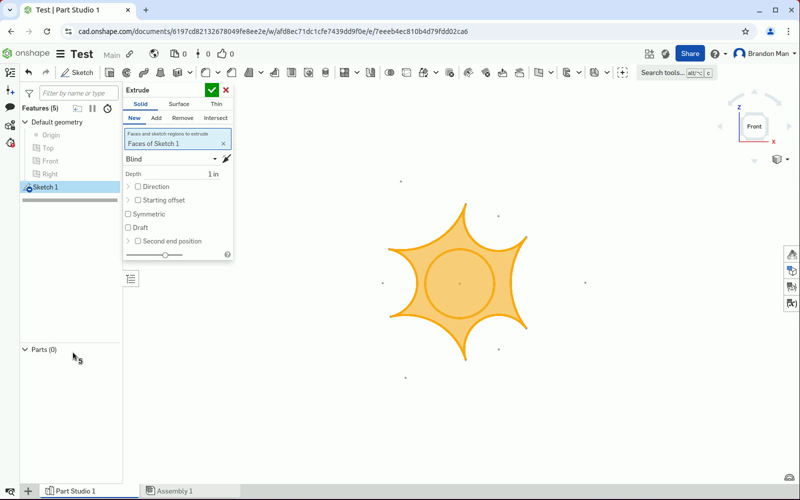
mouse_move(143, 106)
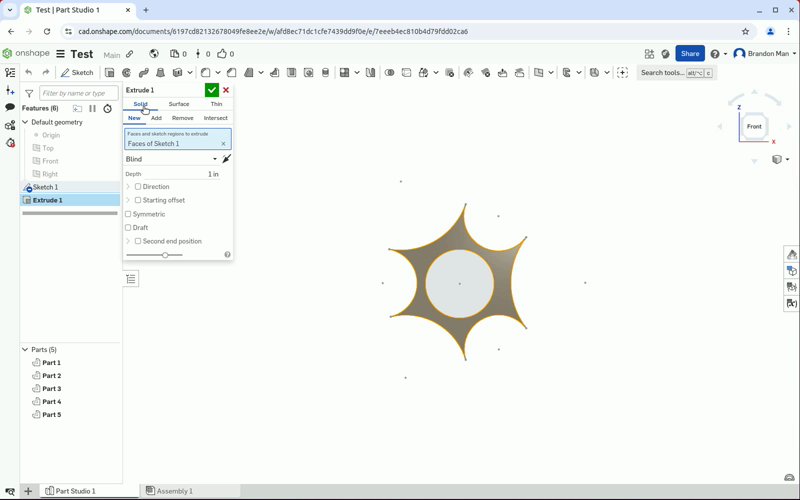
click(143, 106)
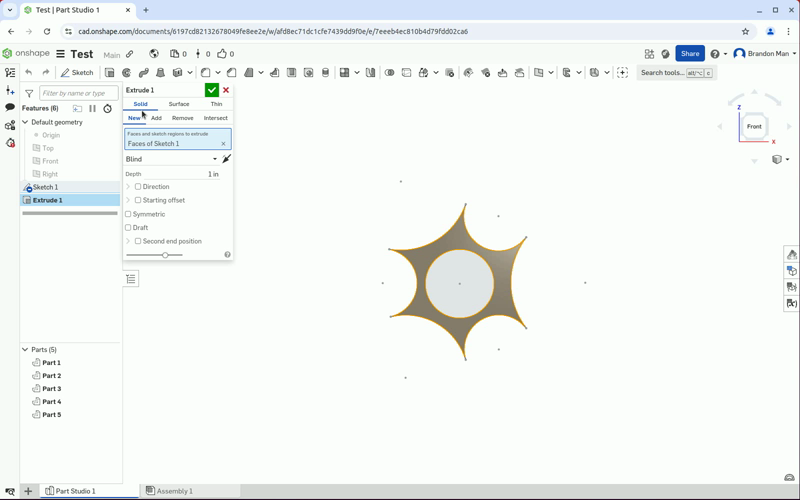
mouse_move(137, 120)
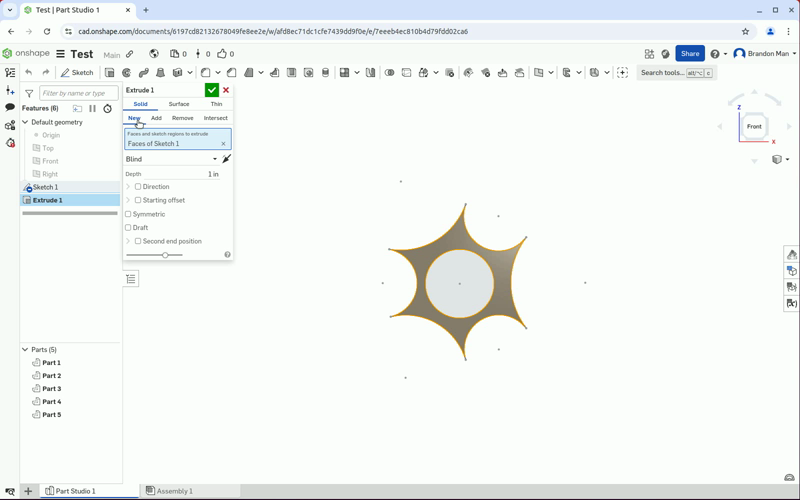
click(137, 120)
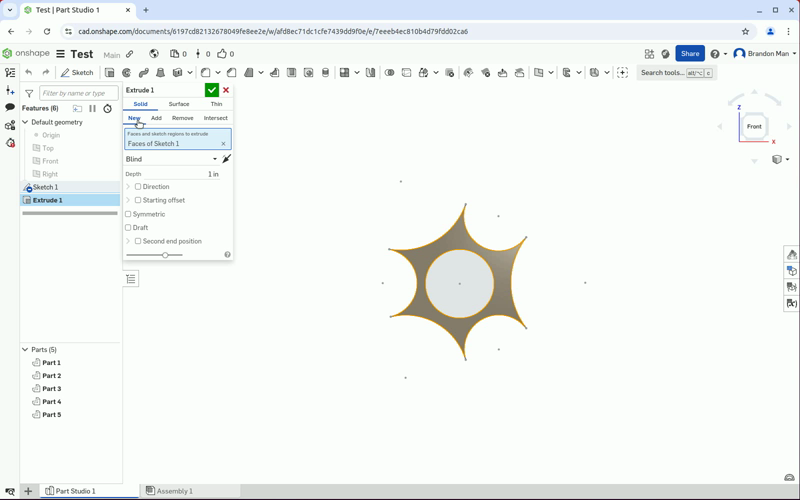
key(tab, 4)
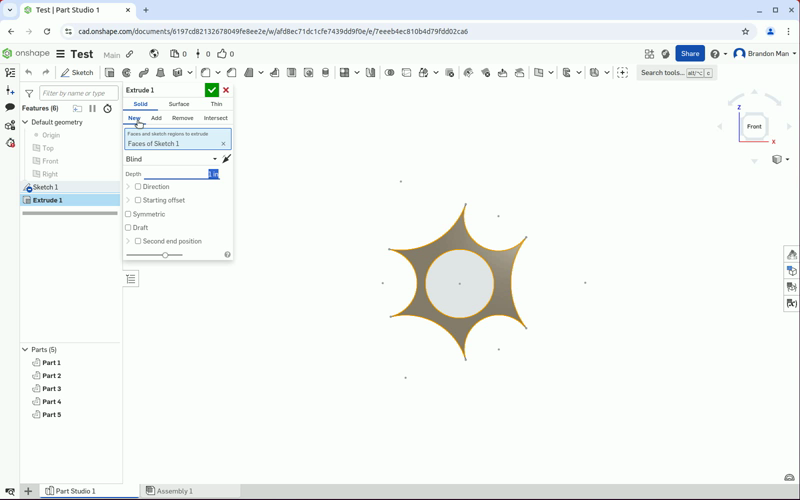
text(3.129)
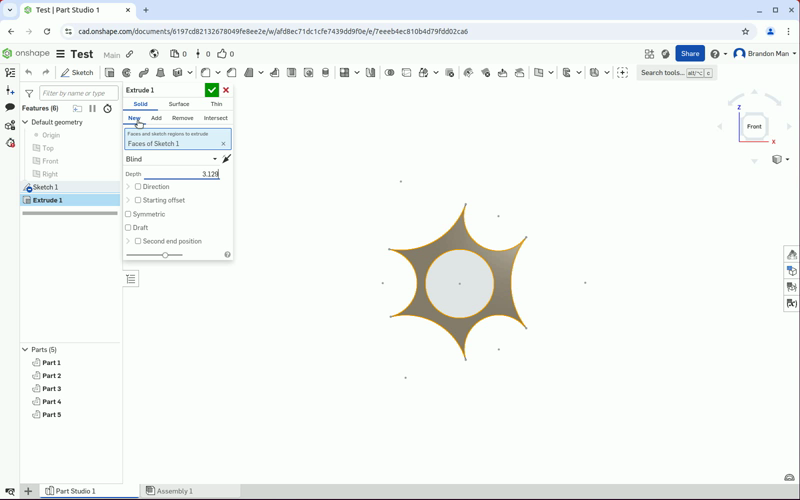
key(enter)
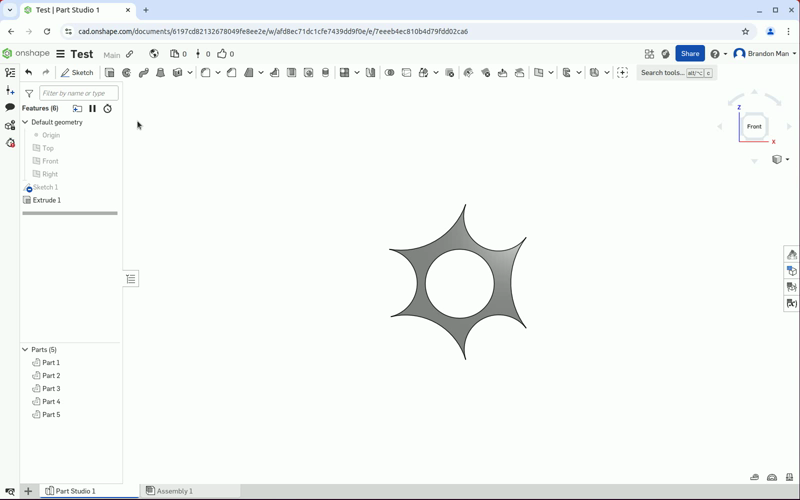
key(shift+h)
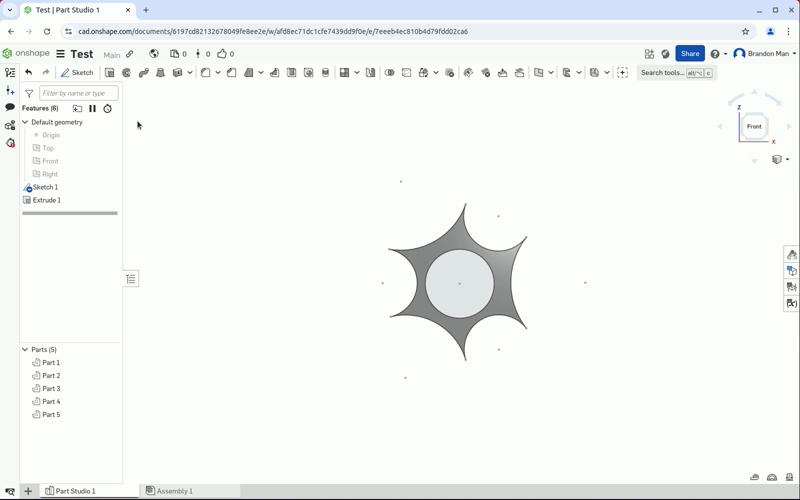
key(shift+h)
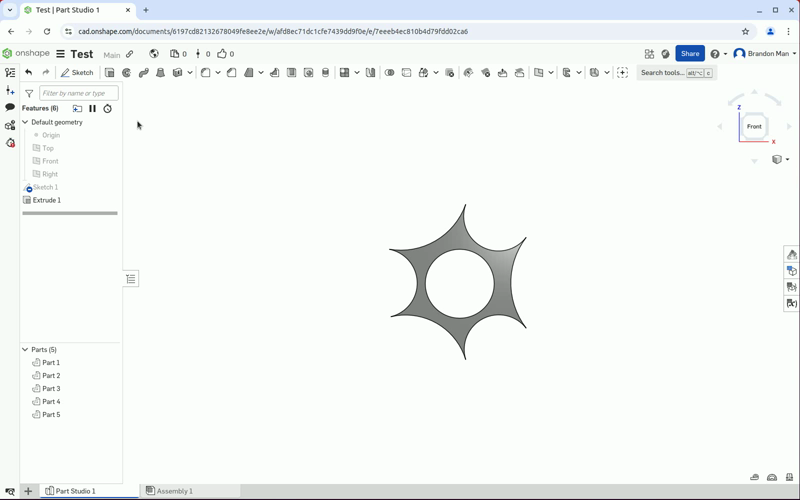
mouse_move(73, 189)
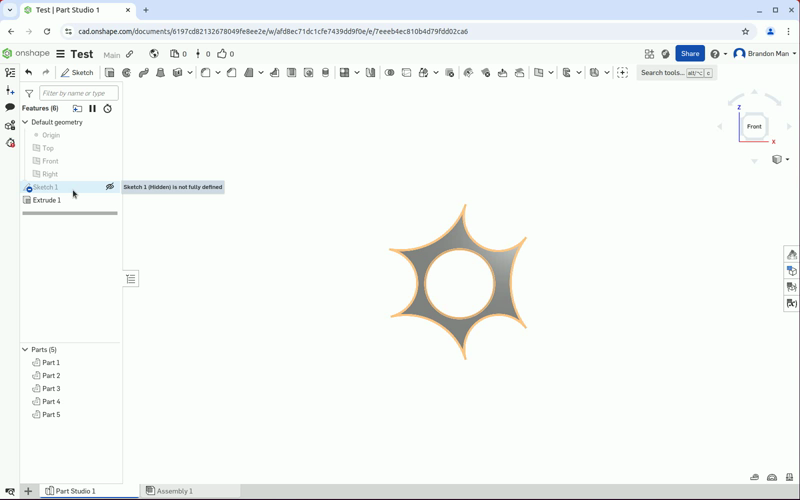
click(73, 189)
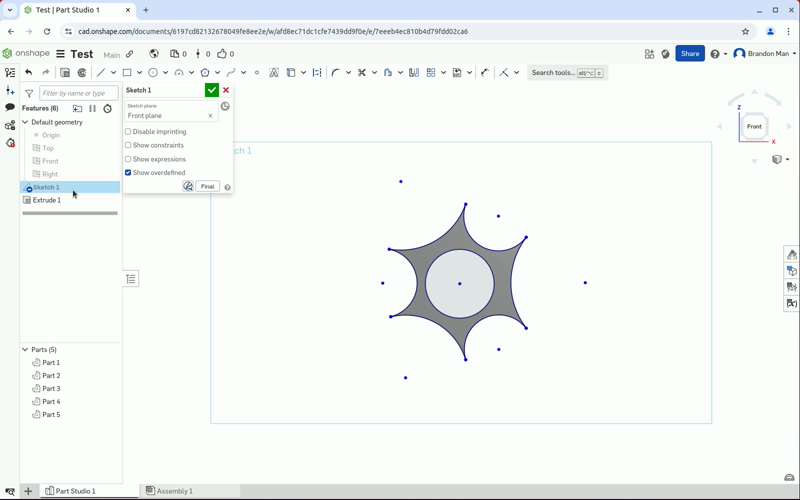
mouse_move(229, 92)
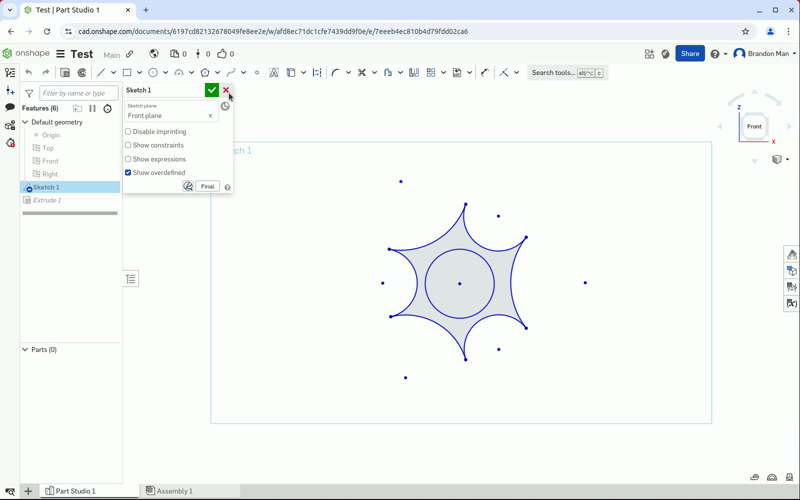
click(229, 92)
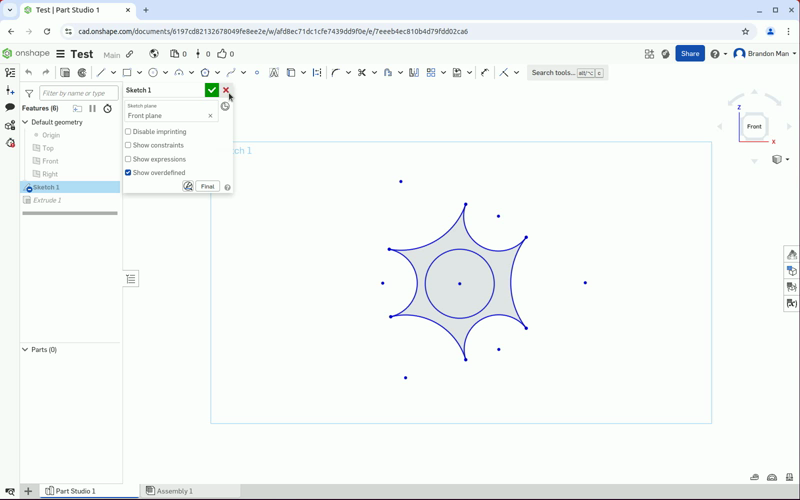
key(shift+s)
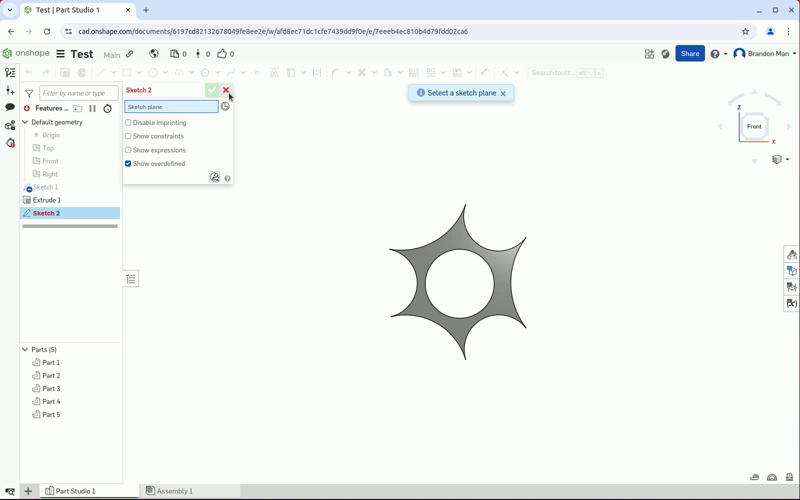
mouse_move(73, 163)
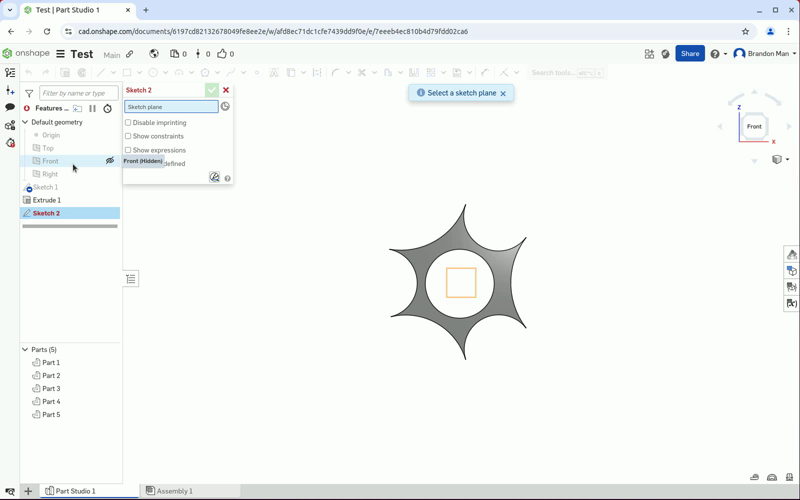
click(73, 163)
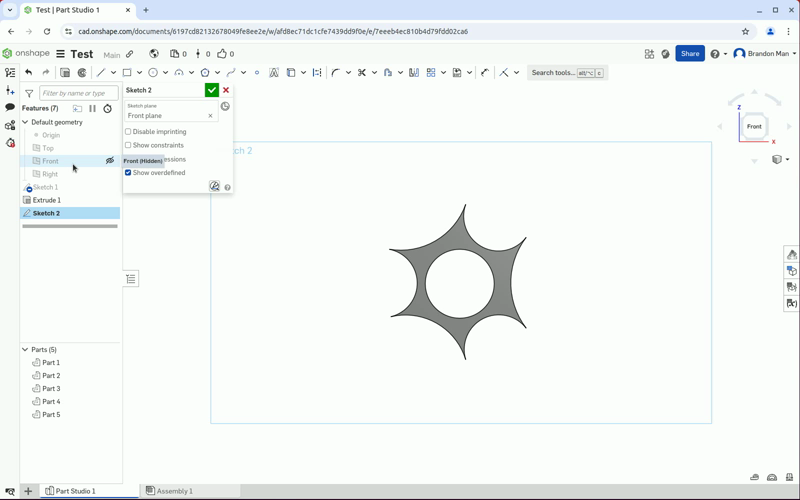
mouse_move(73, 352)
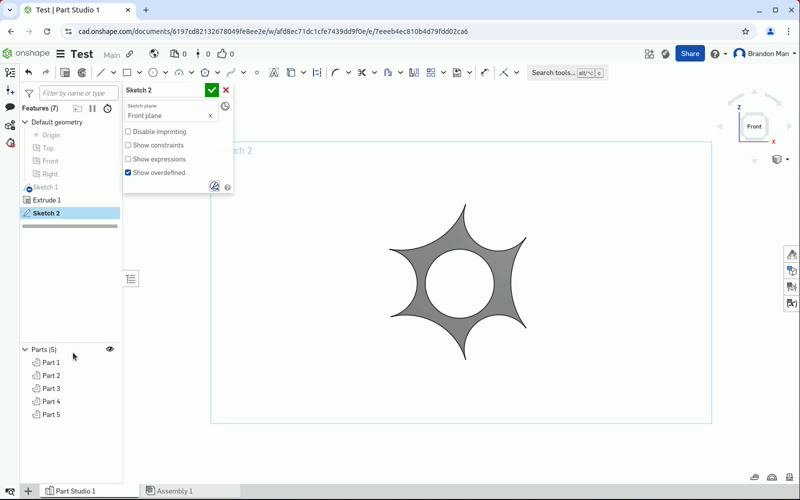
key(y)
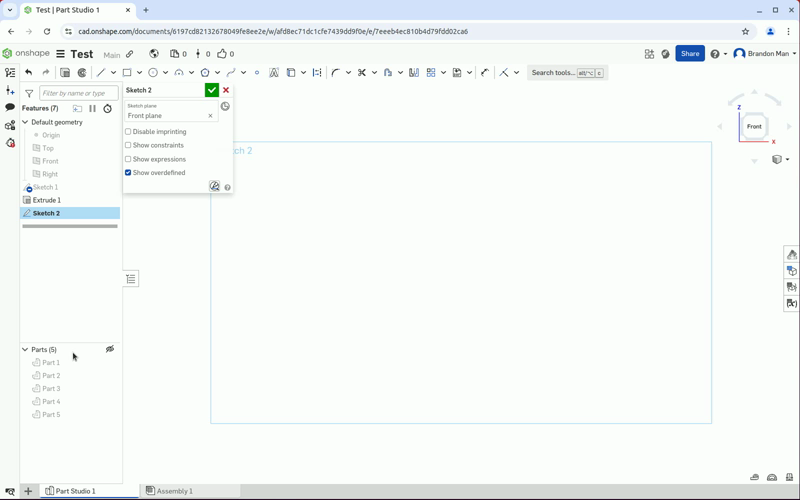
key(c)
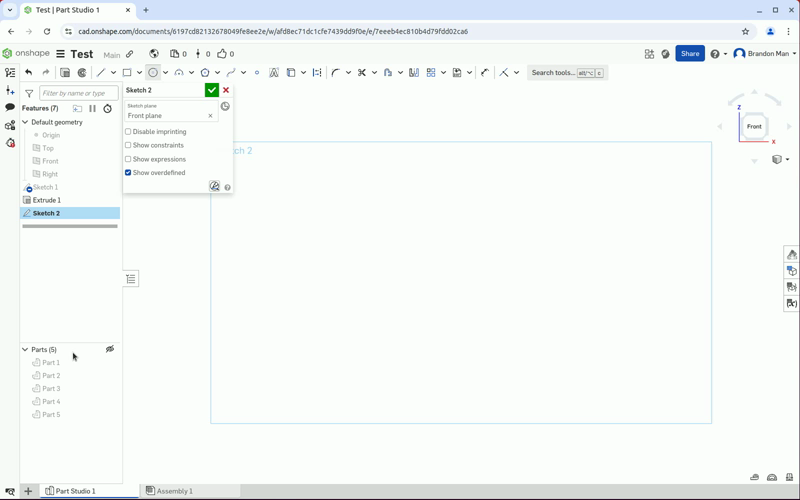
key_down(shift)
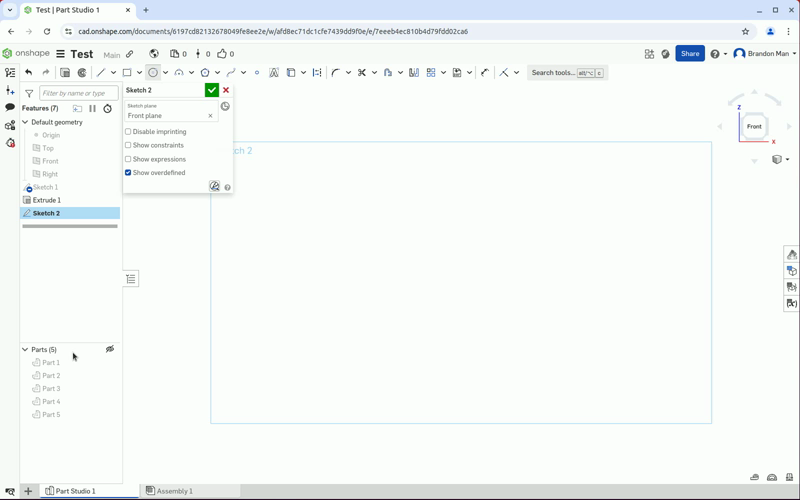
mouse_move(500, 216)
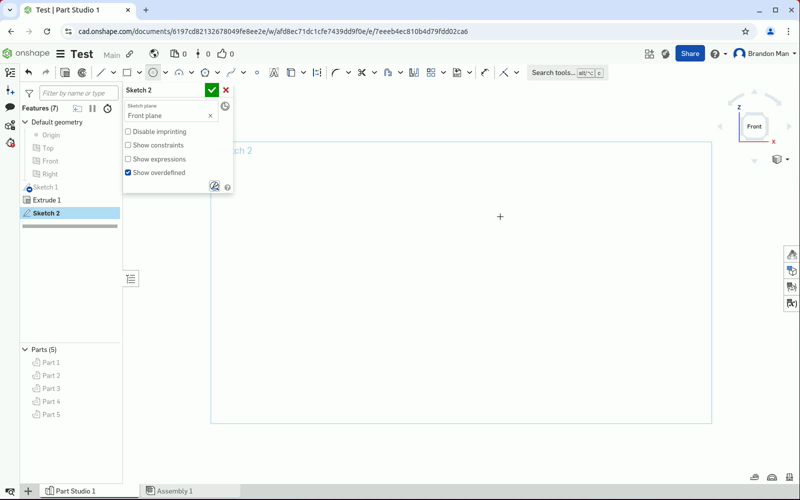
click(500, 216)
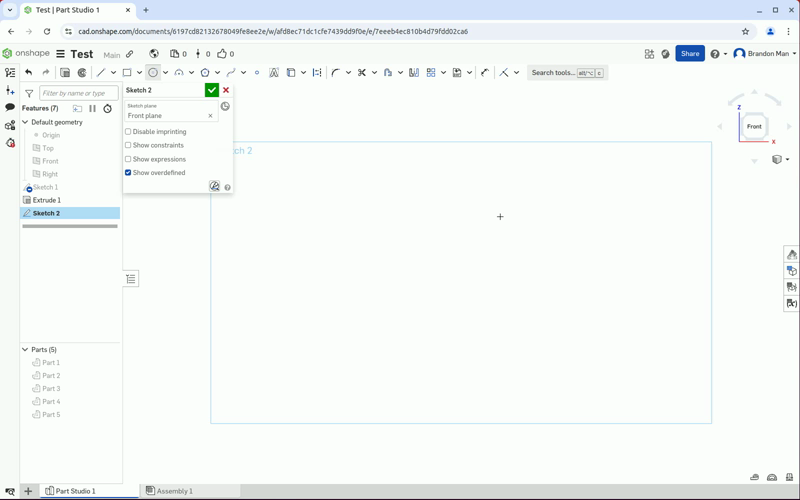
key_up(shift)
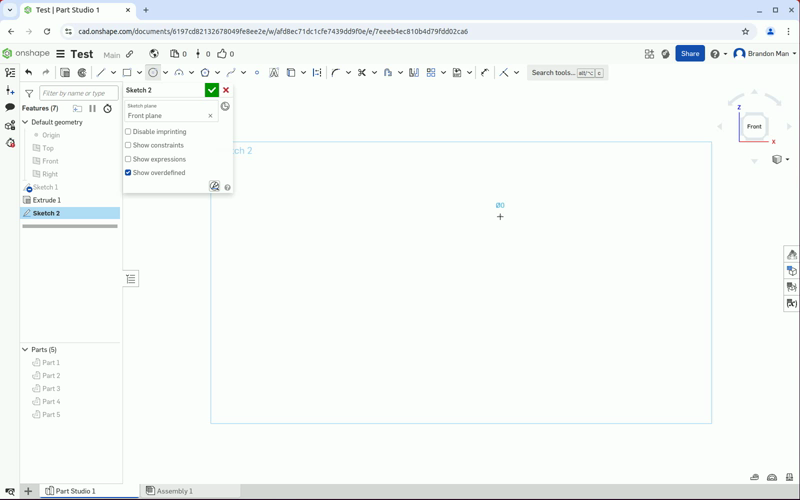
mouse_move(535, 216)
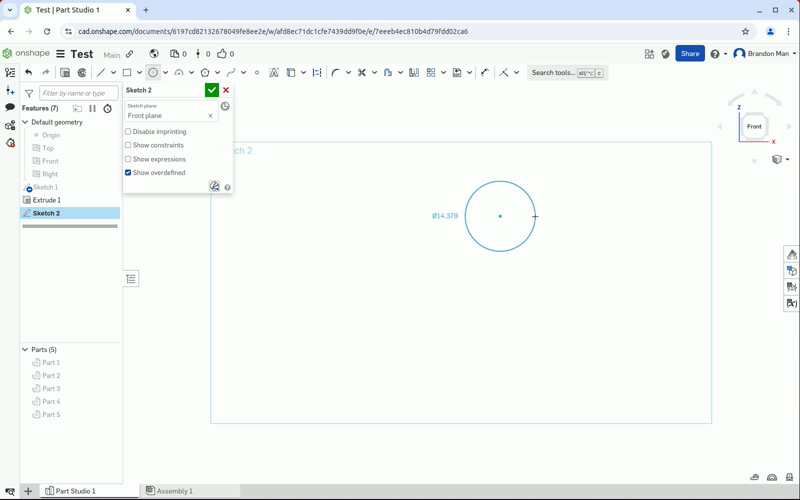
click(535, 216)
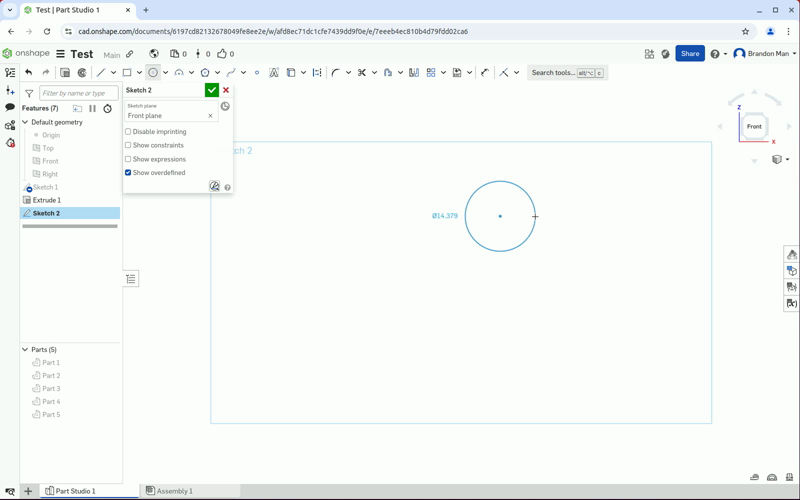
key(esc)
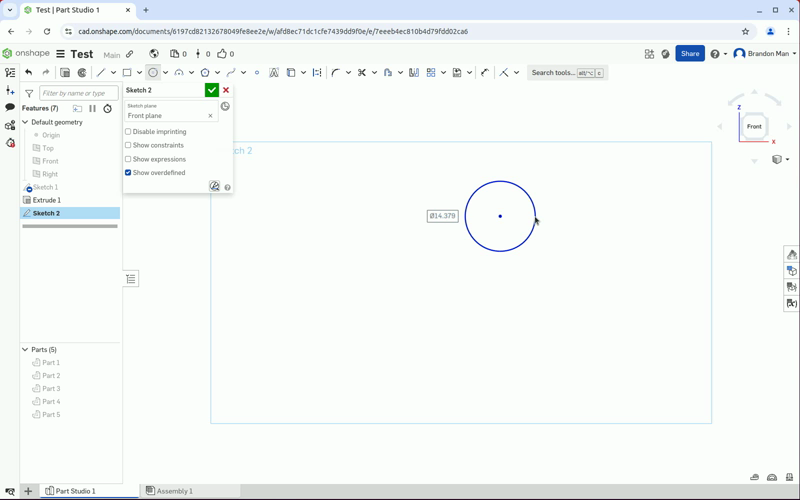
key(c)
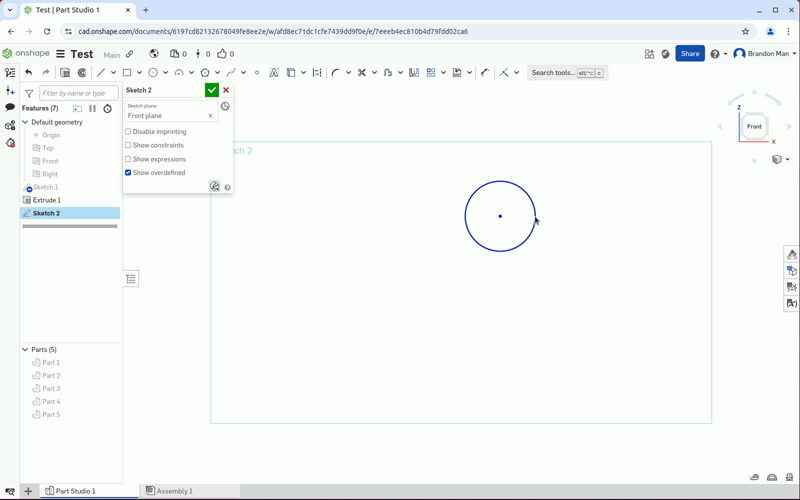
key_down(shift)
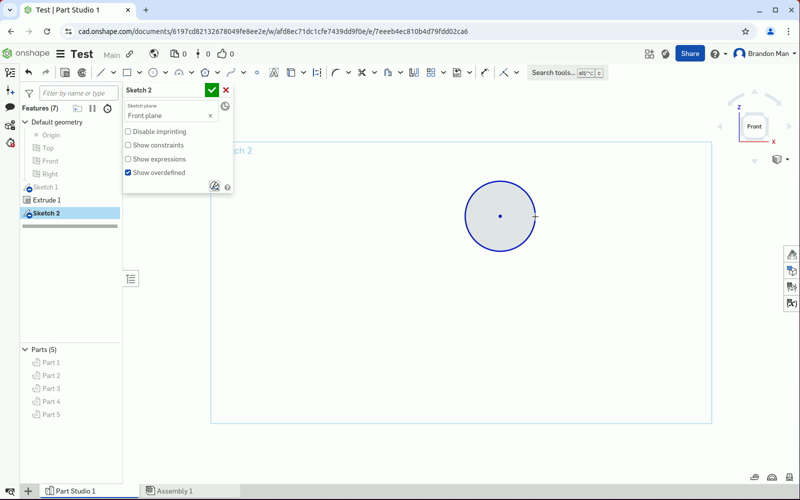
mouse_move(500, 216)
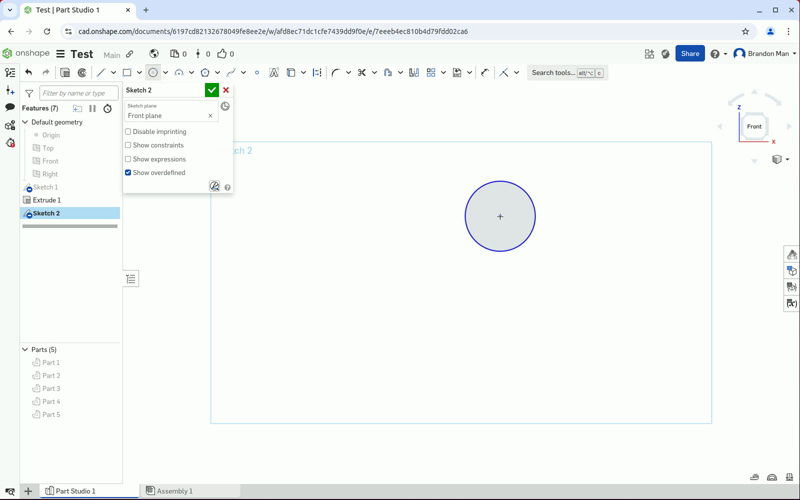
click(500, 216)
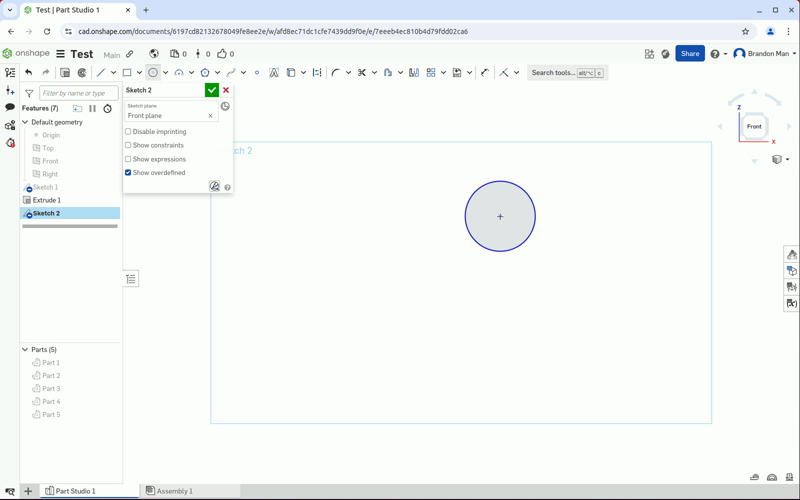
key_up(shift)
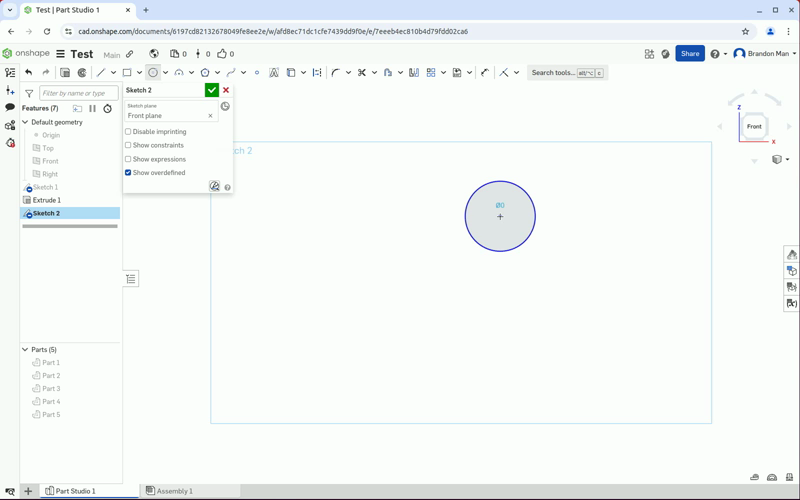
mouse_move(527, 216)
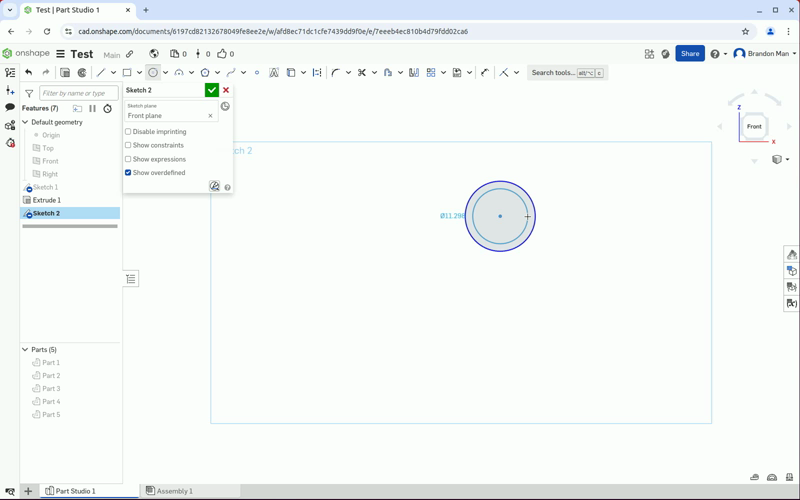
click(527, 216)
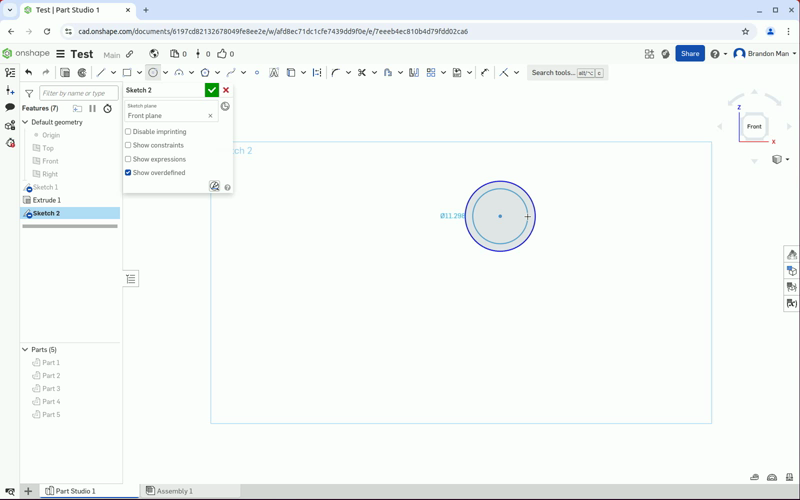
key(esc)
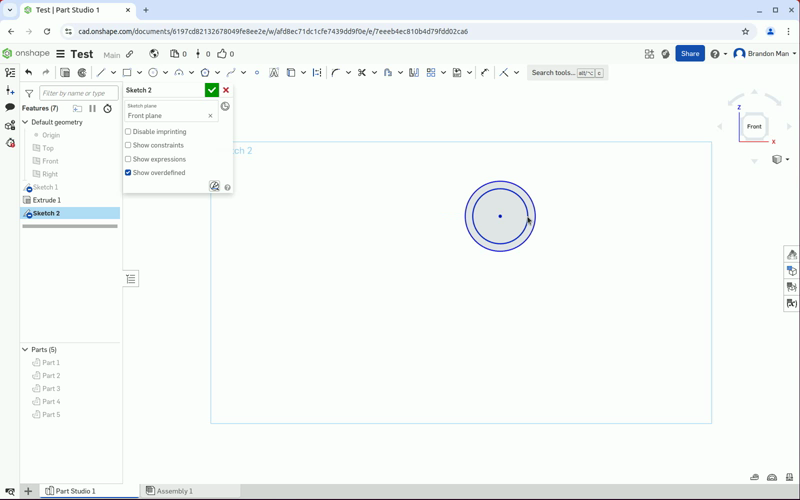
mouse_move(530, 220)
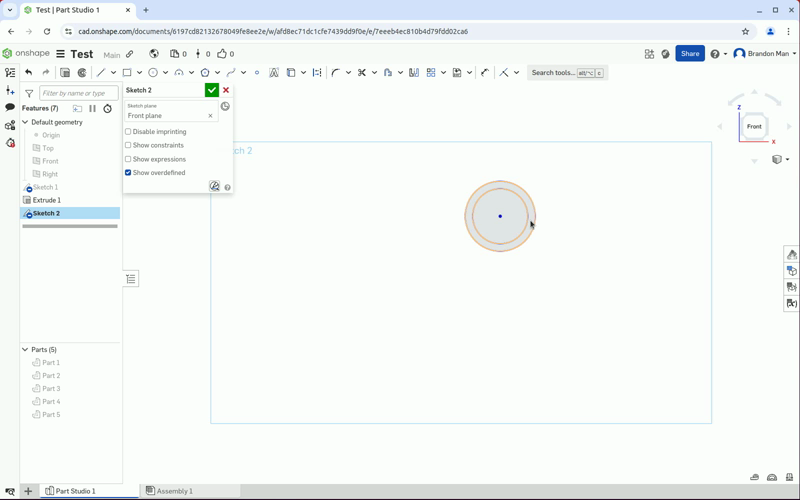
scroll(6)
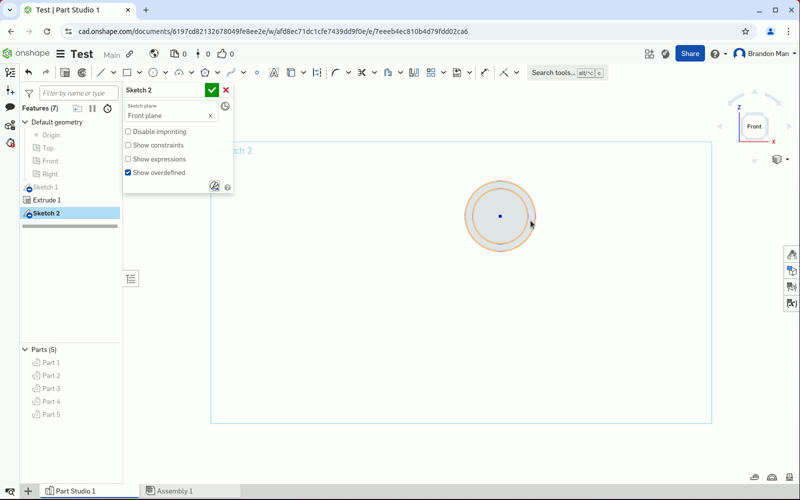
scroll(6)
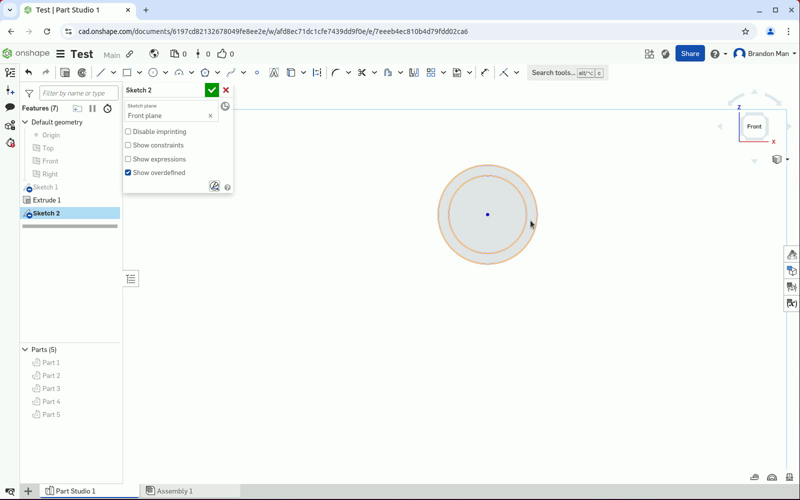
scroll(6)
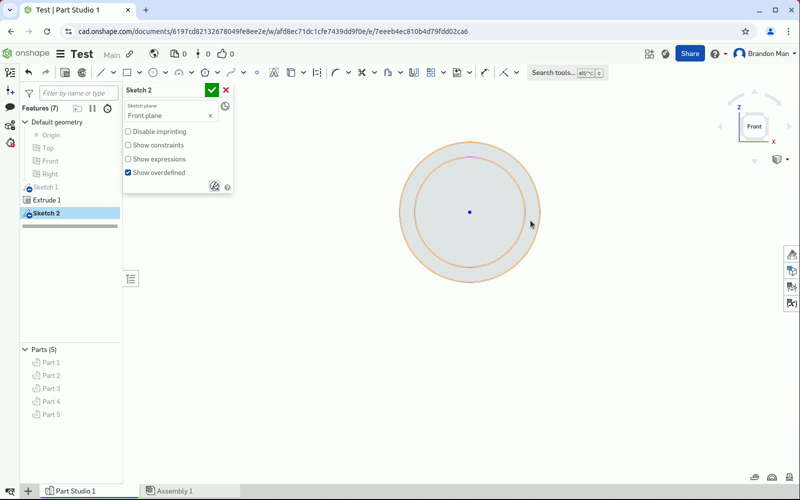
scroll(6)
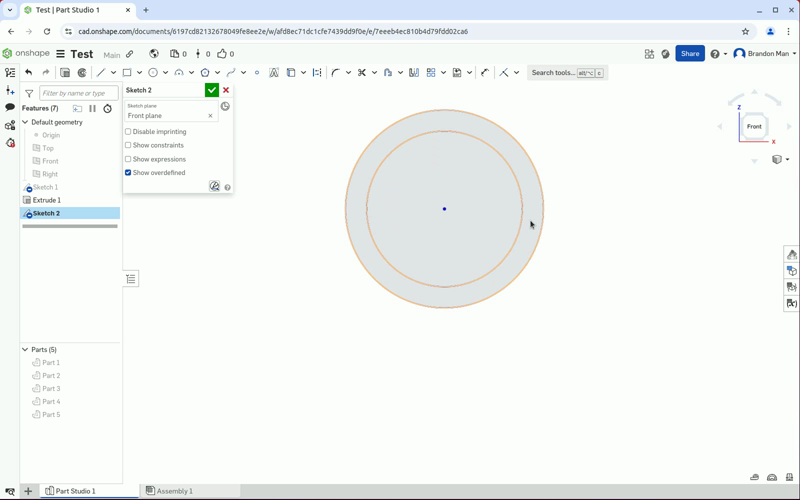
scroll(6)
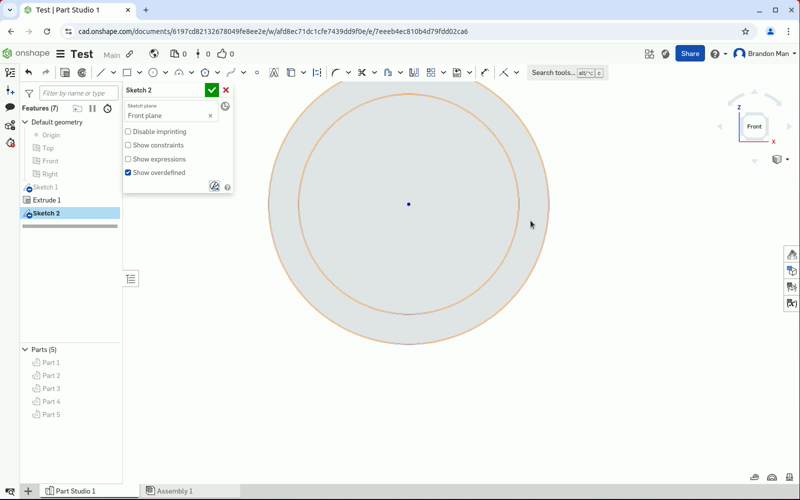
scroll(6)
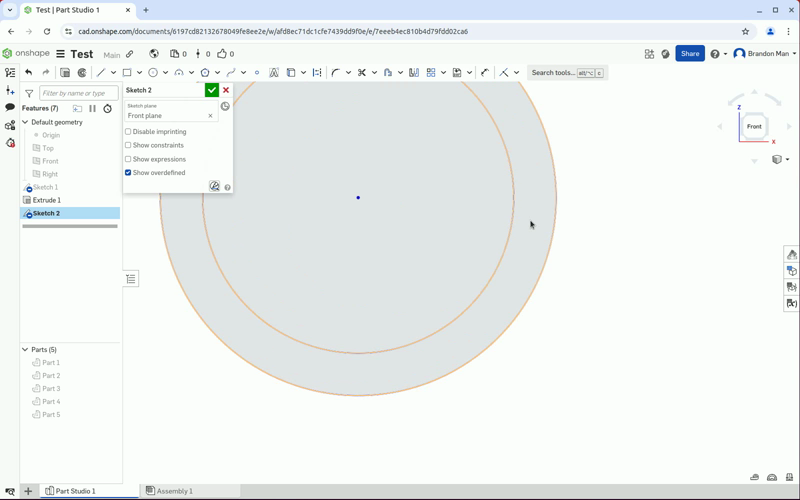
scroll(6)
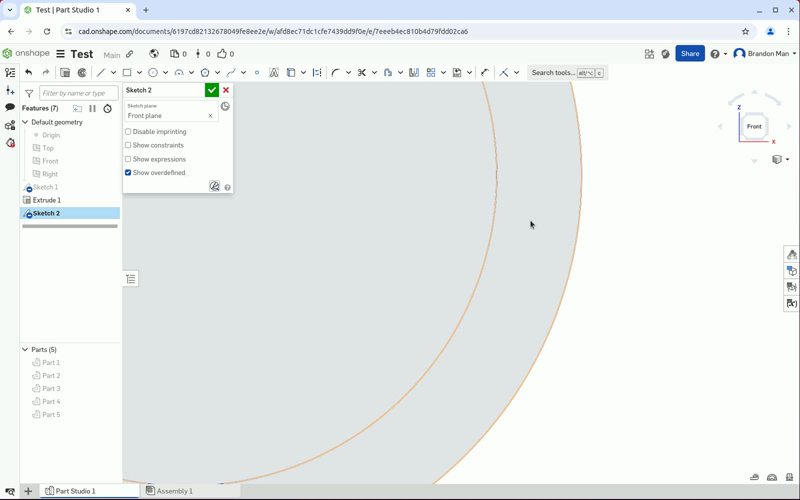
click(530, 220)
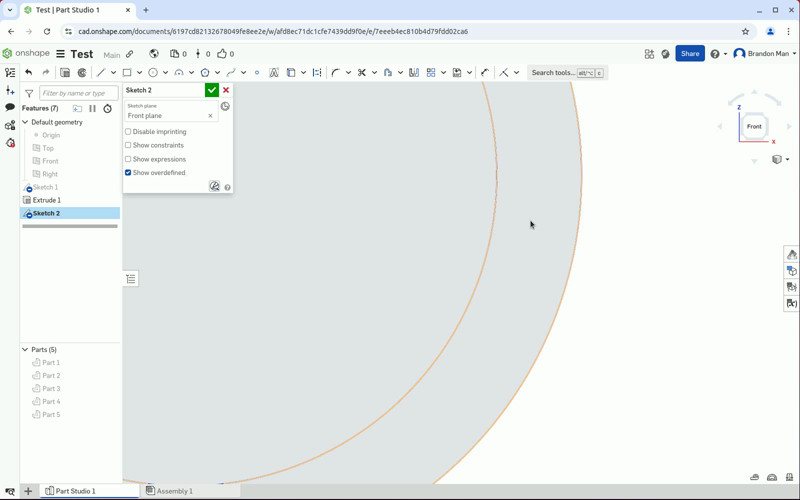
scroll(-6)
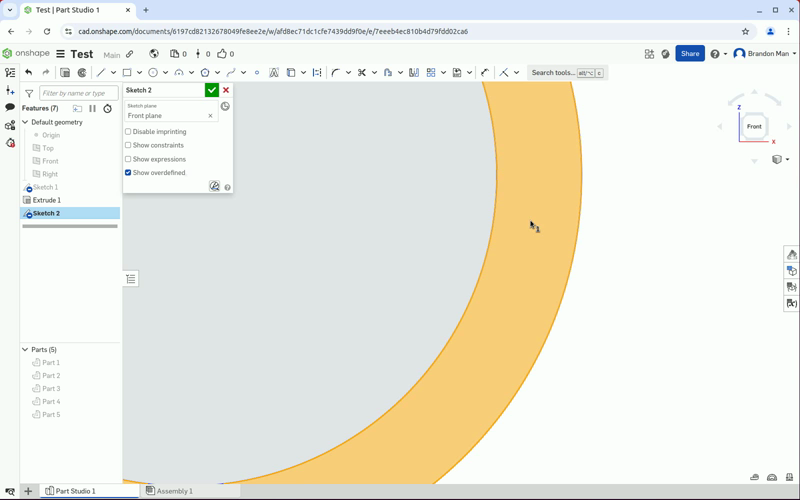
scroll(-6)
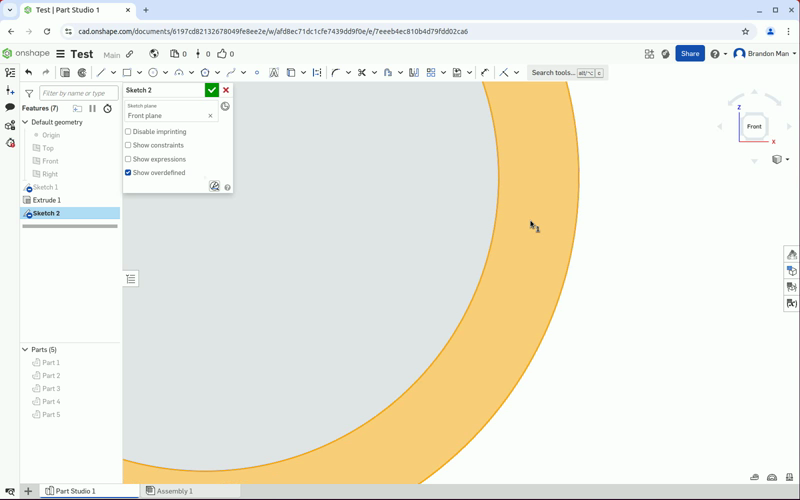
scroll(-6)
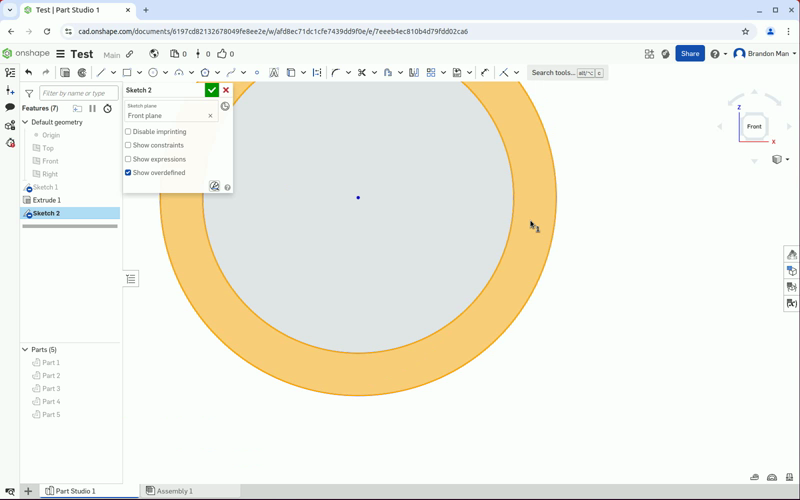
scroll(-6)
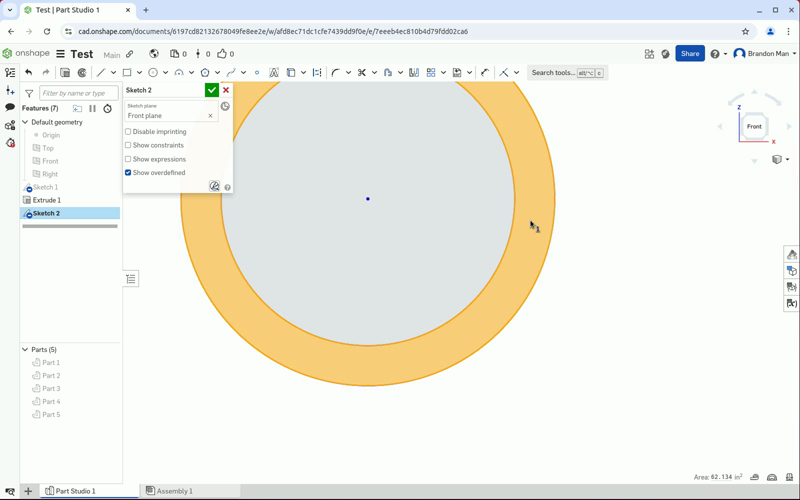
scroll(-6)
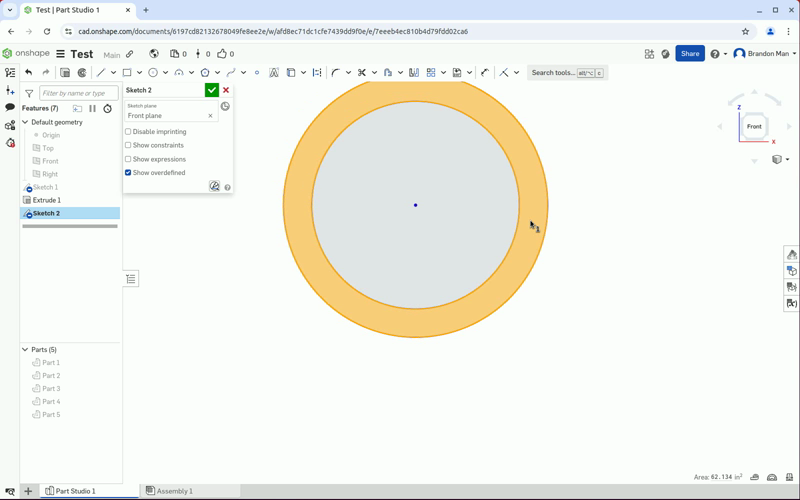
scroll(-6)
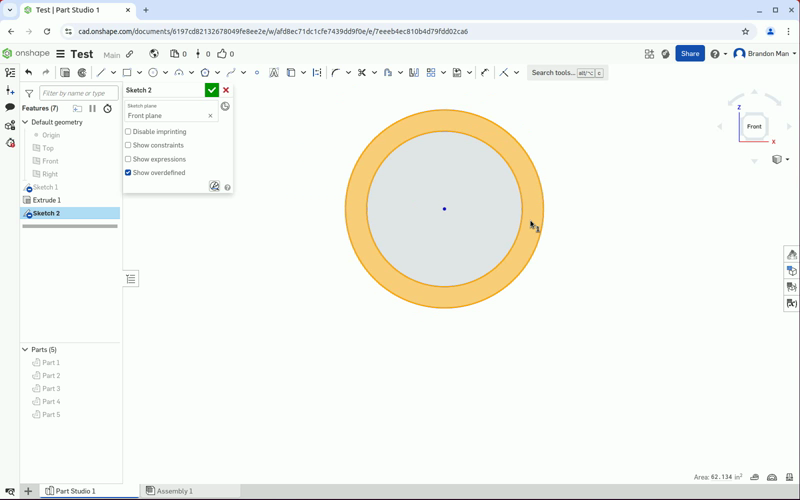
scroll(-6)
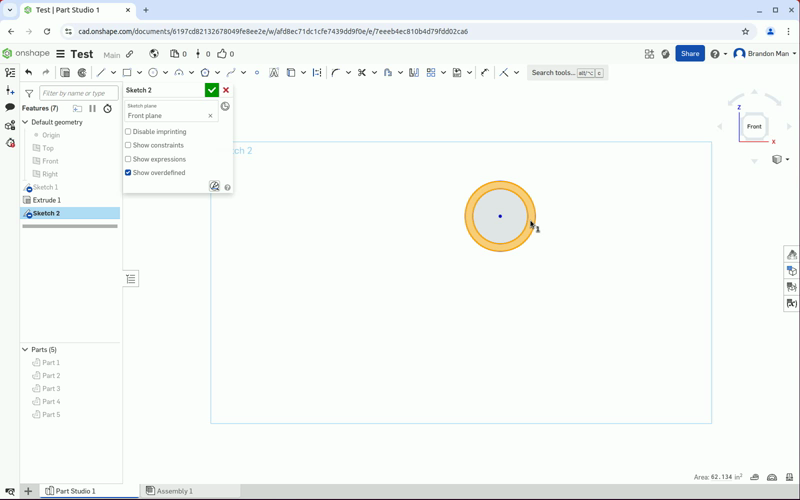
mouse_move(73, 352)
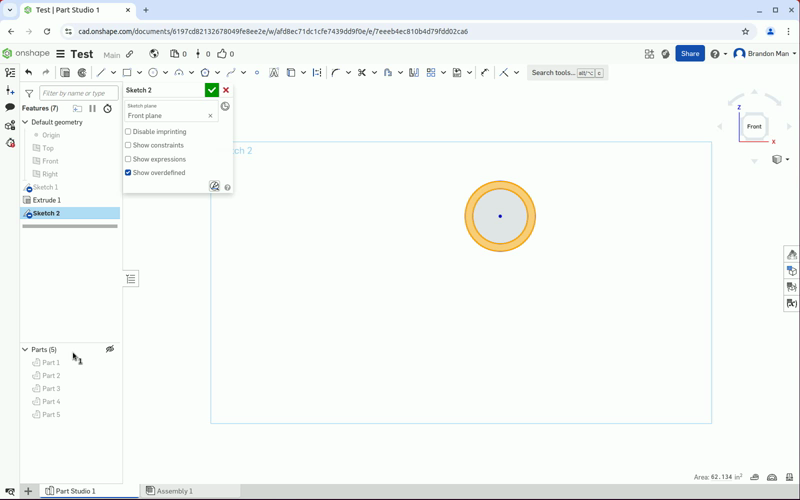
key(shift+y)
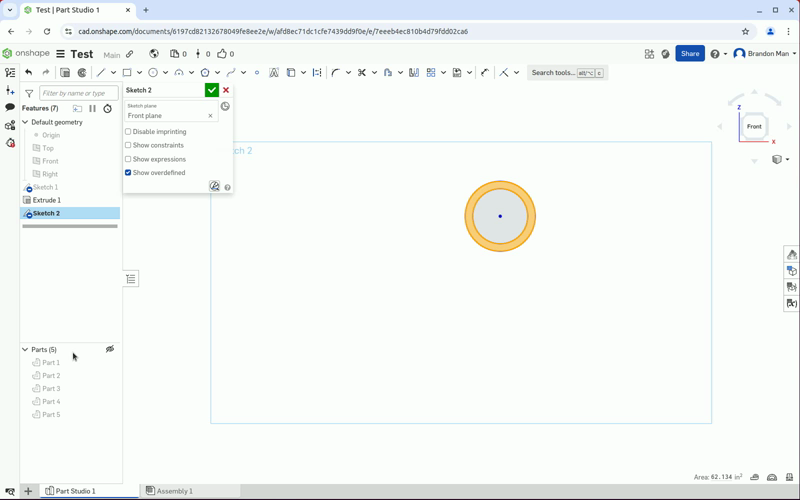
key(shift+e)
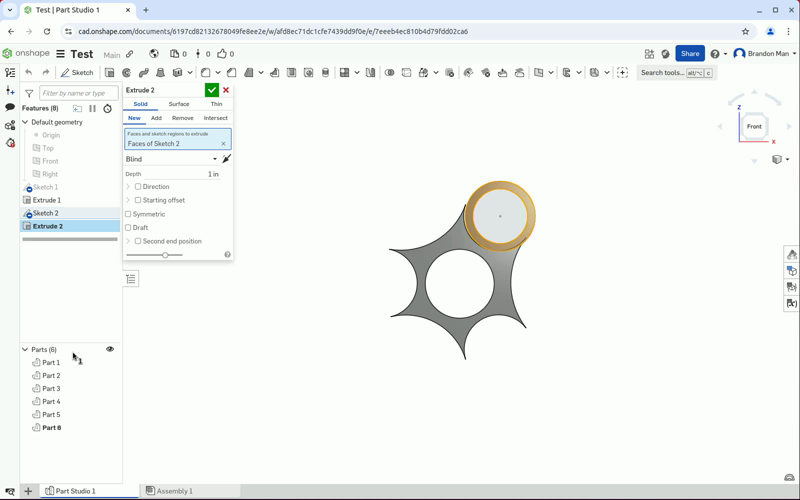
mouse_move(143, 106)
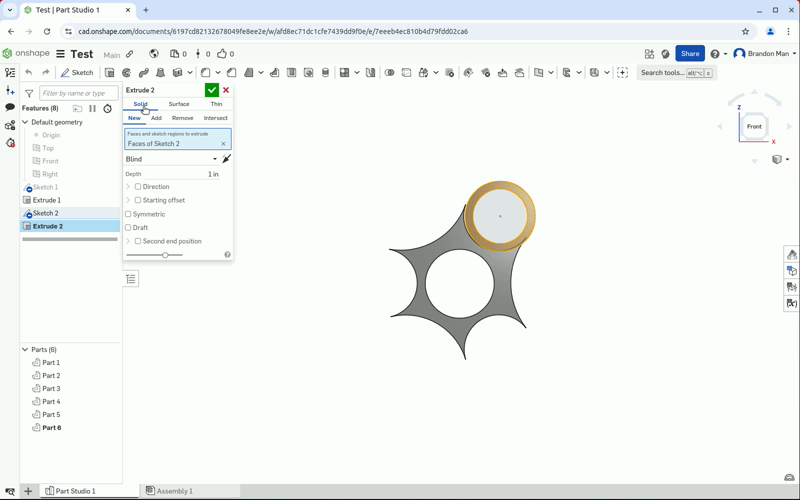
click(143, 106)
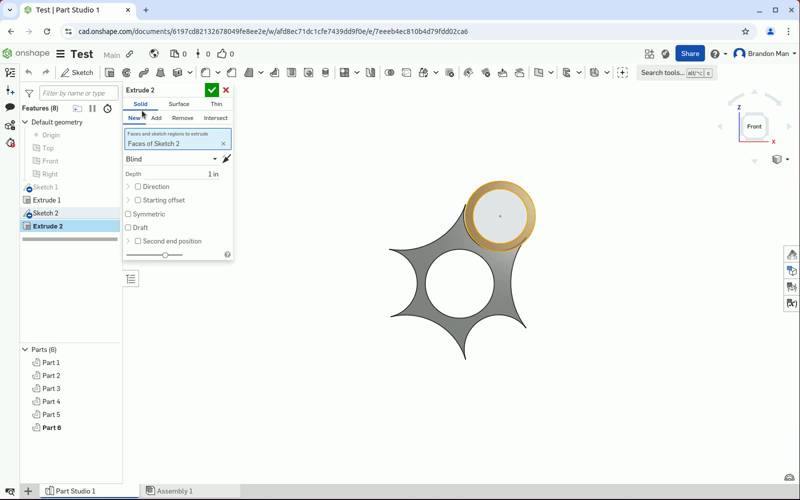
mouse_move(137, 120)
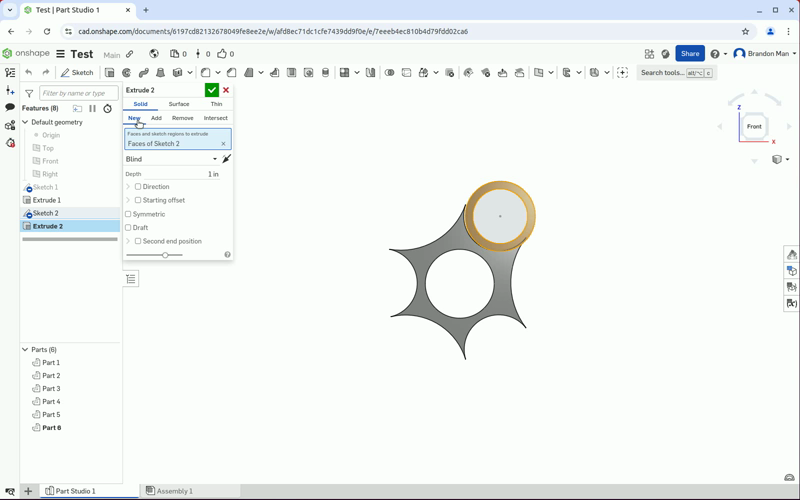
click(137, 120)
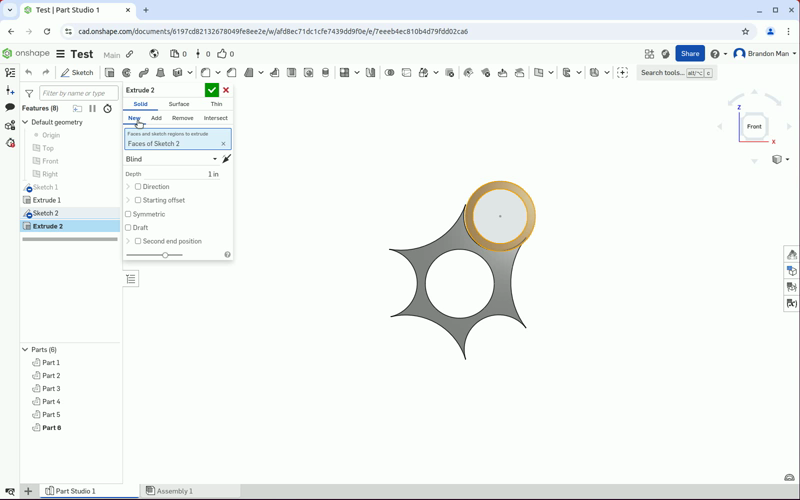
key(tab, 4)
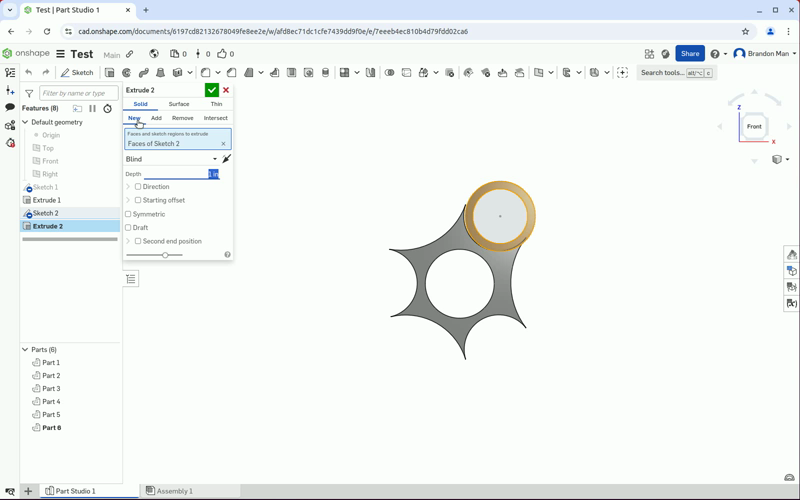
text(3.129)
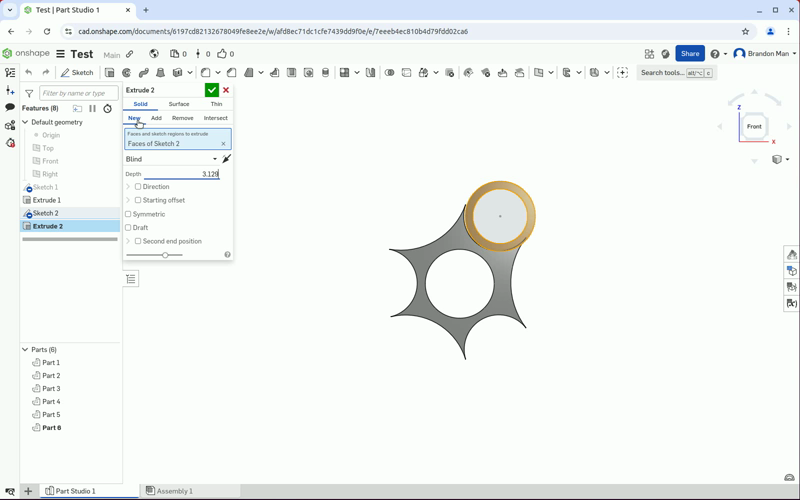
key(enter)
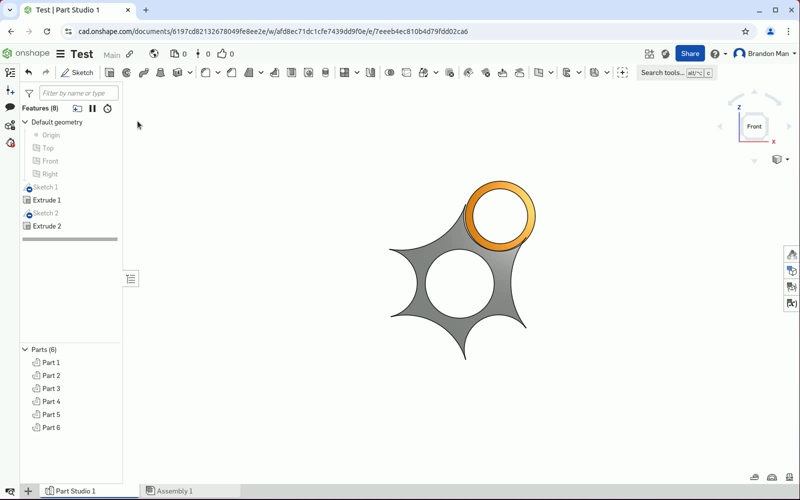
key(shift+h)
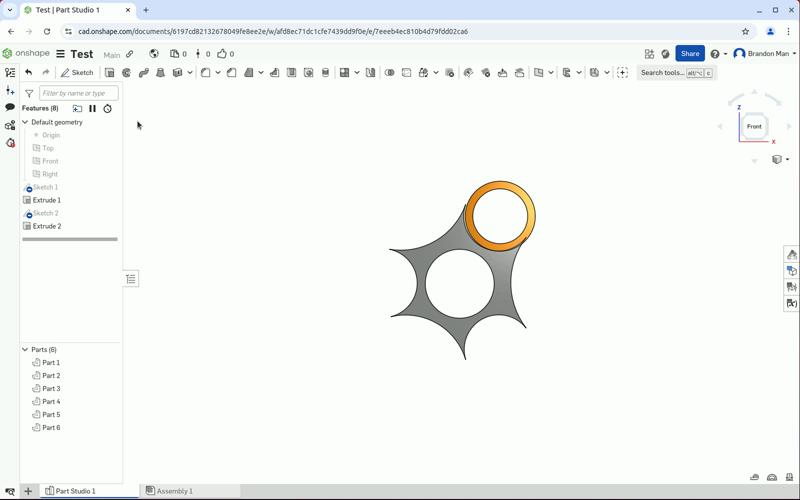
key(shift+h)
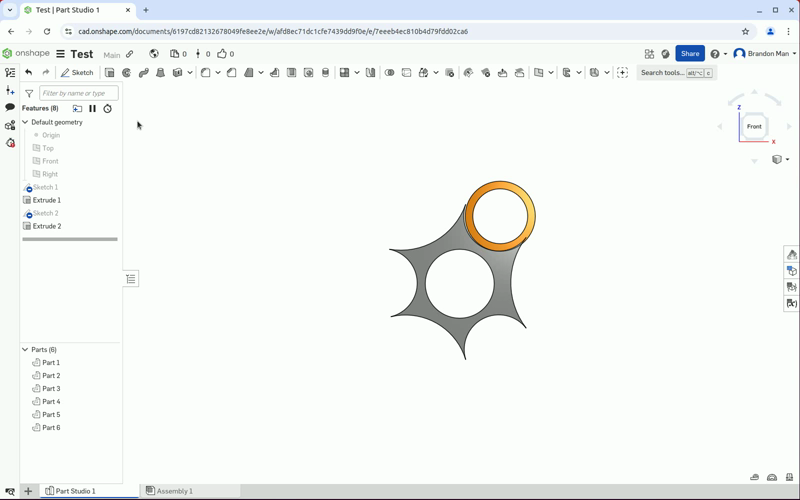
mouse_move(73, 189)
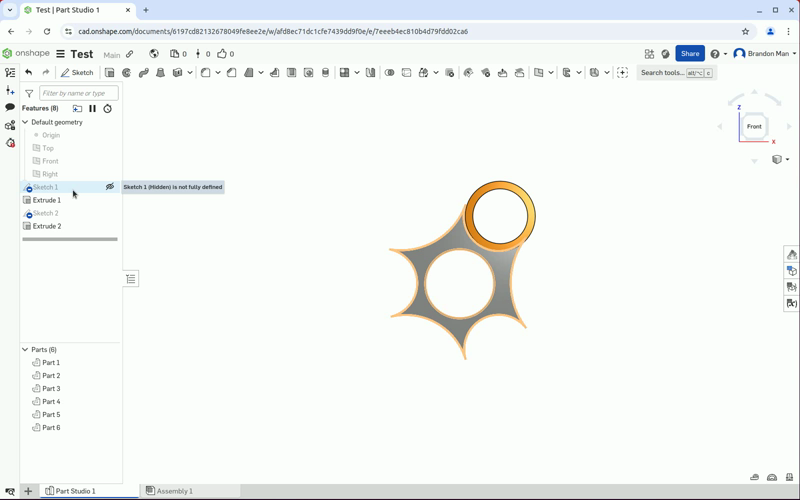
click(73, 189)
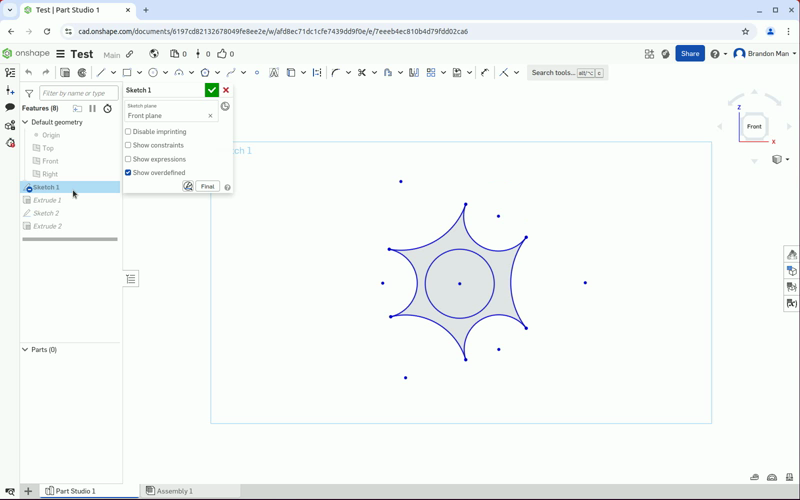
mouse_move(229, 92)
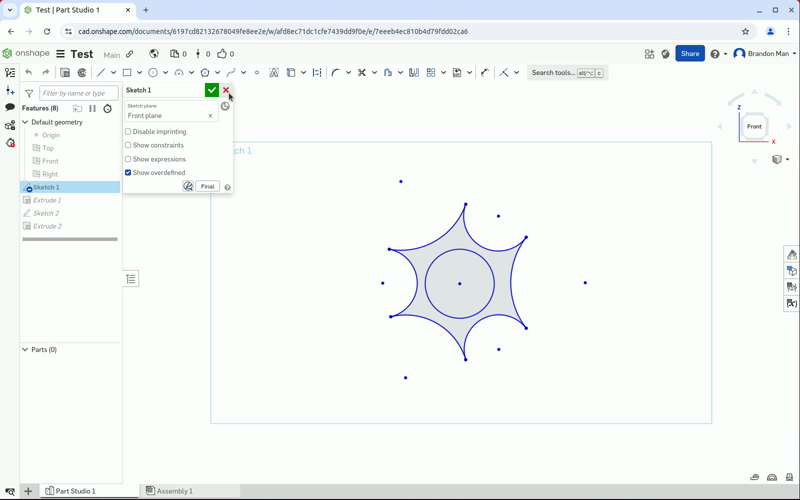
click(229, 92)
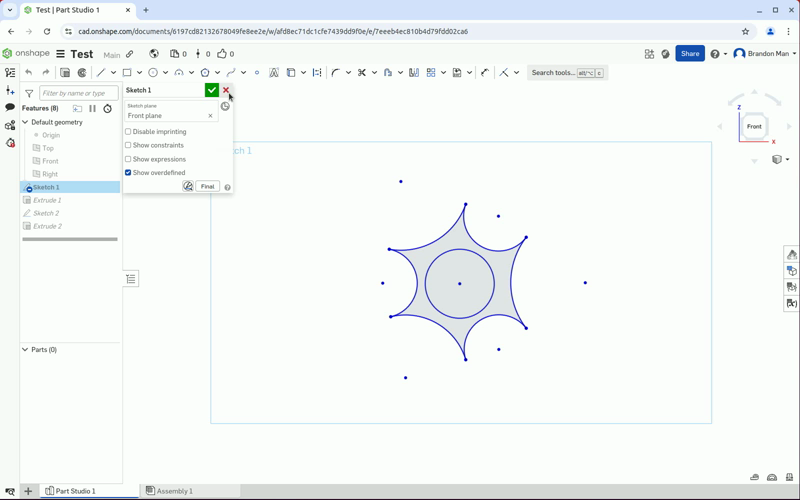
key(shift+s)
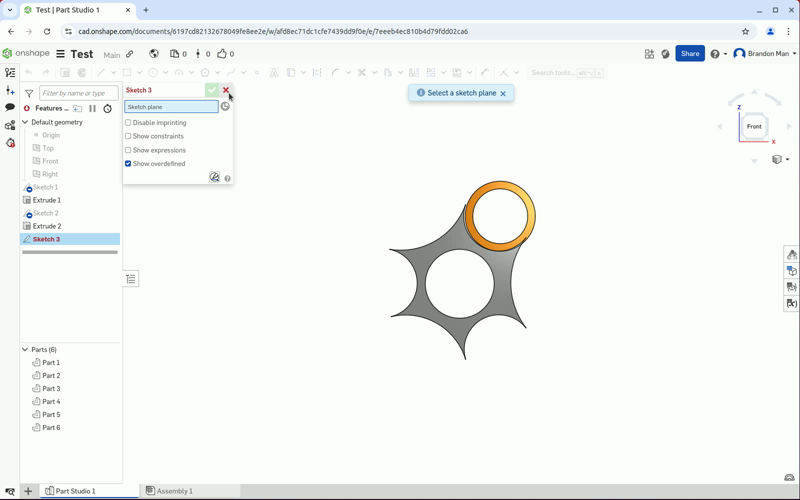
mouse_move(73, 163)
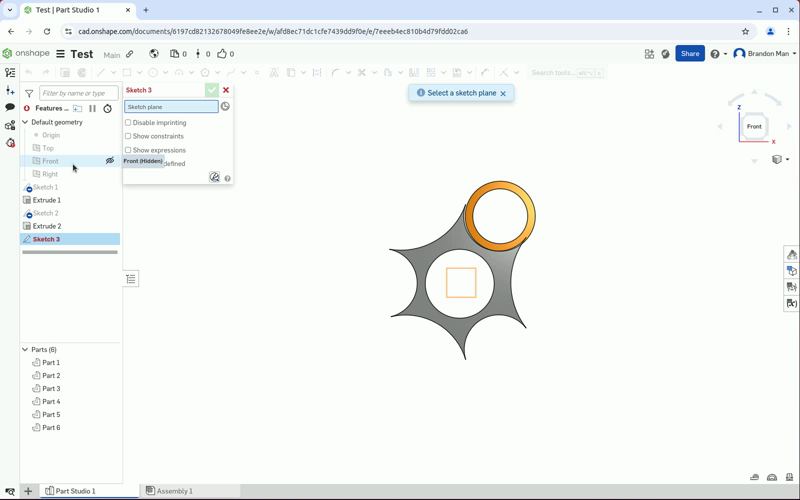
click(73, 163)
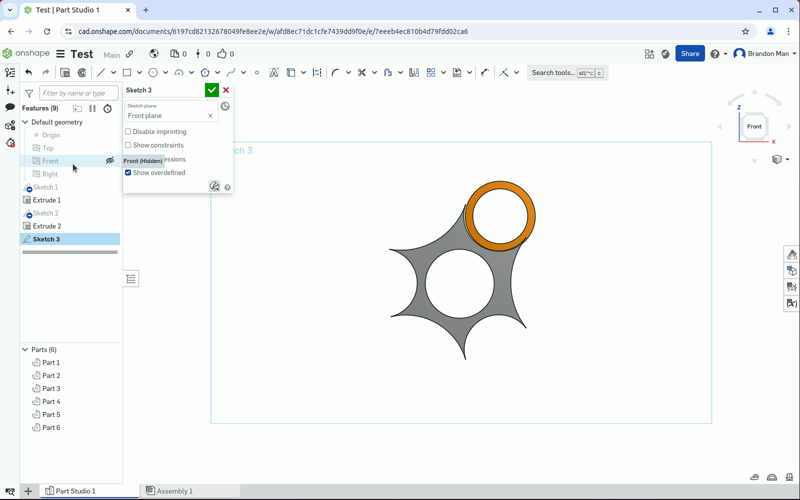
mouse_move(73, 352)
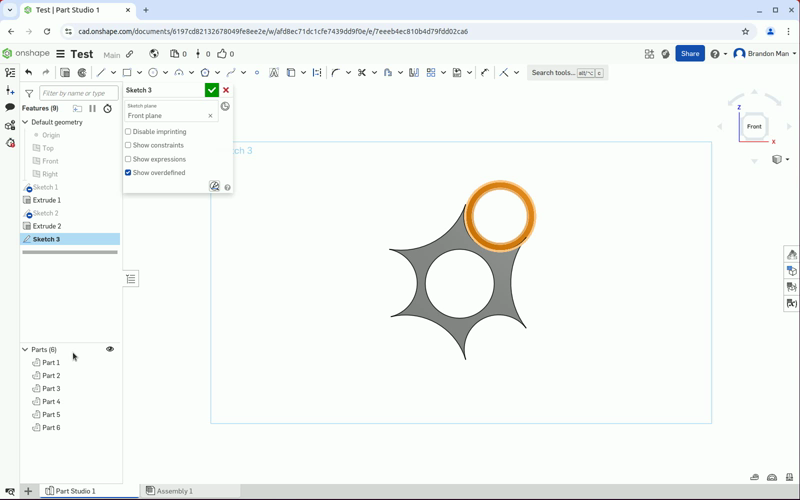
key(y)
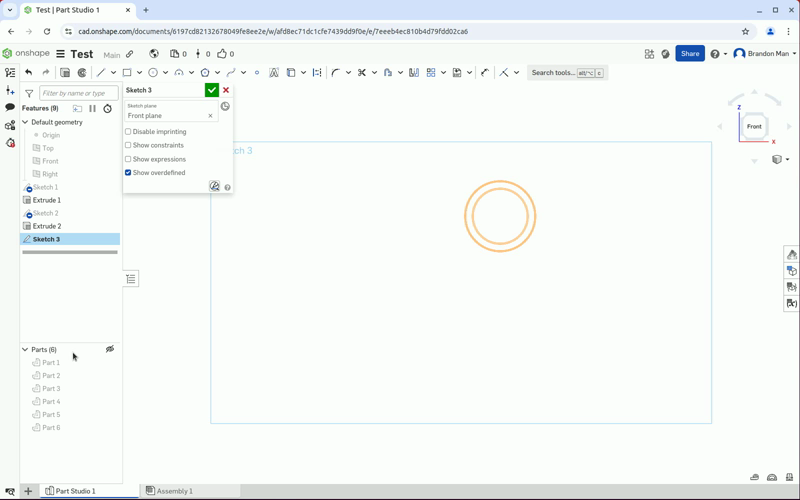
key(c)
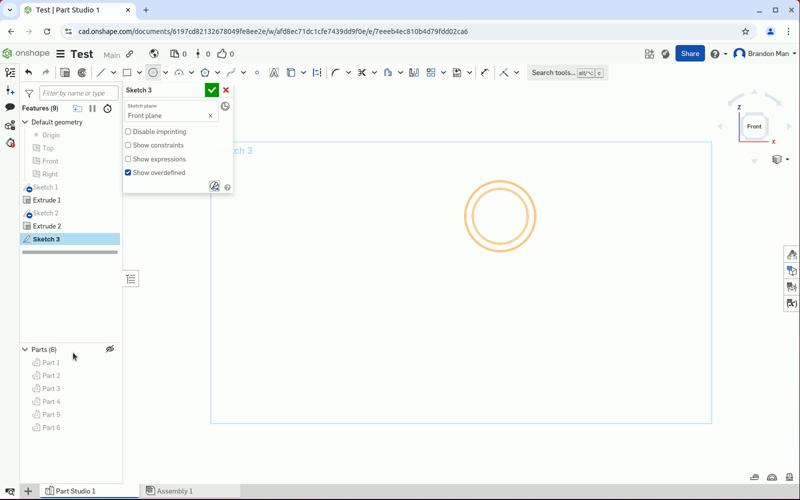
key_down(shift)
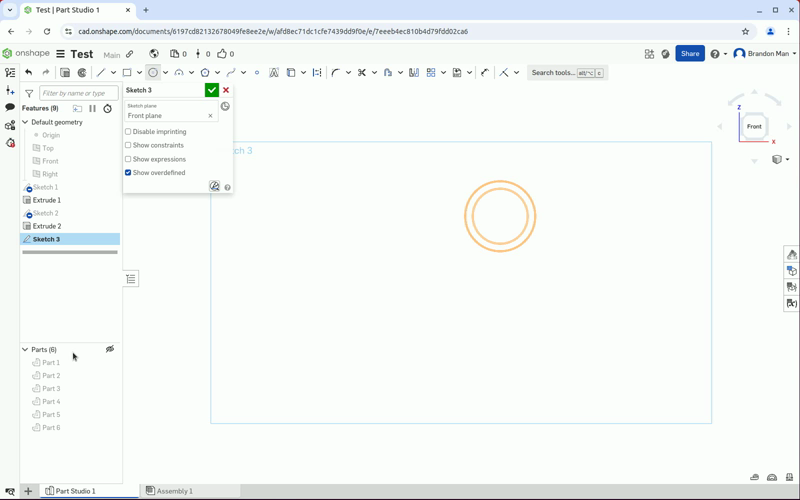
mouse_move(461, 282)
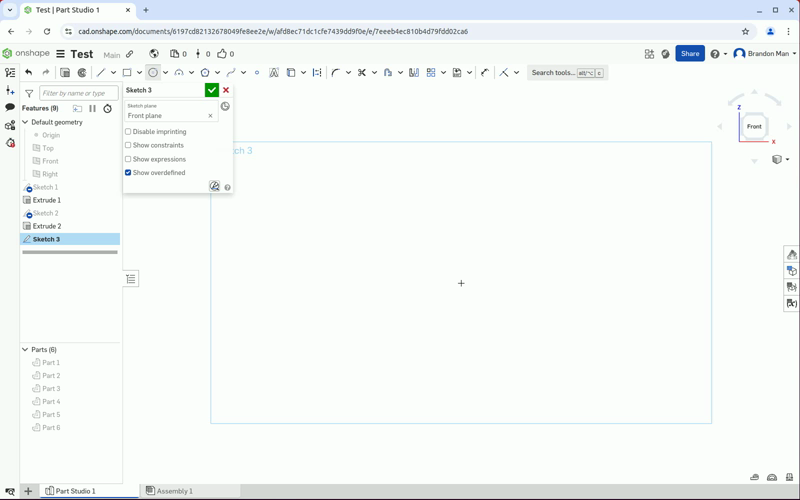
click(461, 282)
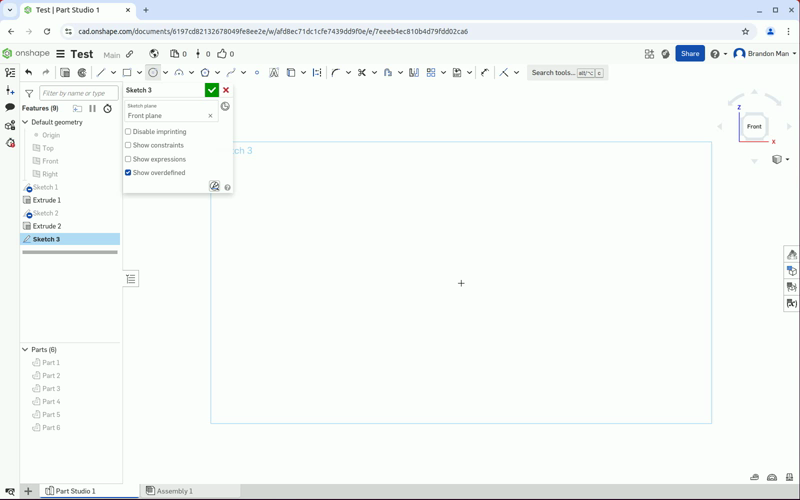
key_up(shift)
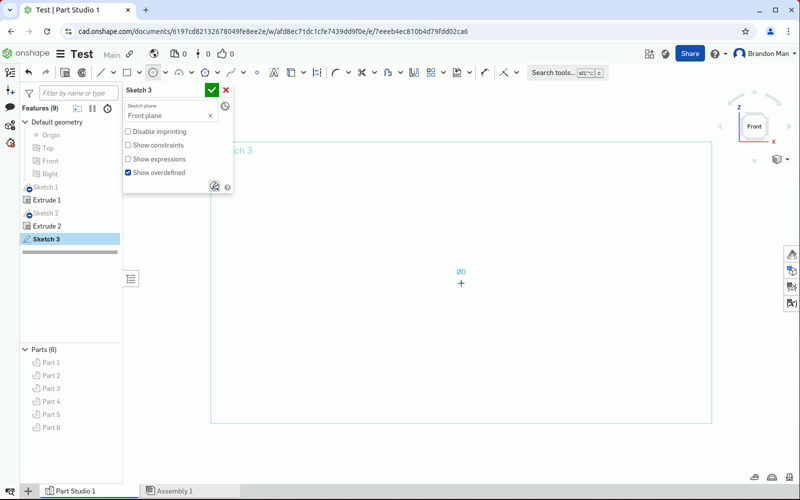
mouse_move(497, 282)
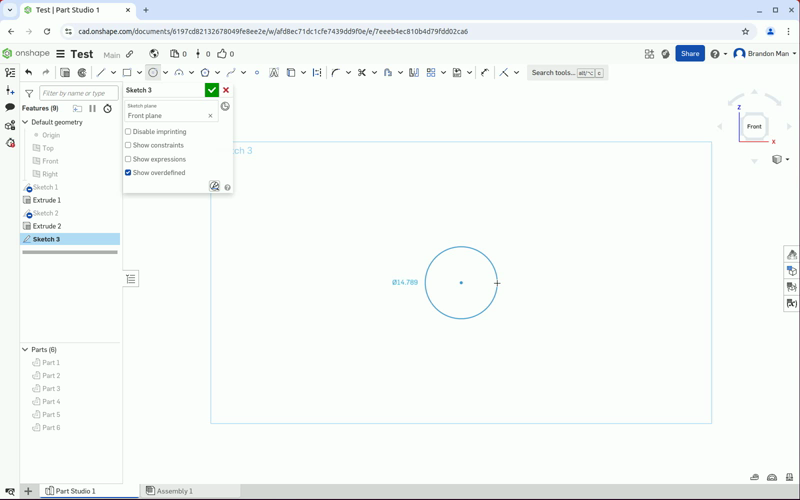
click(497, 282)
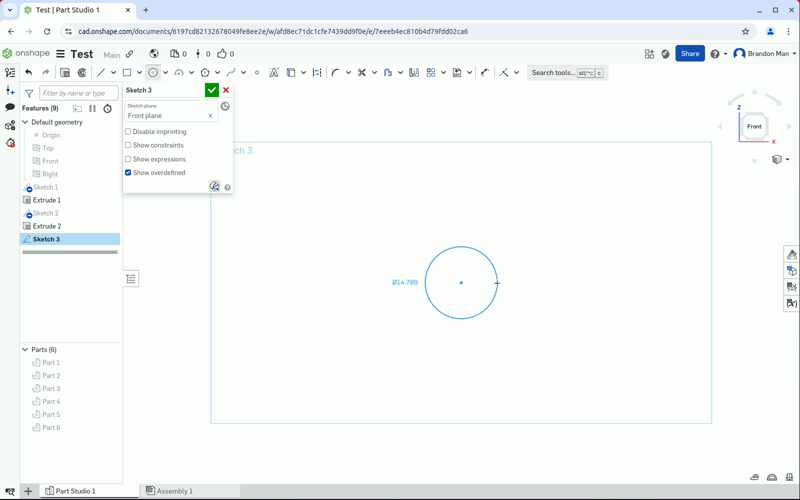
key(esc)
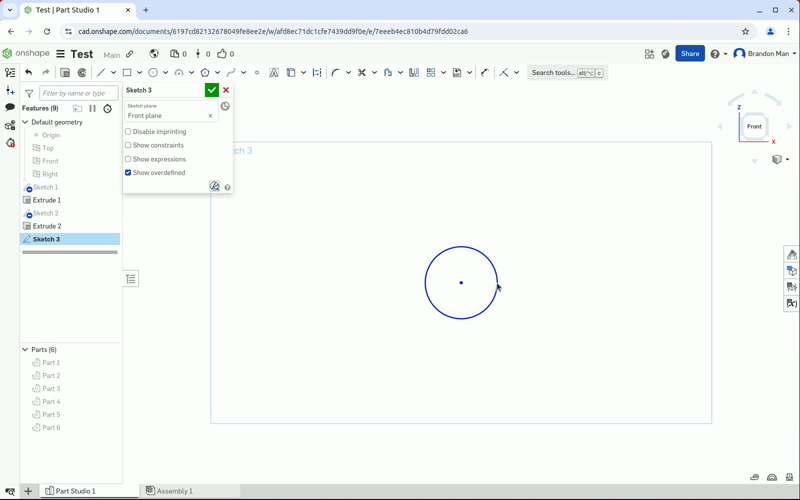
key(c)
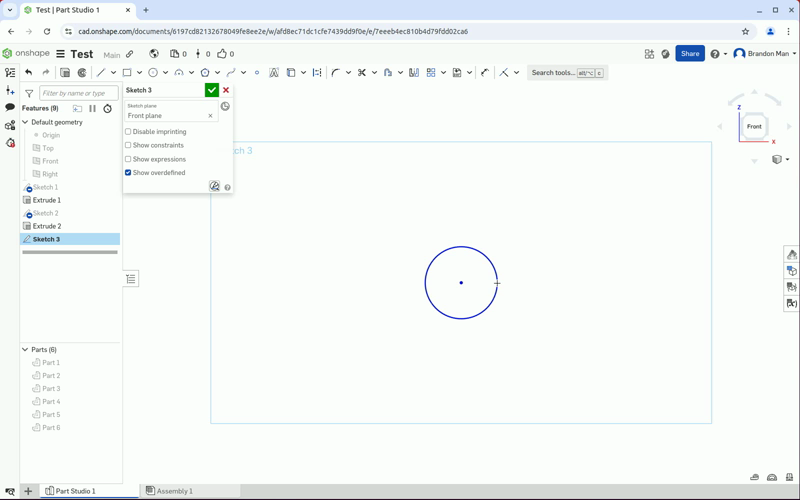
key_down(shift)
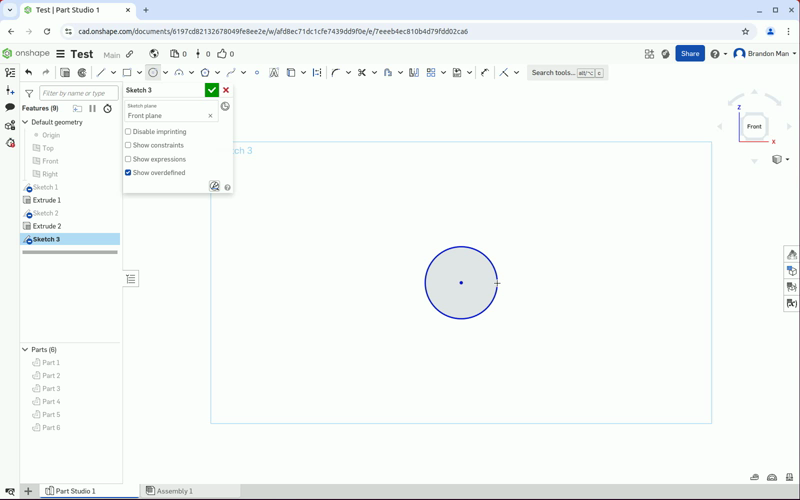
mouse_move(461, 282)
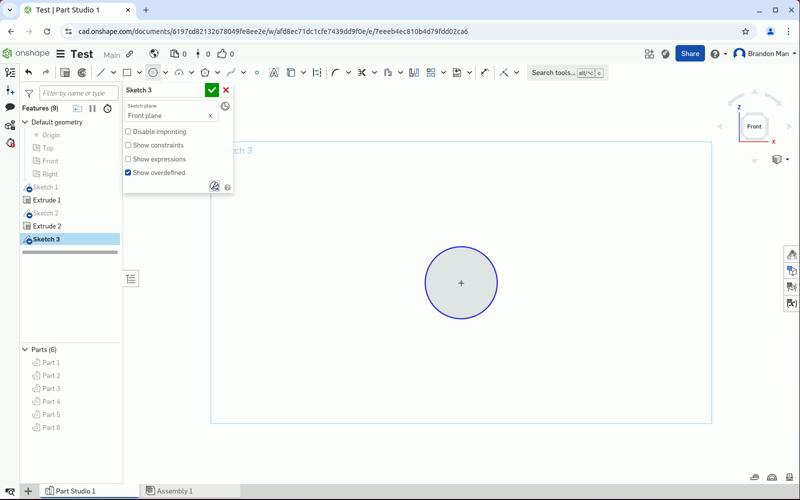
click(461, 282)
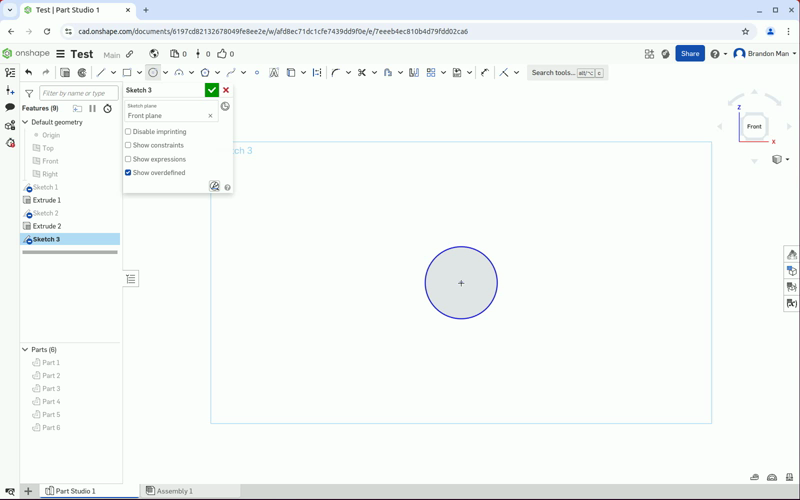
key_up(shift)
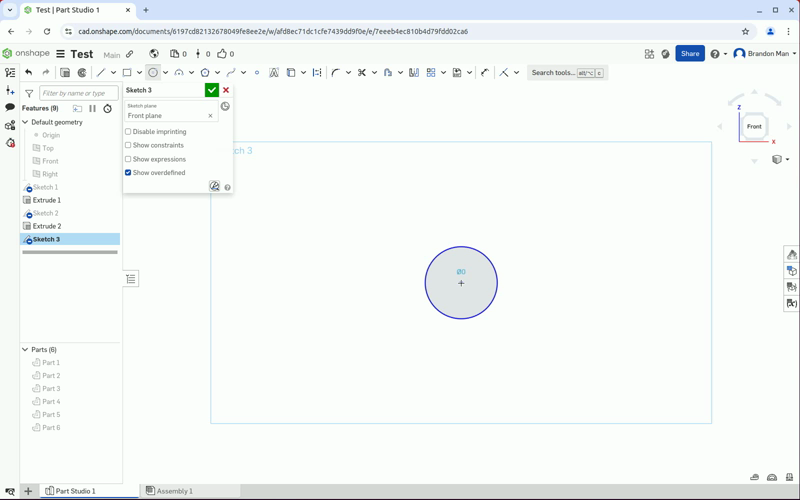
mouse_move(489, 282)
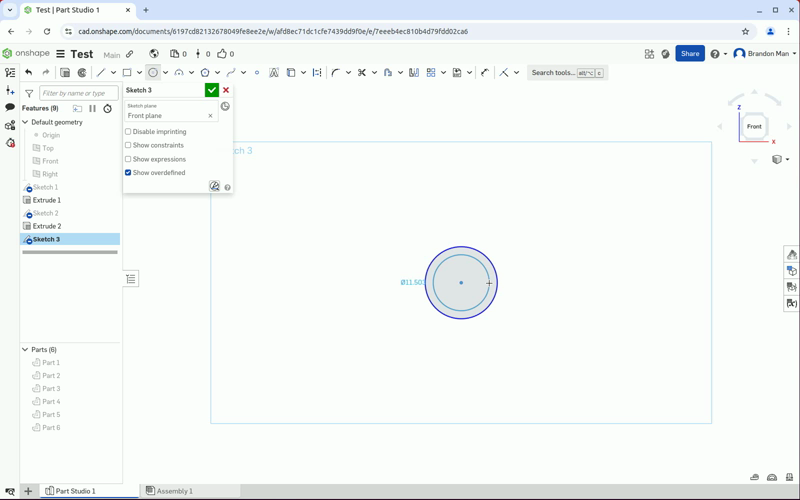
click(489, 282)
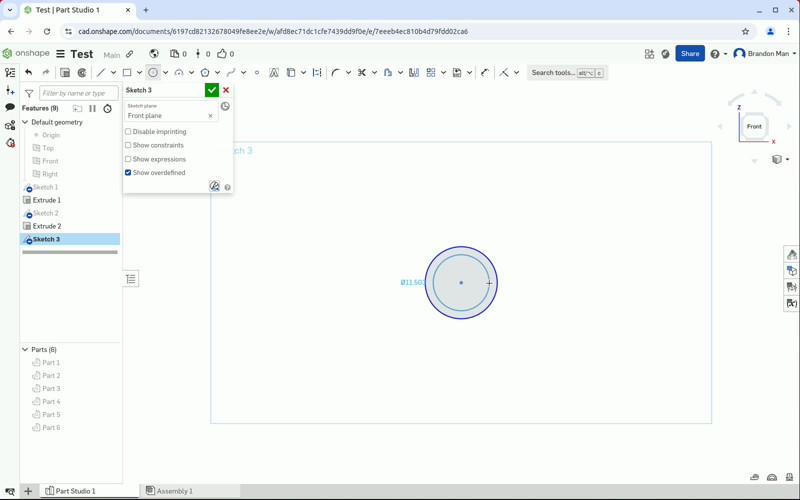
key(esc)
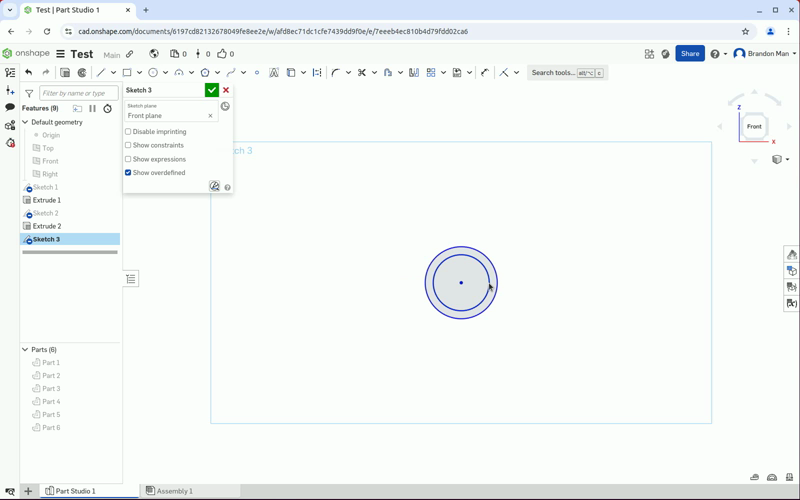
mouse_move(493, 285)
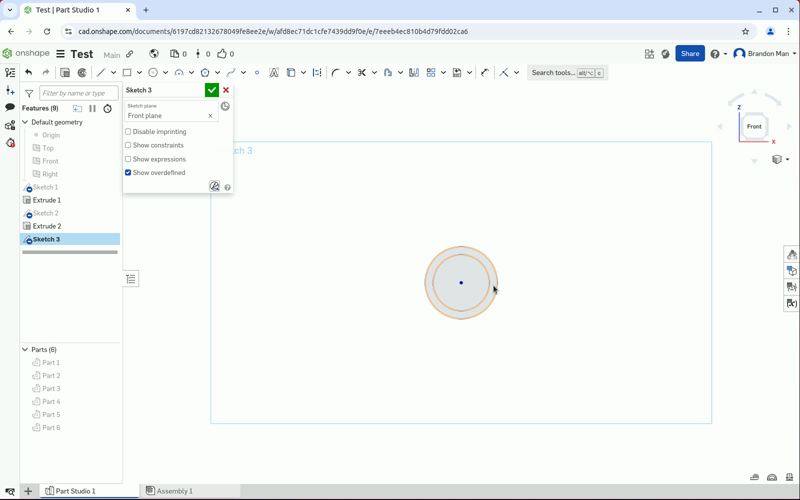
scroll(6)
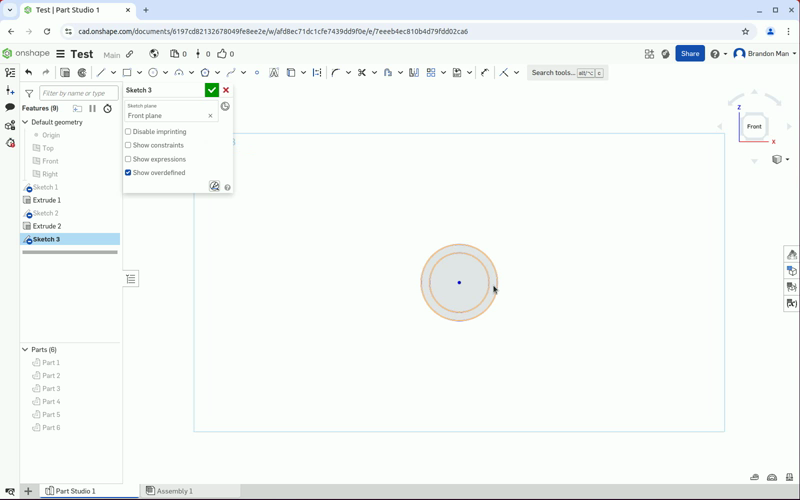
scroll(6)
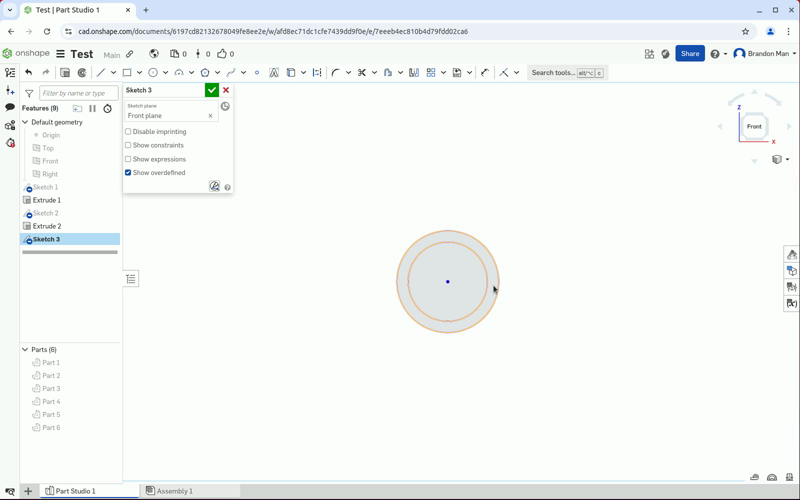
scroll(6)
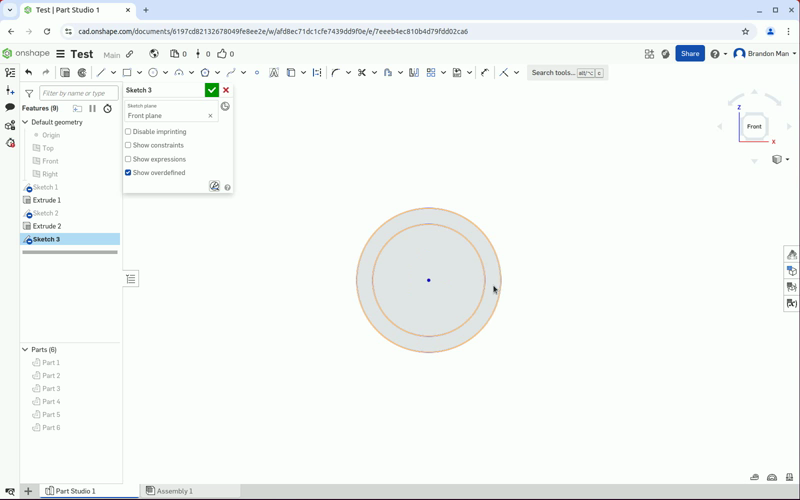
scroll(6)
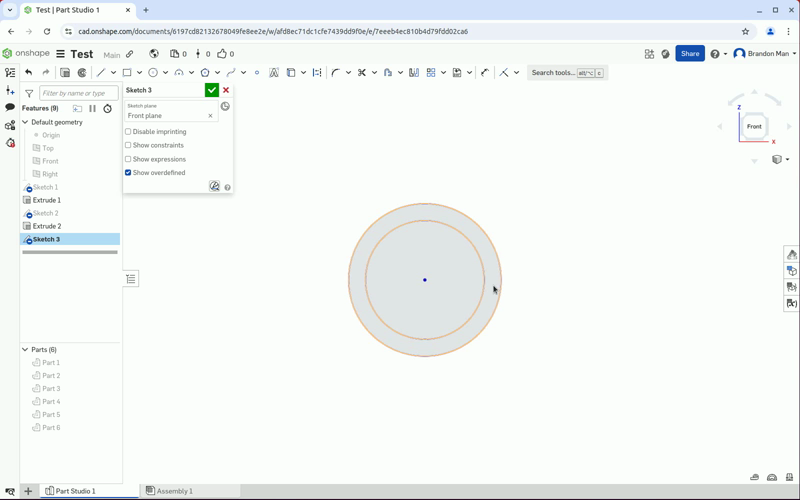
scroll(6)
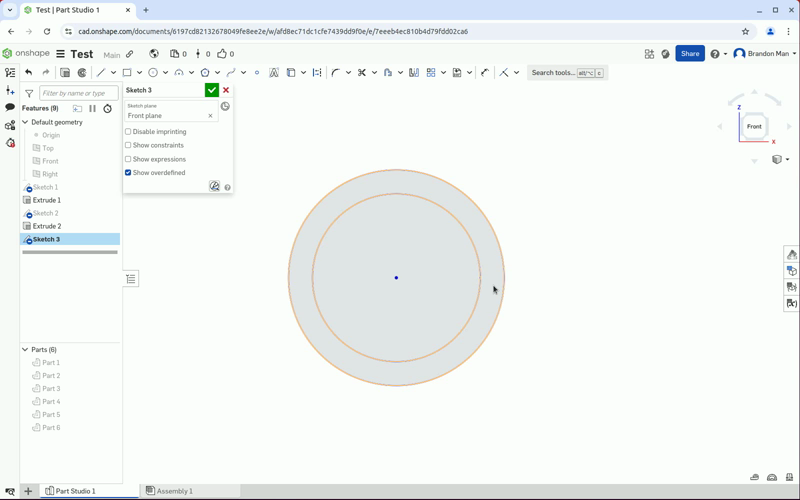
scroll(6)
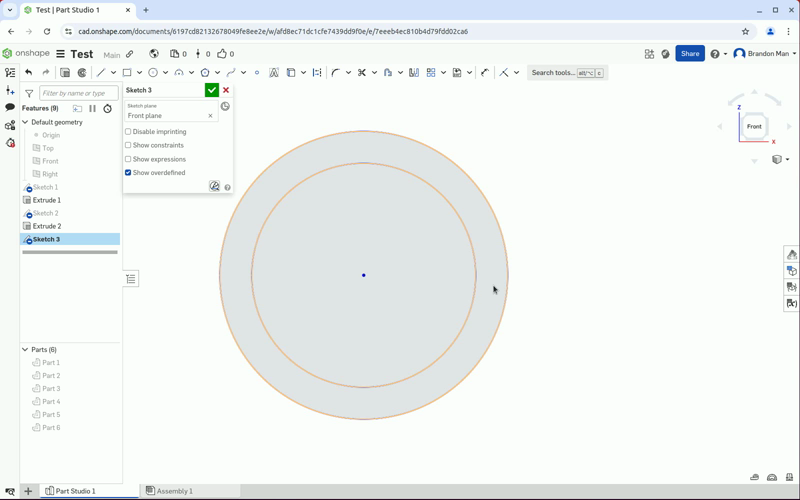
scroll(6)
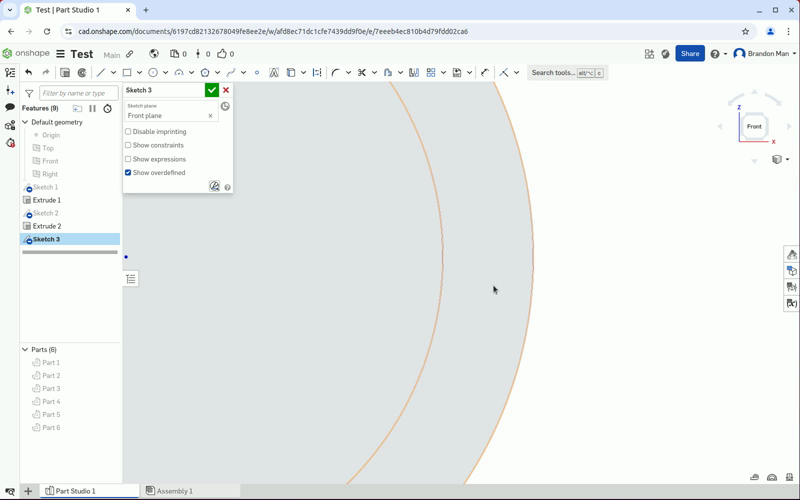
click(493, 285)
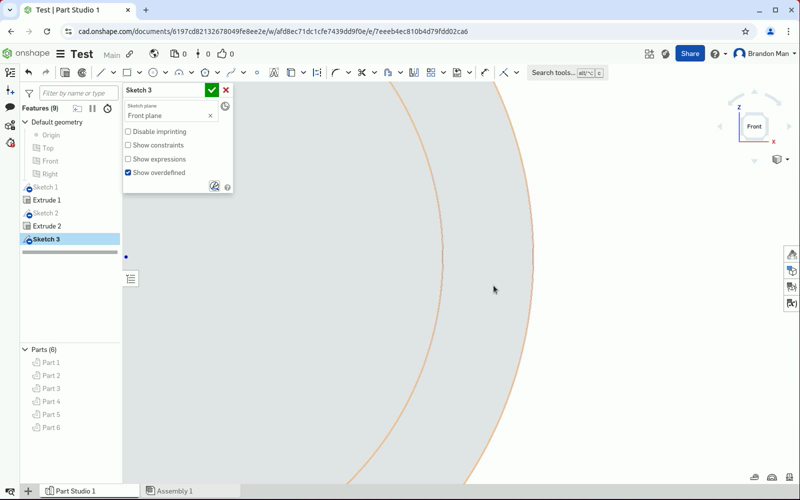
scroll(-6)
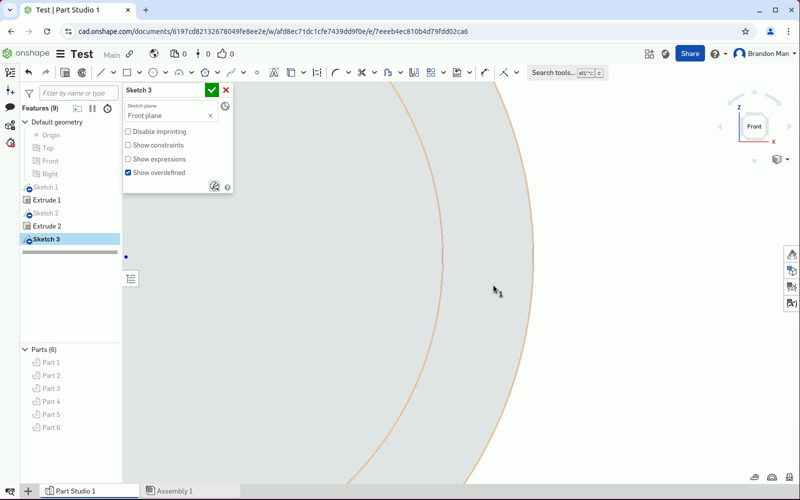
scroll(-6)
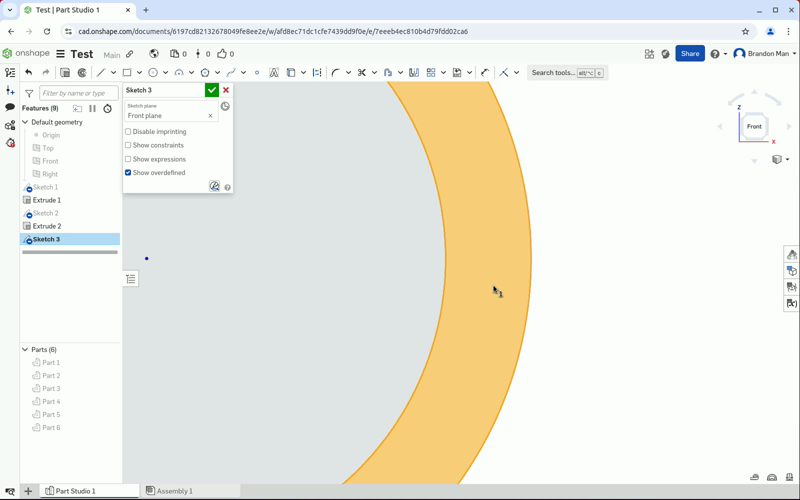
scroll(-6)
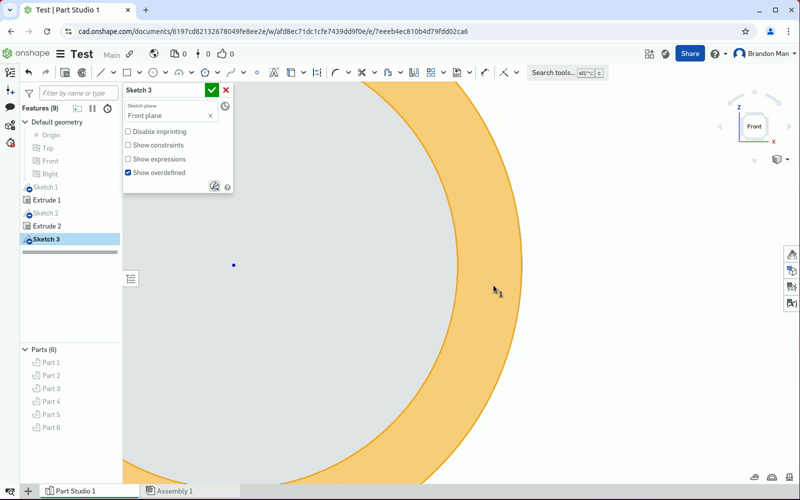
scroll(-6)
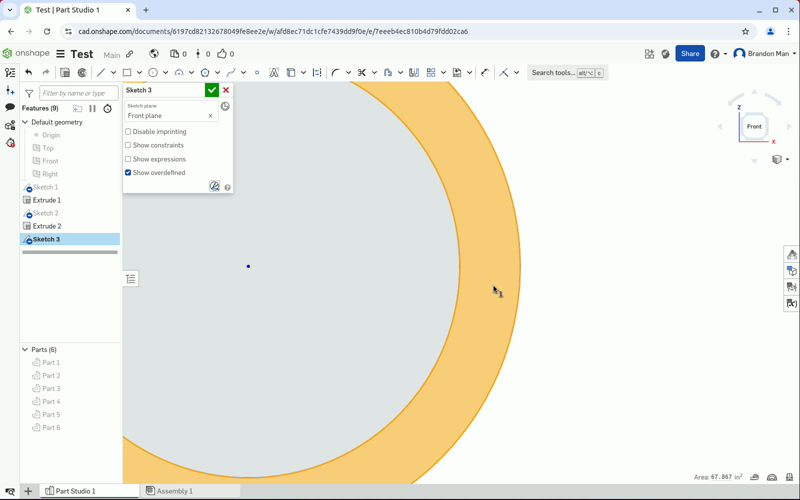
scroll(-6)
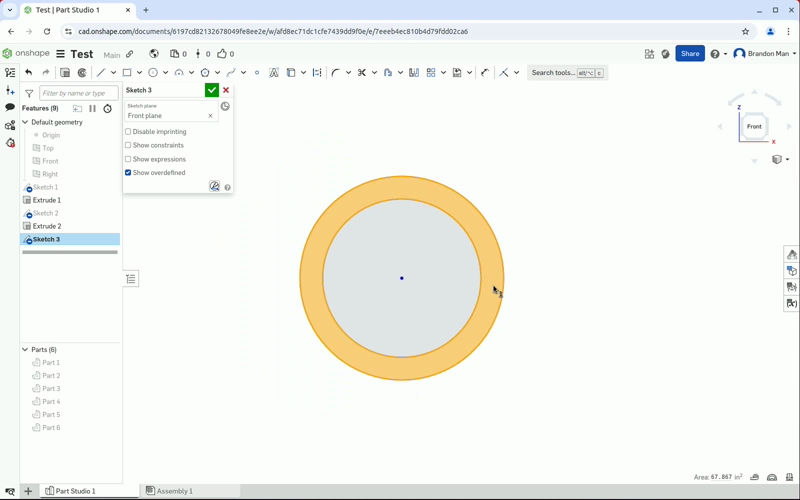
scroll(-6)
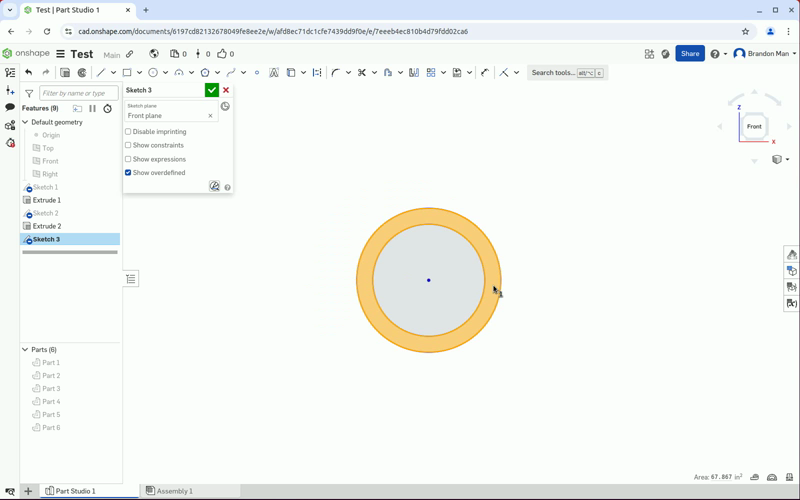
scroll(-6)
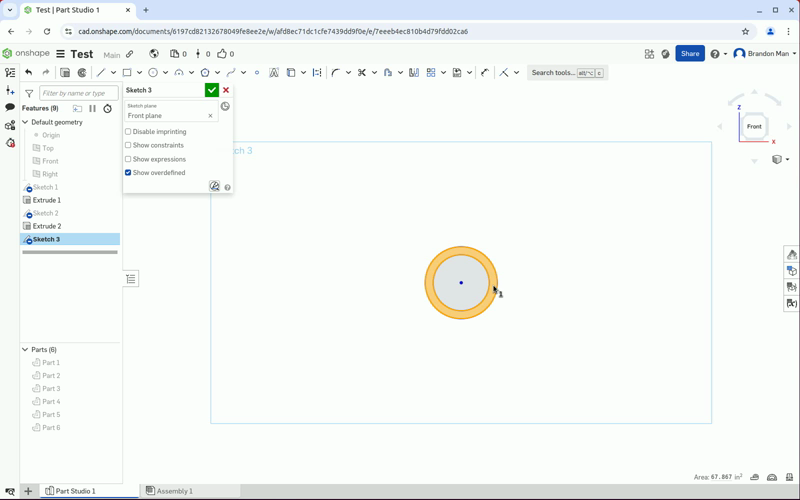
mouse_move(73, 352)
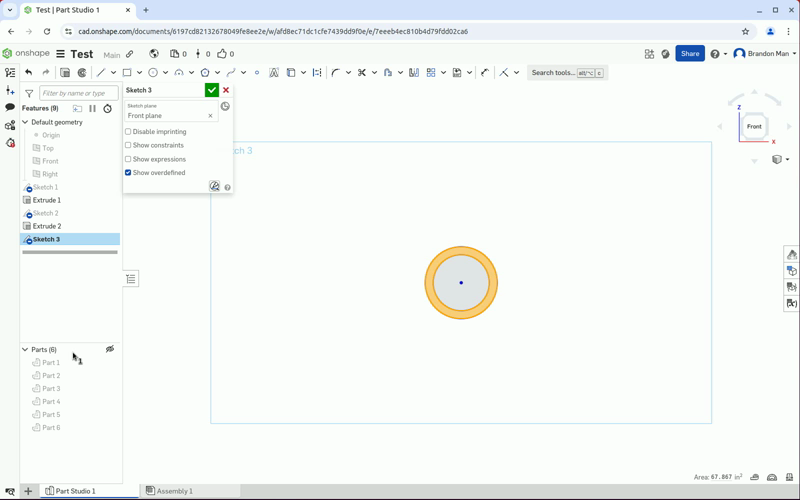
key(shift+y)
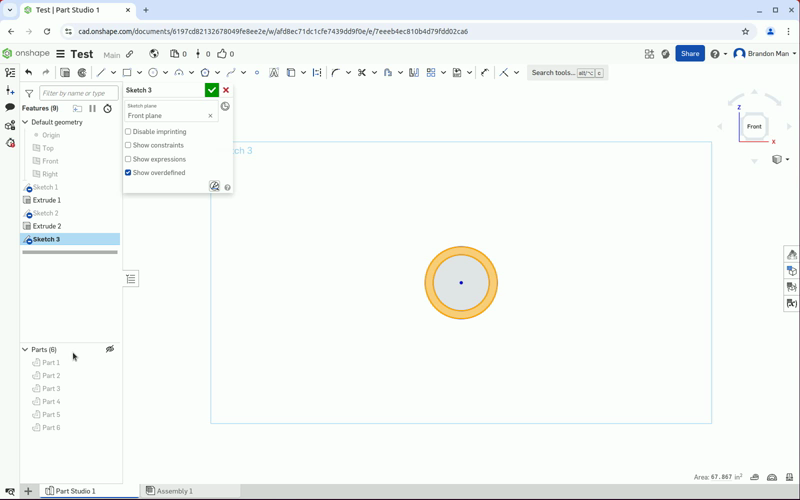
key(shift+e)
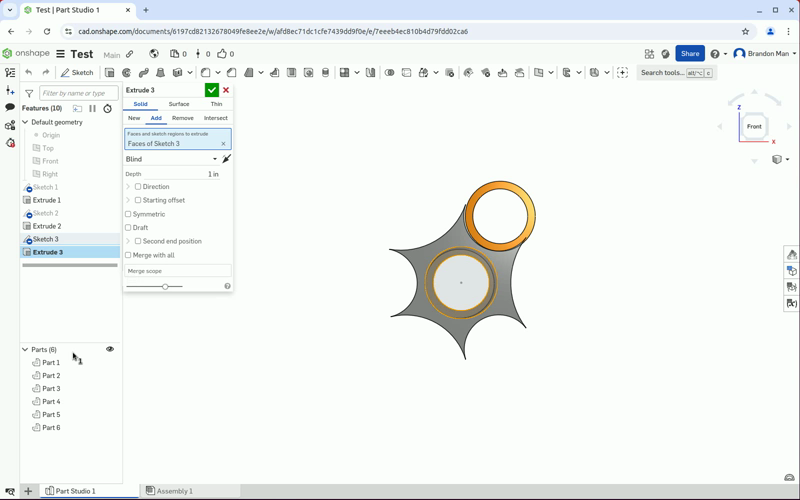
mouse_move(143, 106)
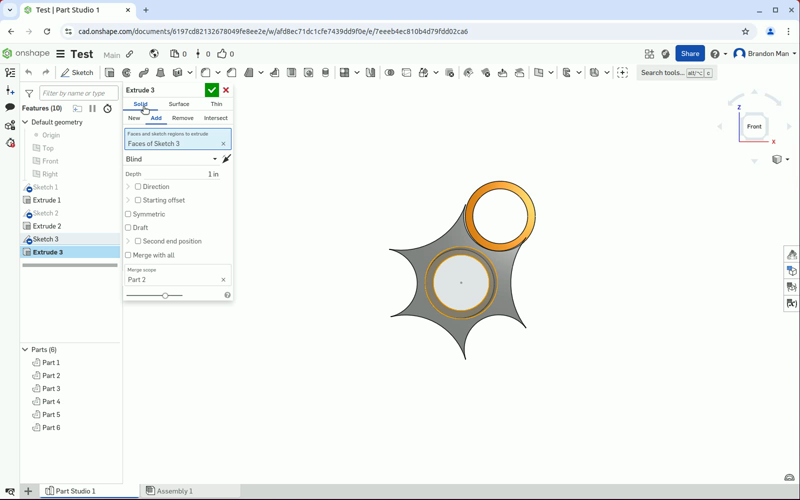
click(143, 106)
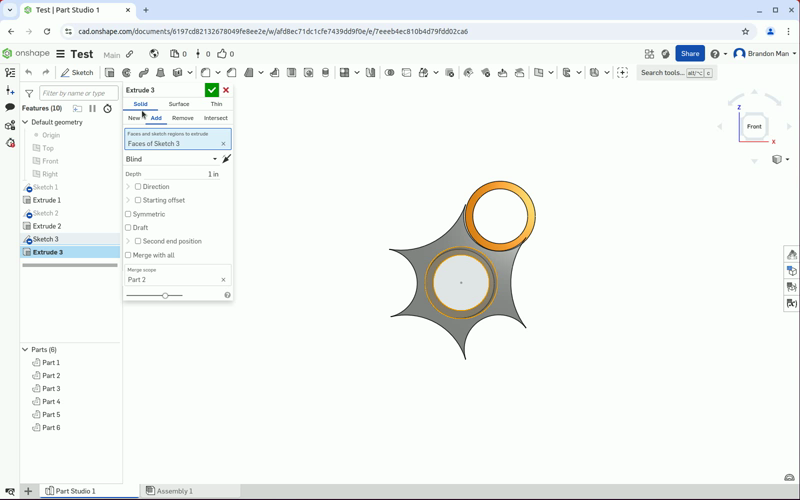
mouse_move(137, 120)
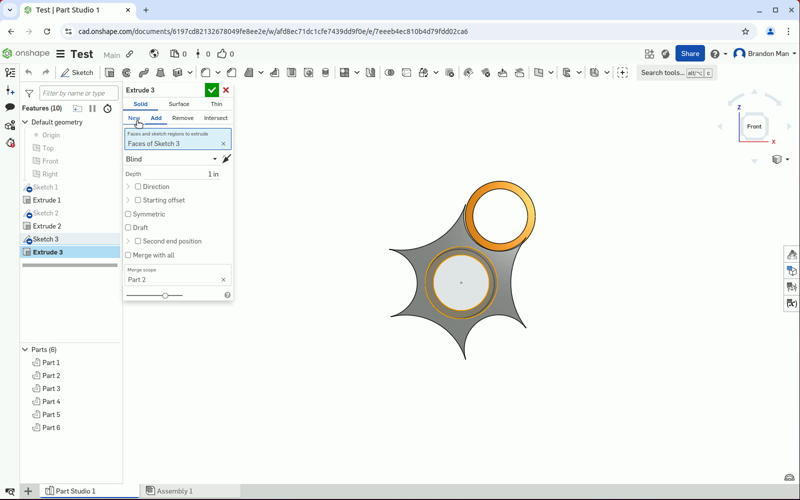
click(137, 120)
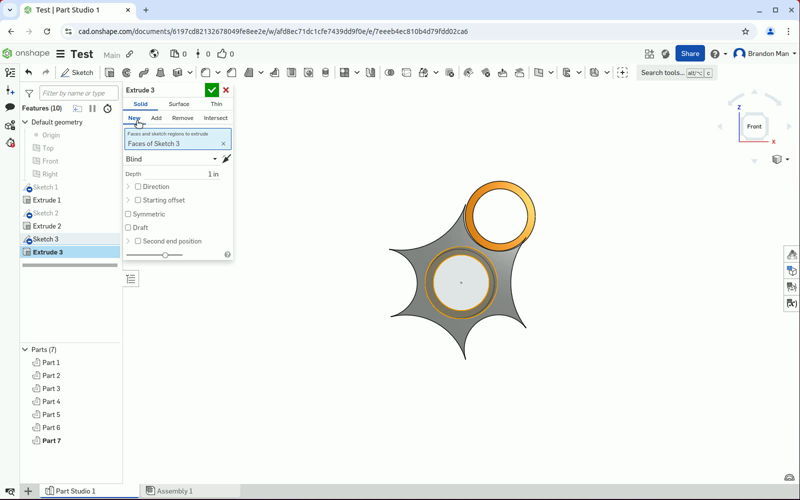
key(tab, 4)
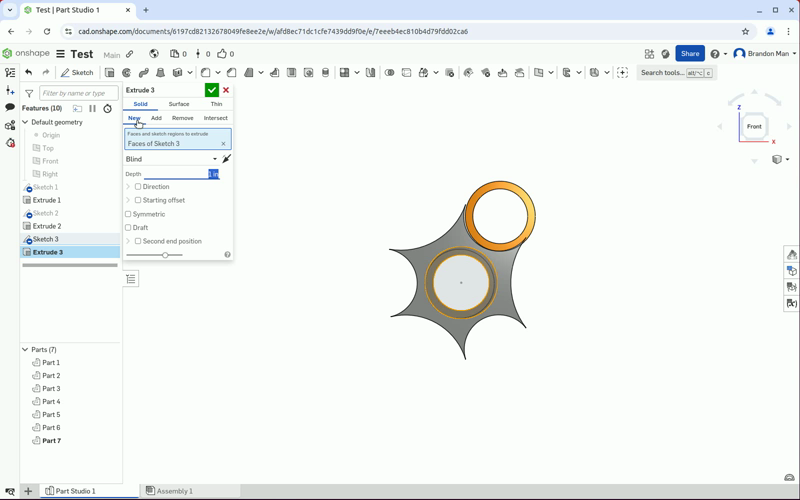
text(3.129)
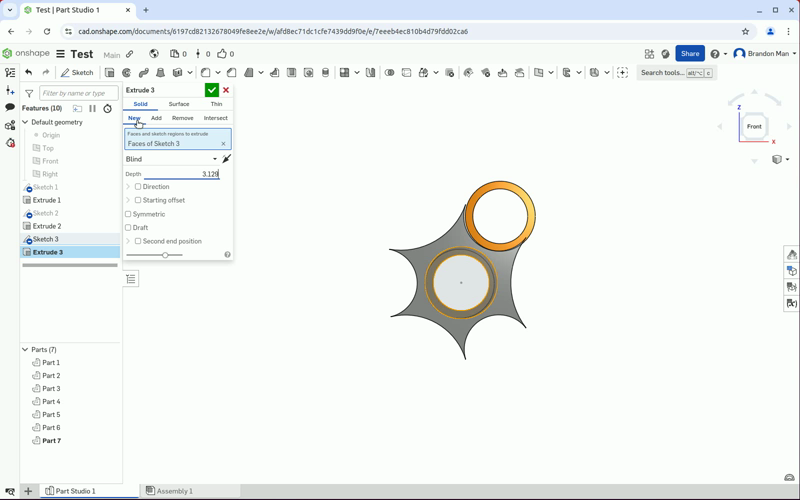
key(enter)
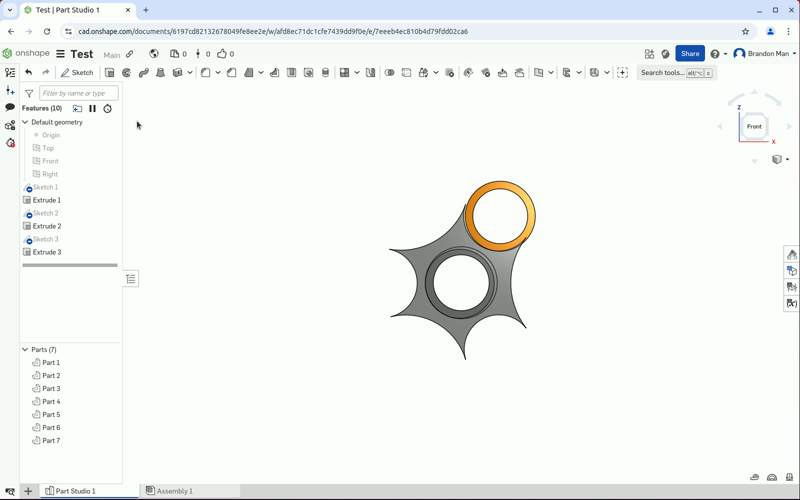
key(shift+h)
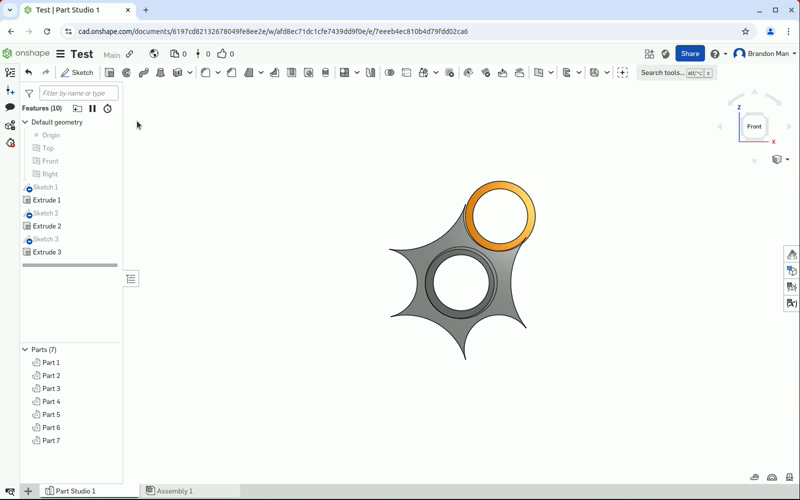
key(shift+h)
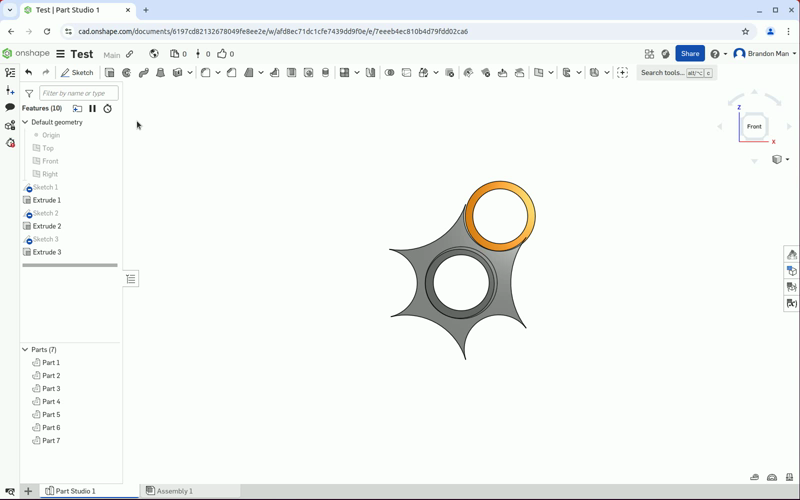
mouse_move(73, 189)
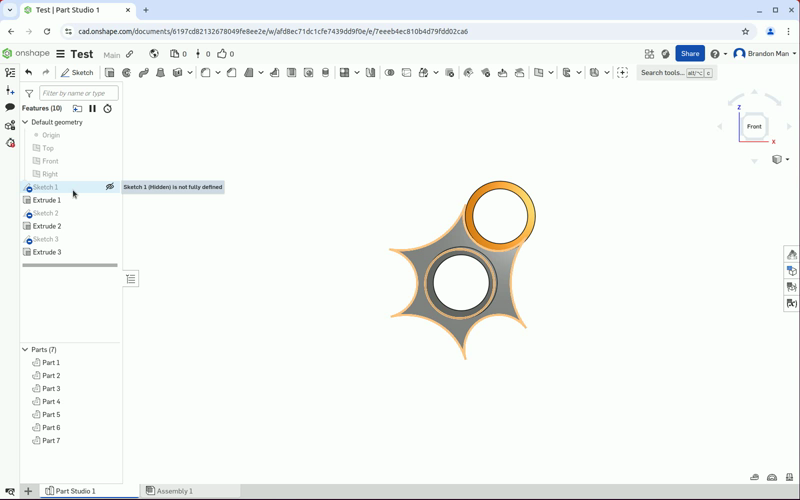
click(73, 189)
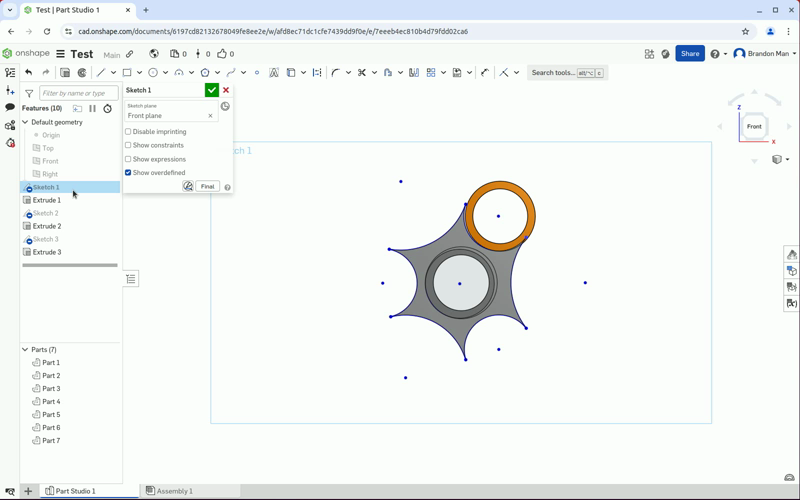
mouse_move(229, 92)
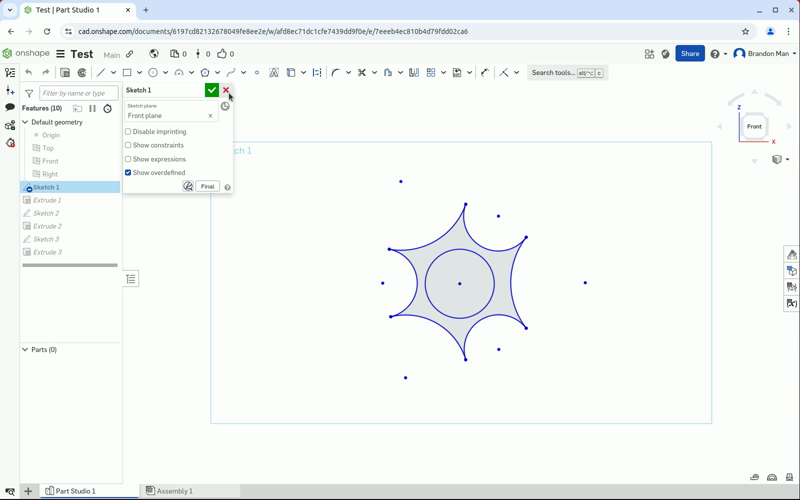
click(229, 92)
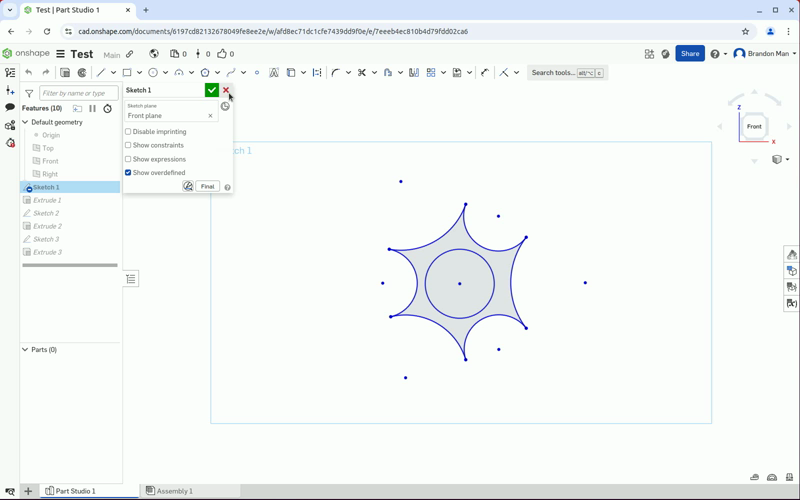
key(shift+s)
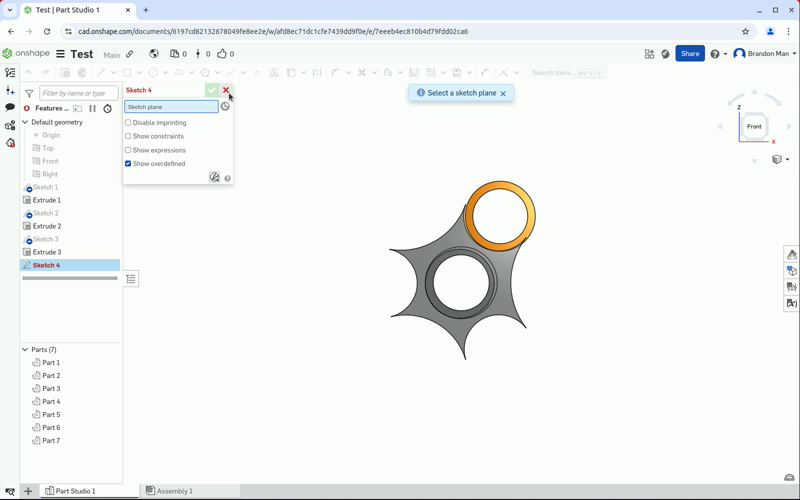
mouse_move(73, 163)
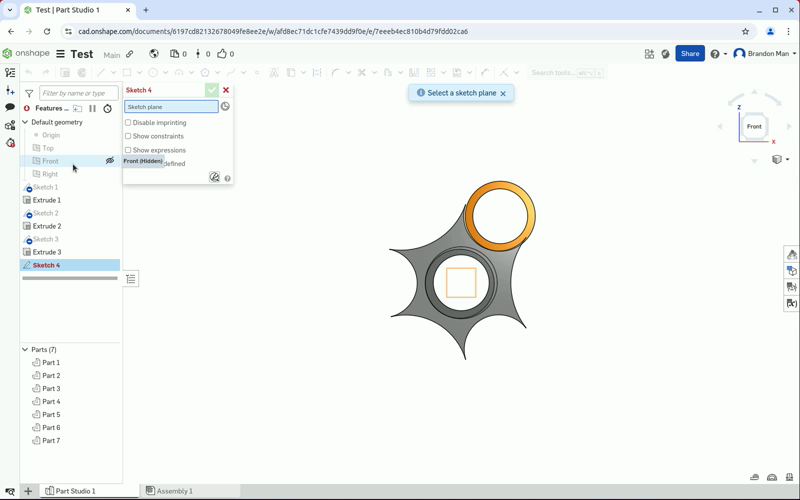
click(73, 163)
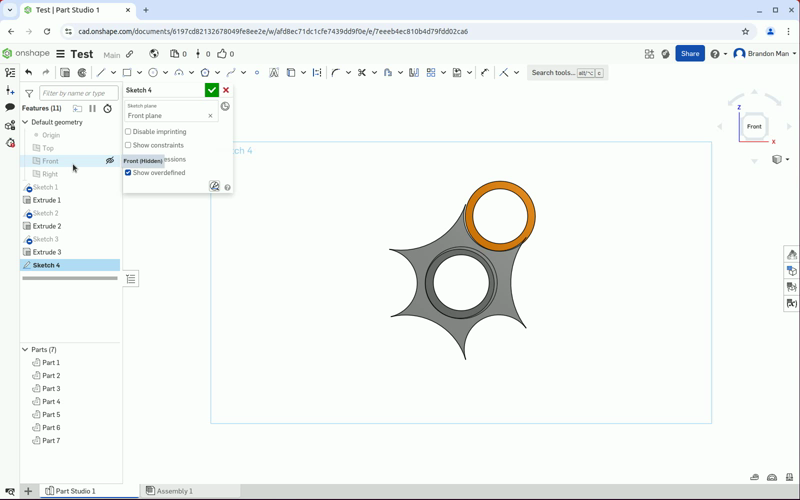
mouse_move(73, 352)
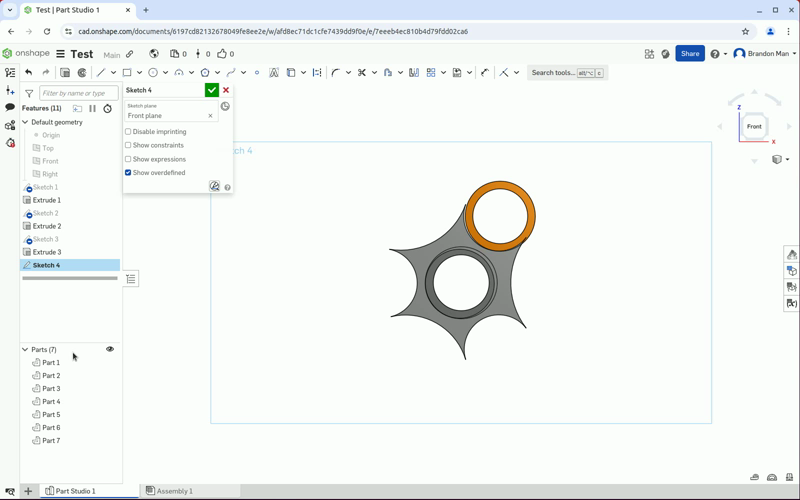
key(y)
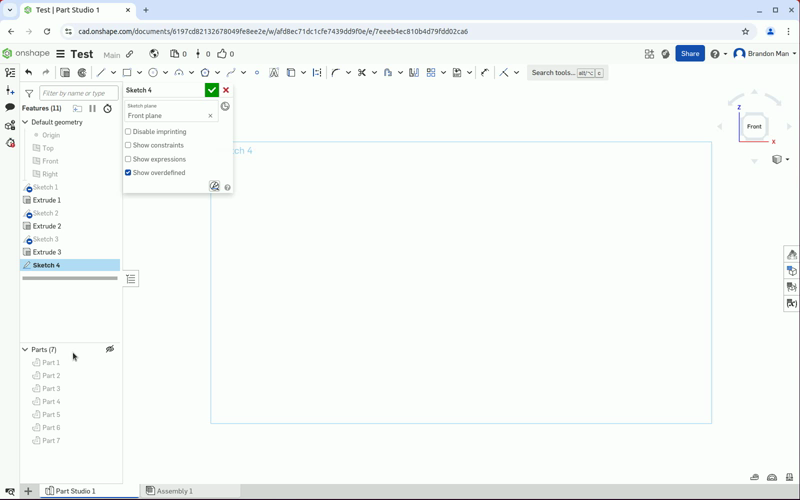
key(c)
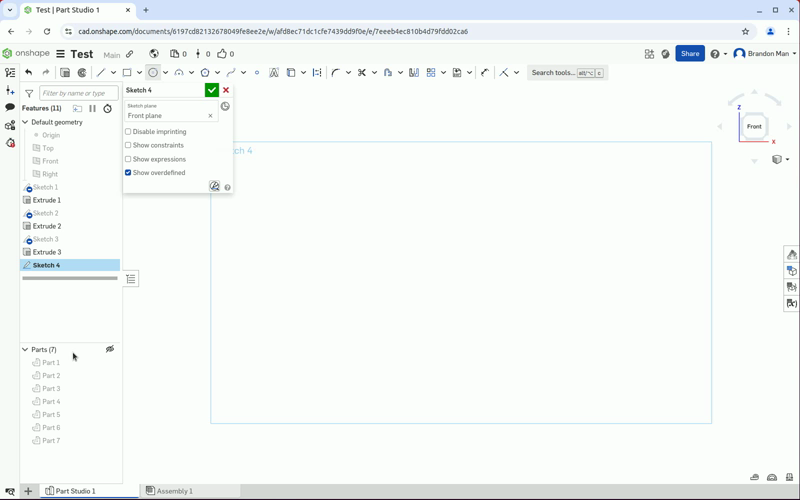
key_down(shift)
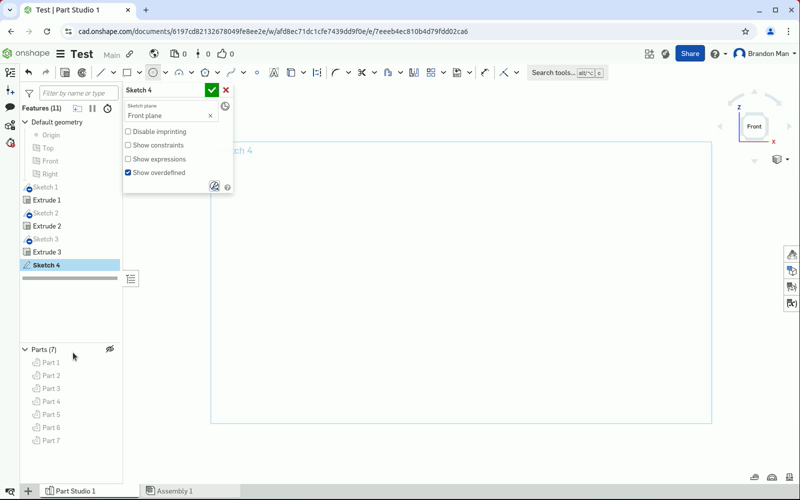
mouse_move(383, 282)
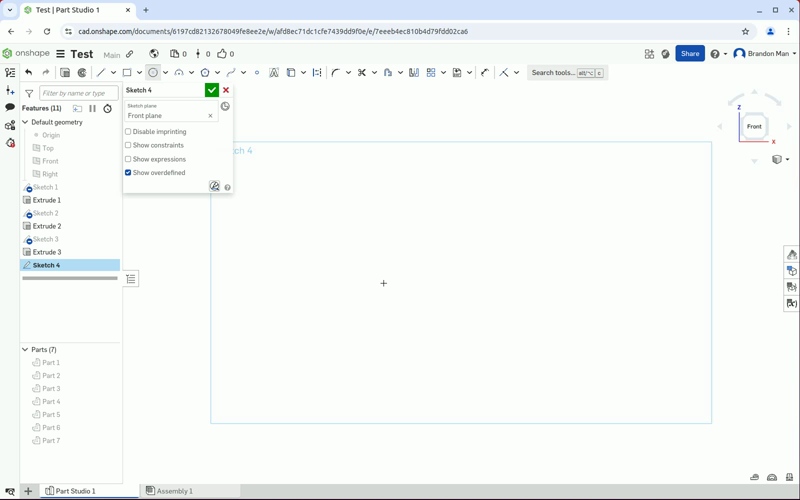
click(383, 282)
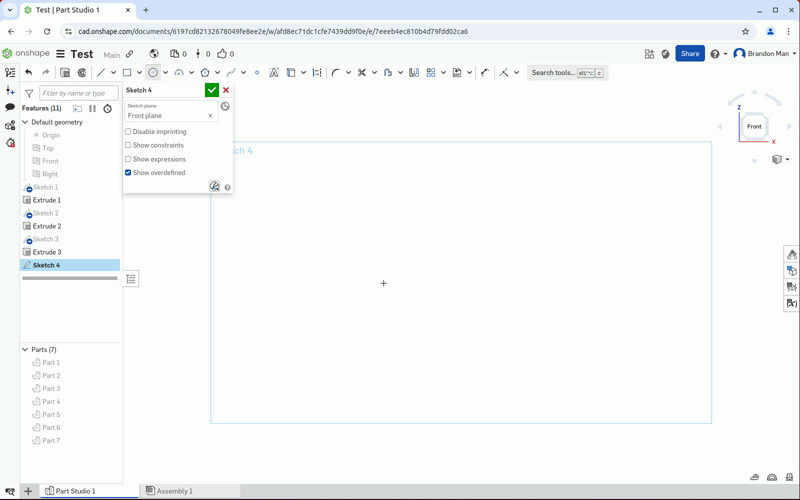
key_up(shift)
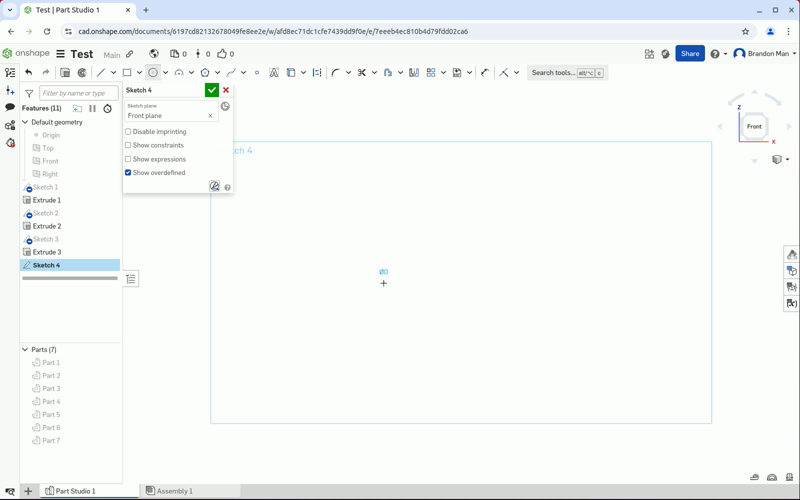
mouse_move(419, 282)
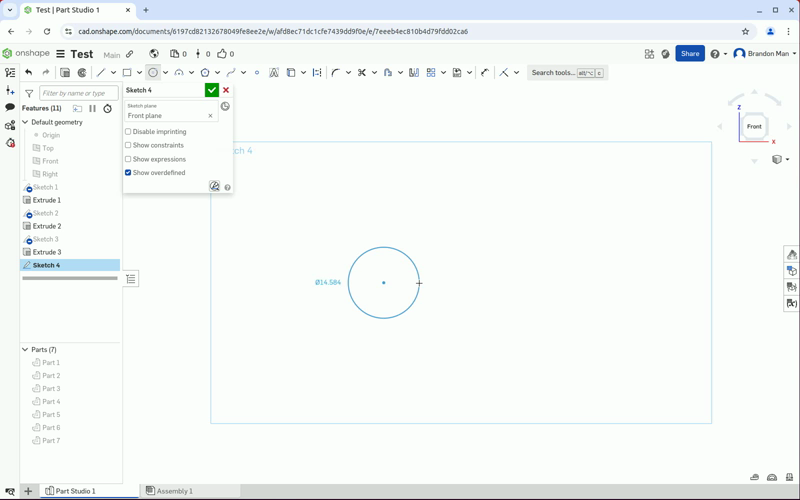
click(419, 282)
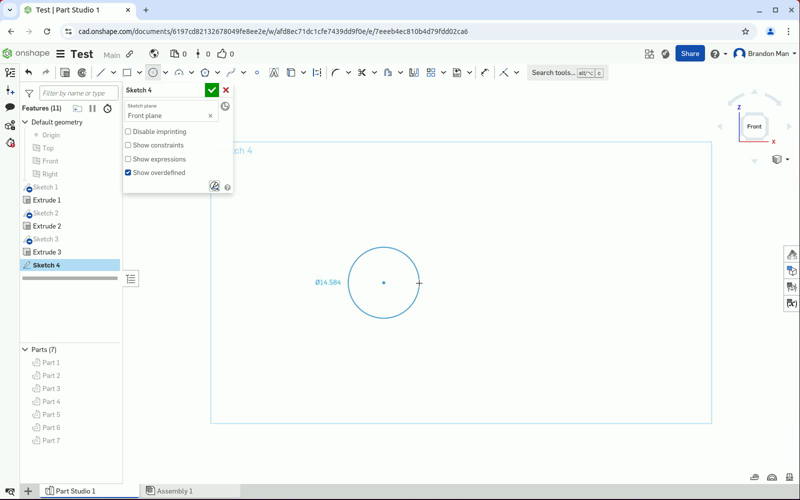
key(esc)
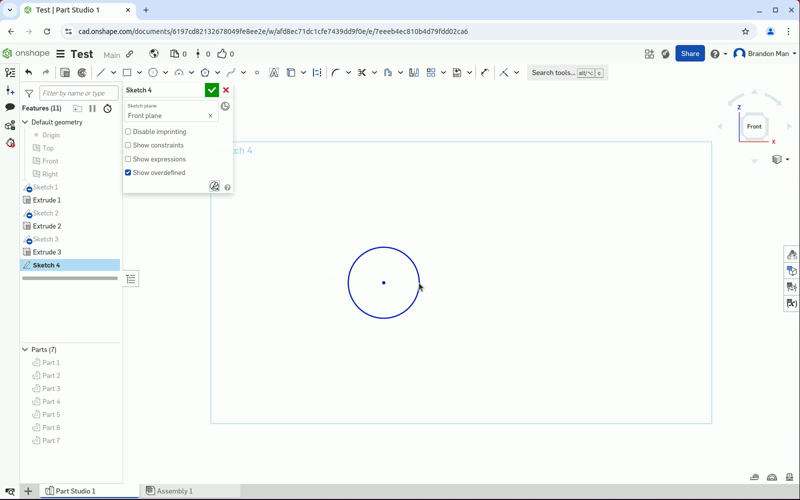
key(c)
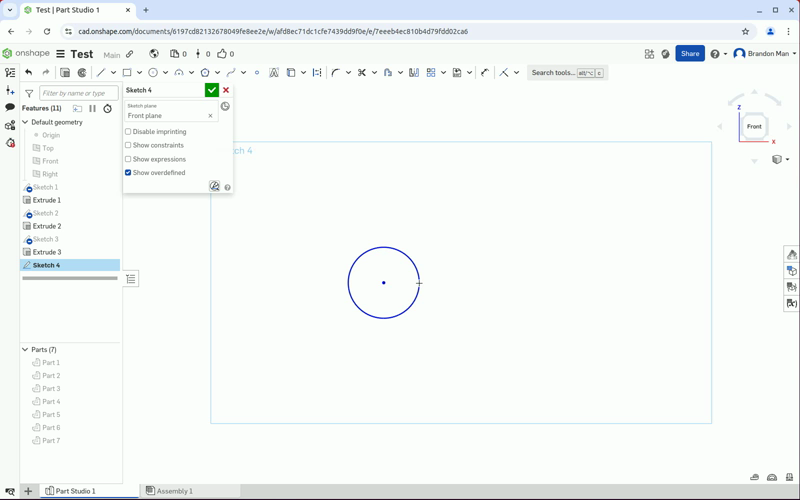
key_down(shift)
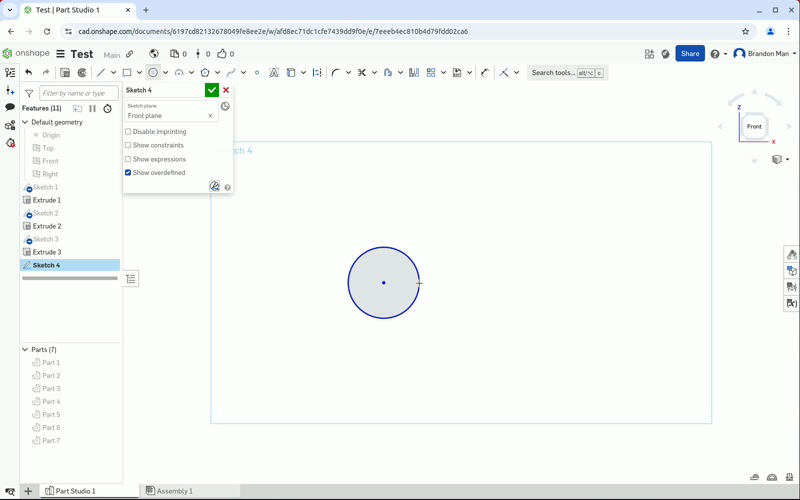
mouse_move(383, 282)
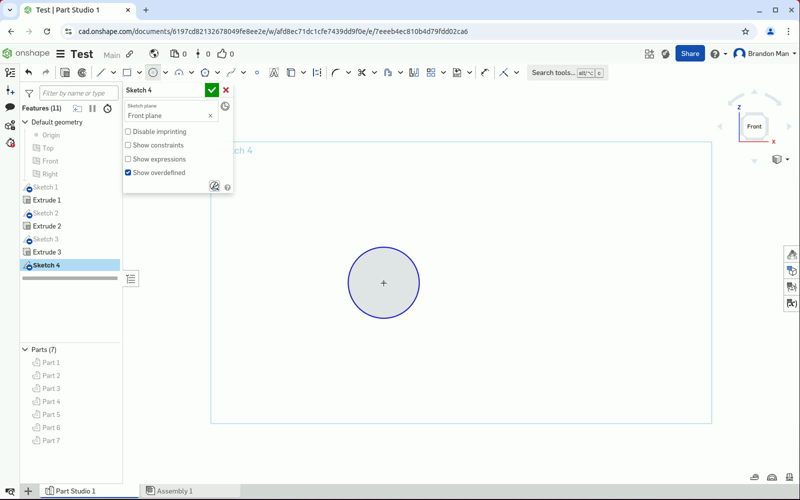
click(383, 282)
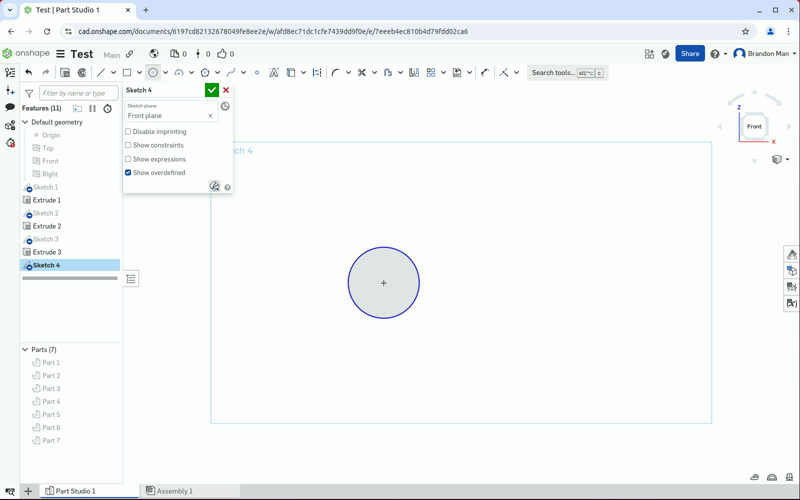
key_up(shift)
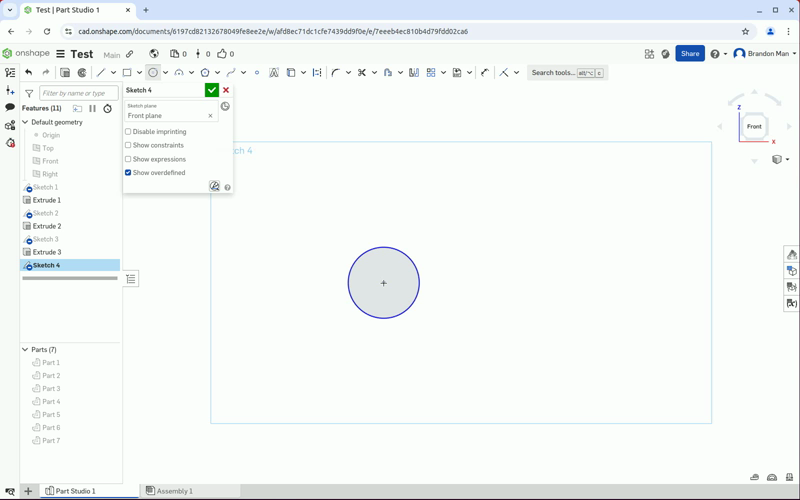
mouse_move(411, 282)
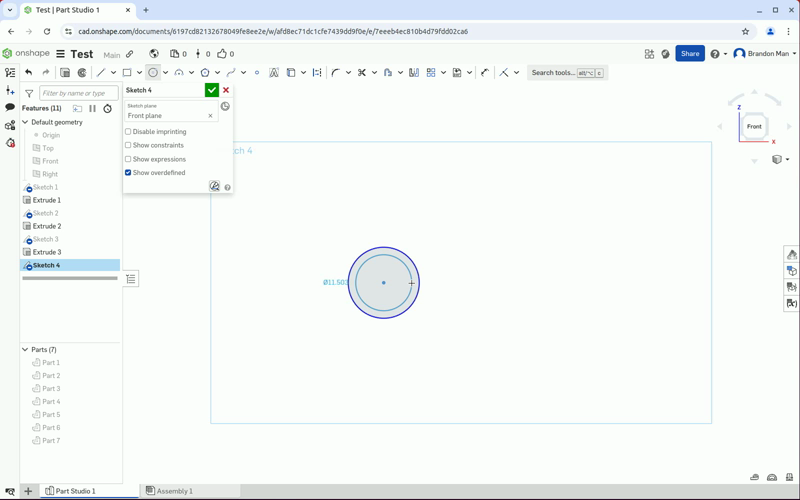
click(411, 282)
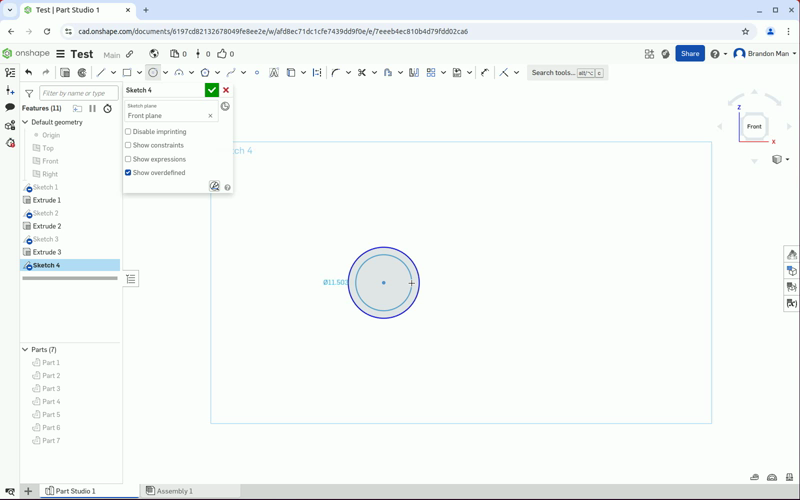
key(esc)
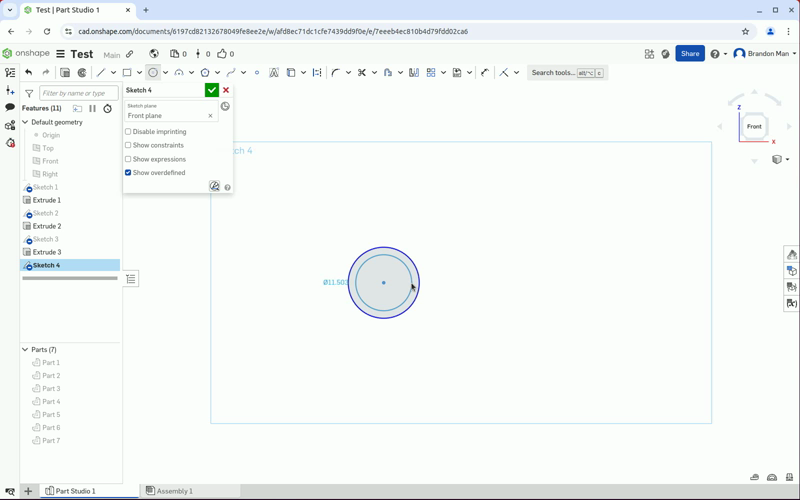
mouse_move(380, 312)
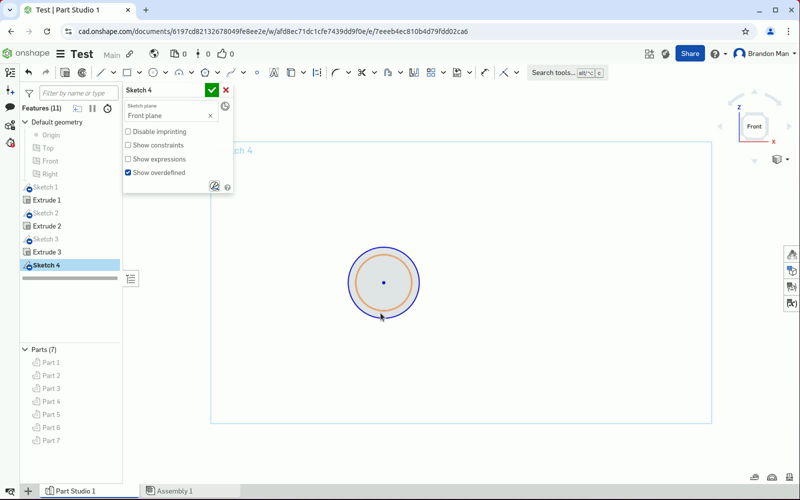
scroll(6)
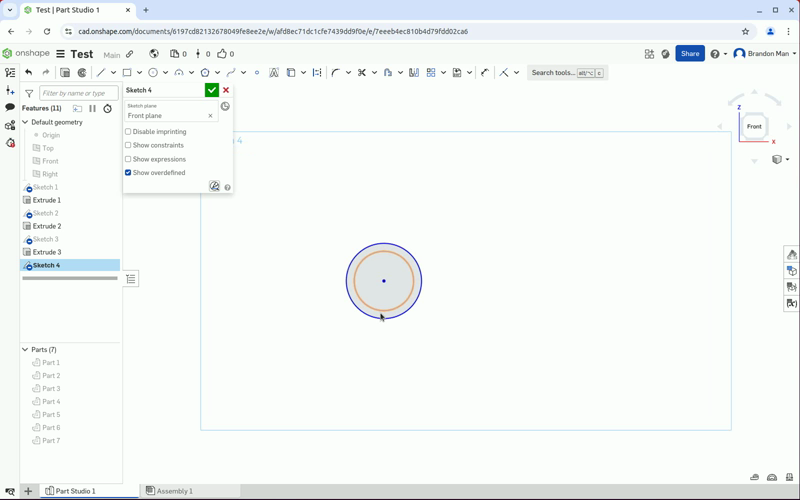
scroll(6)
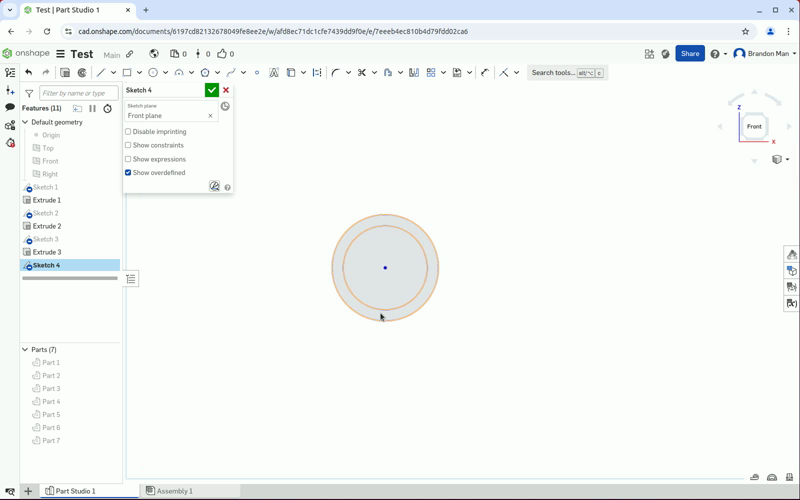
scroll(6)
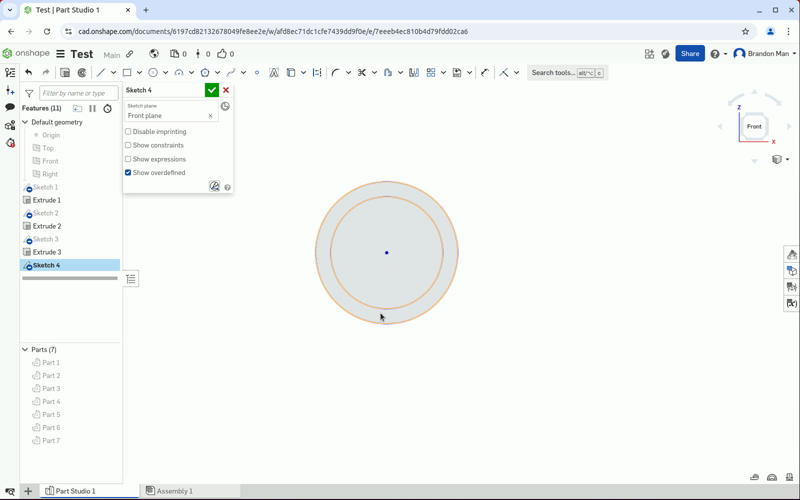
scroll(6)
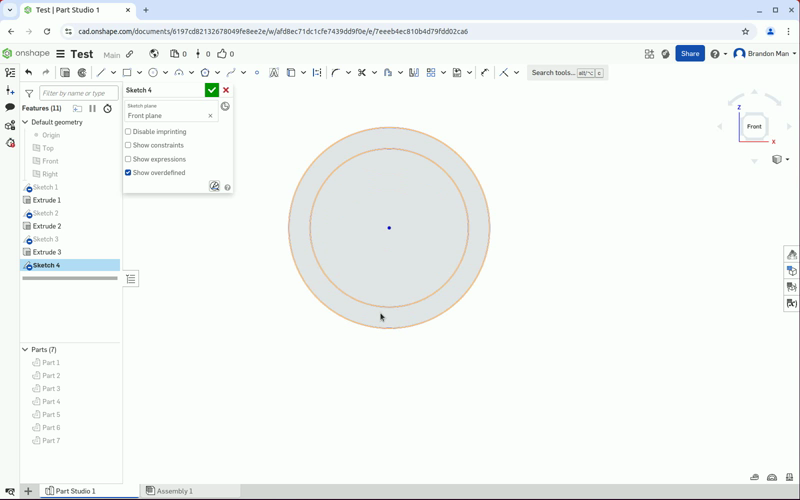
scroll(6)
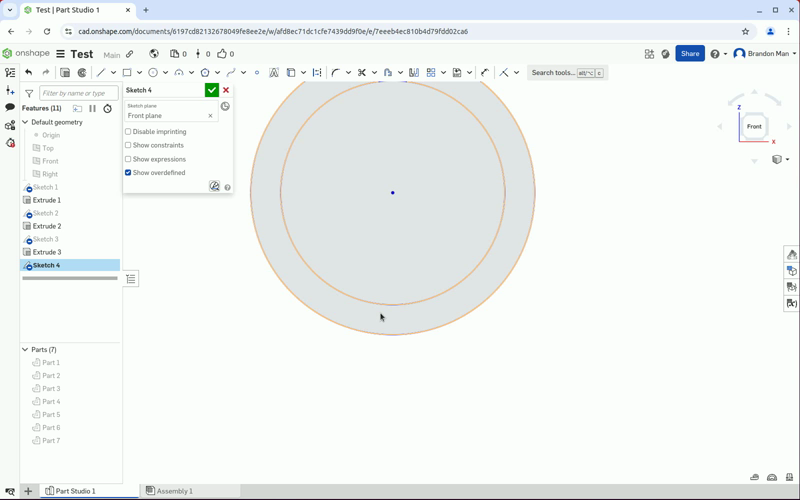
scroll(6)
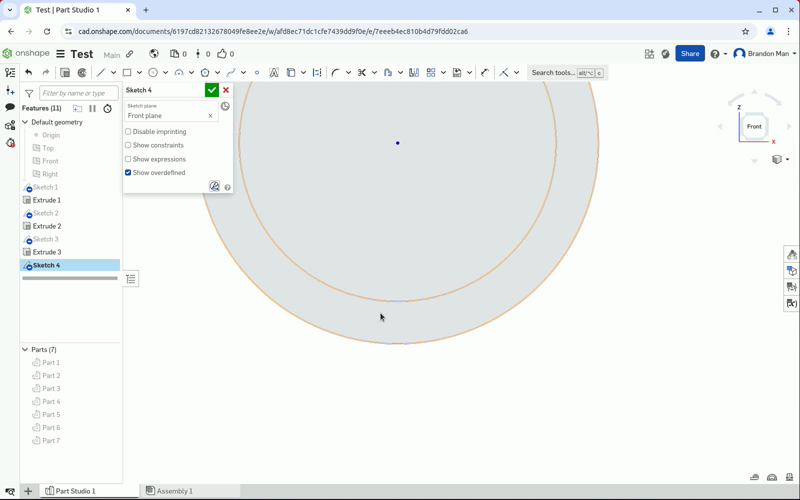
scroll(6)
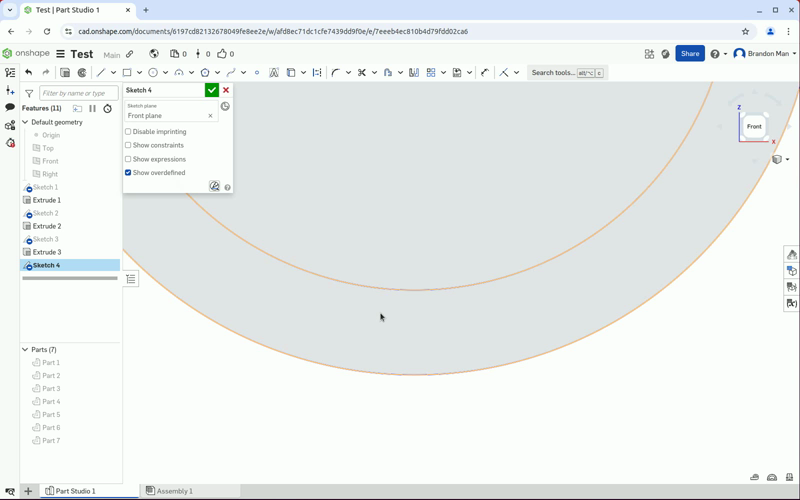
click(380, 312)
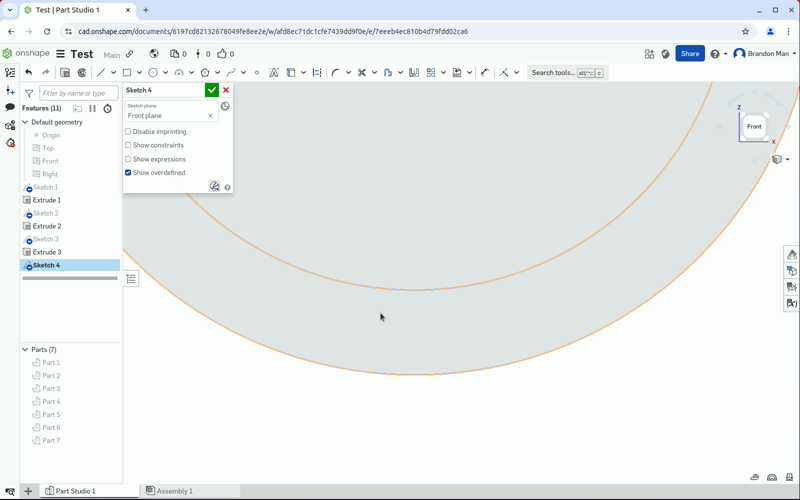
scroll(-6)
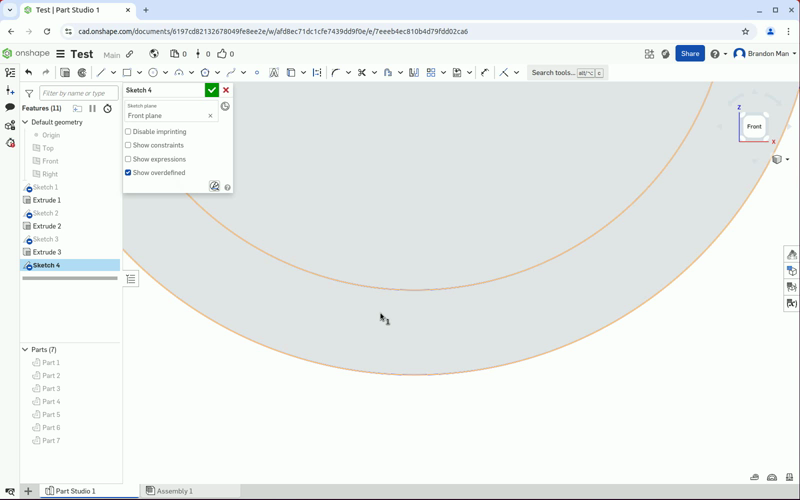
scroll(-6)
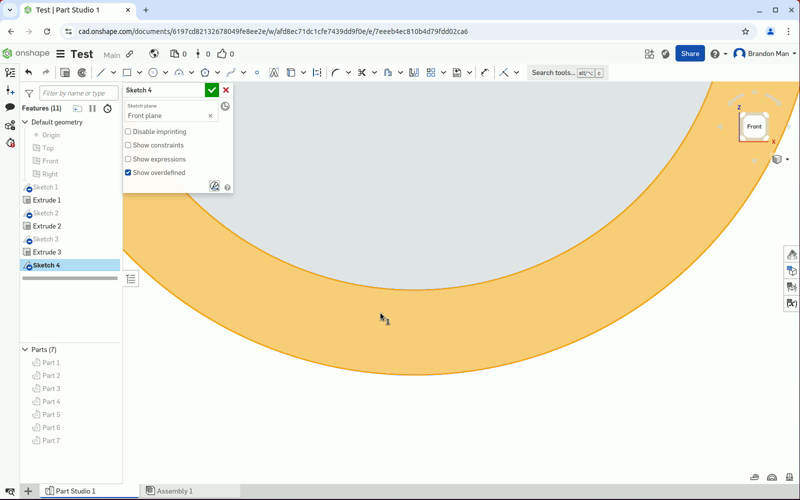
scroll(-6)
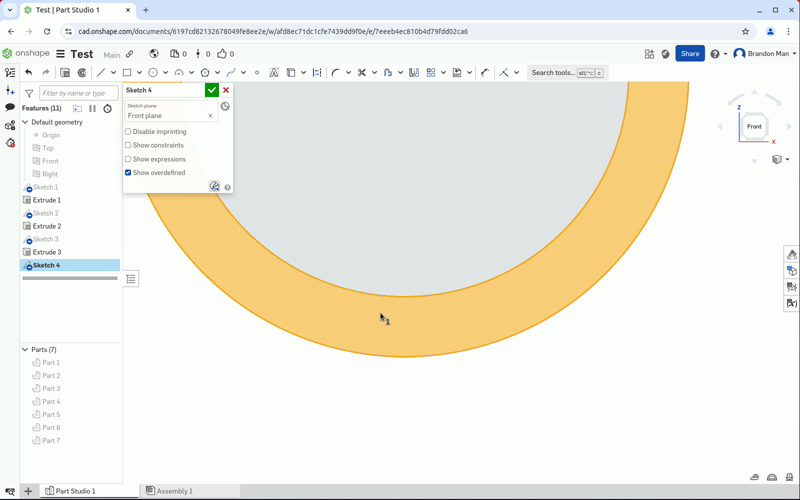
scroll(-6)
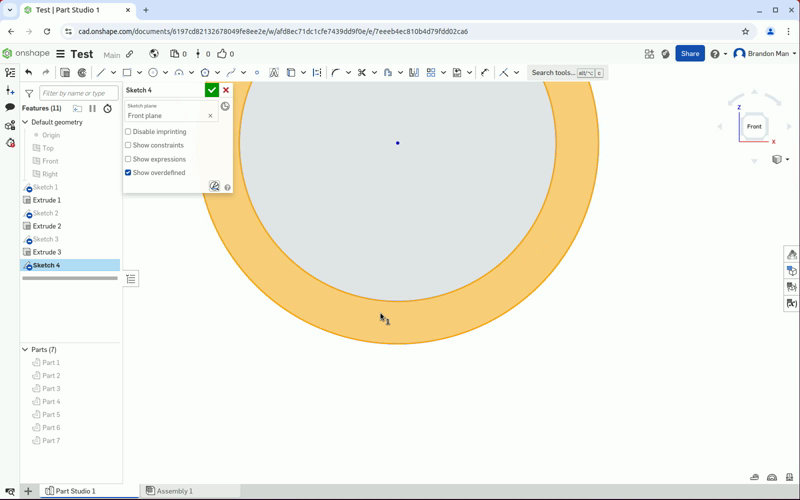
scroll(-6)
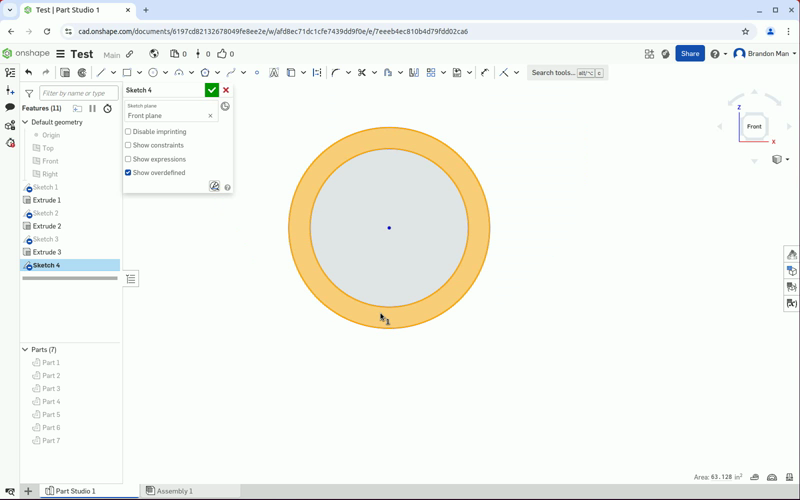
scroll(-6)
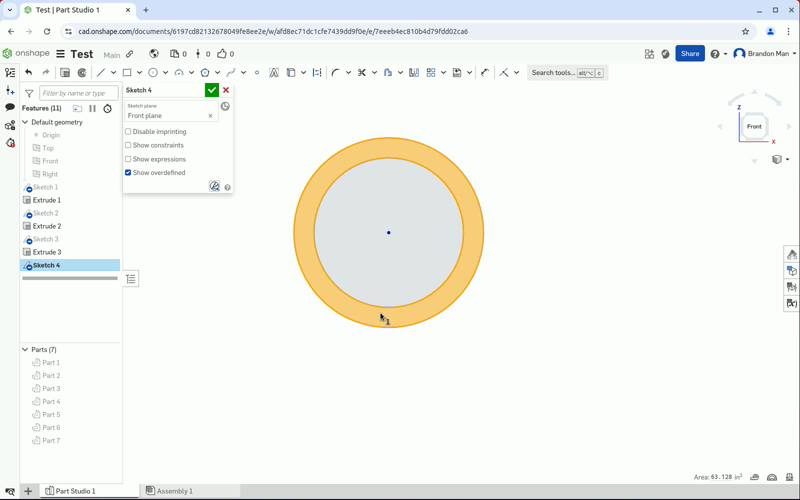
scroll(-6)
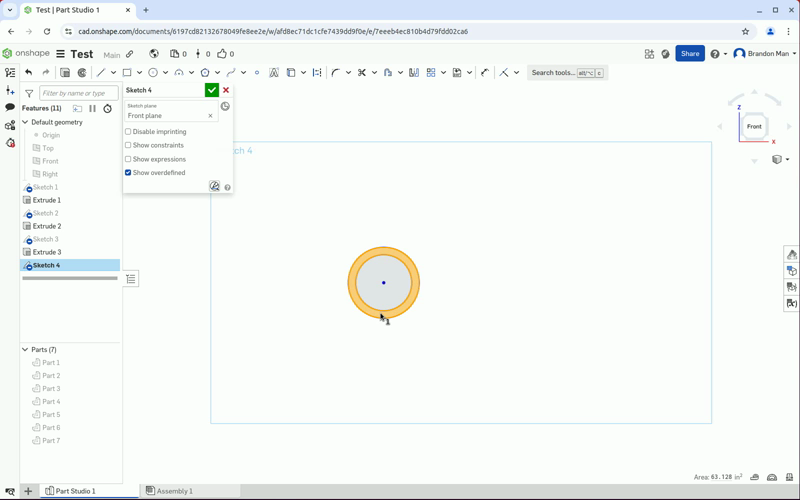
mouse_move(73, 352)
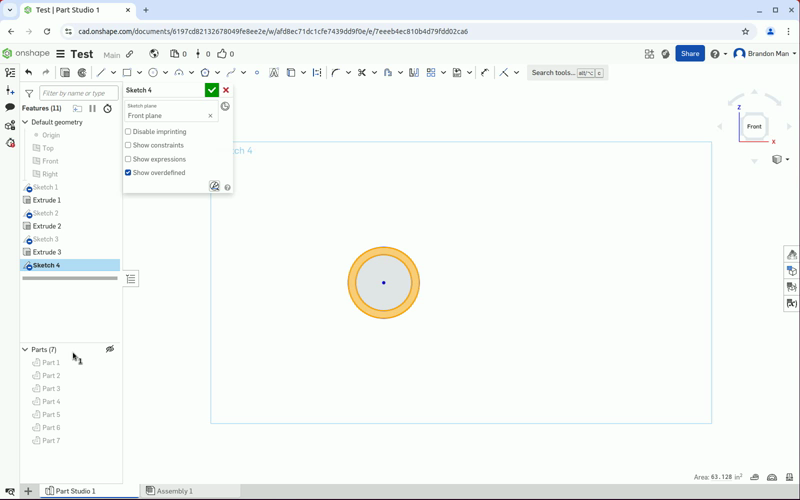
key(shift+y)
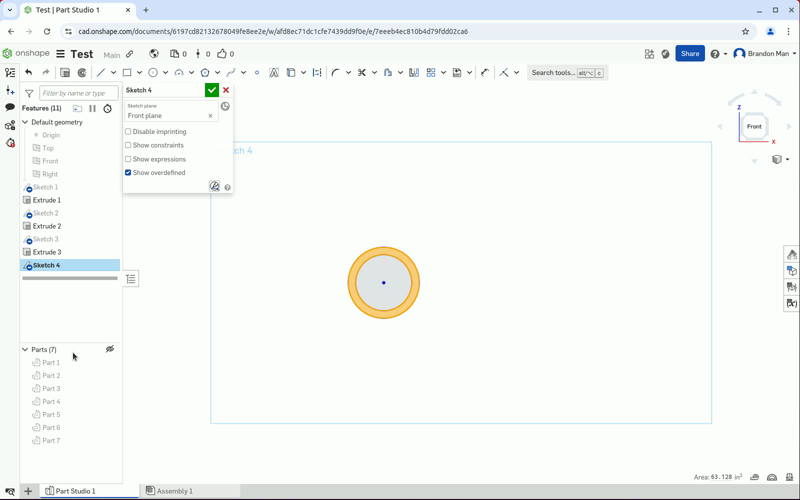
key(shift+e)
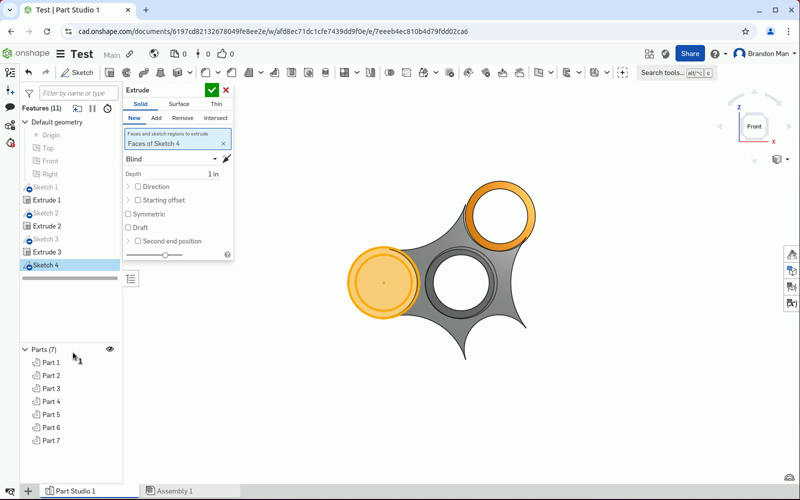
mouse_move(143, 106)
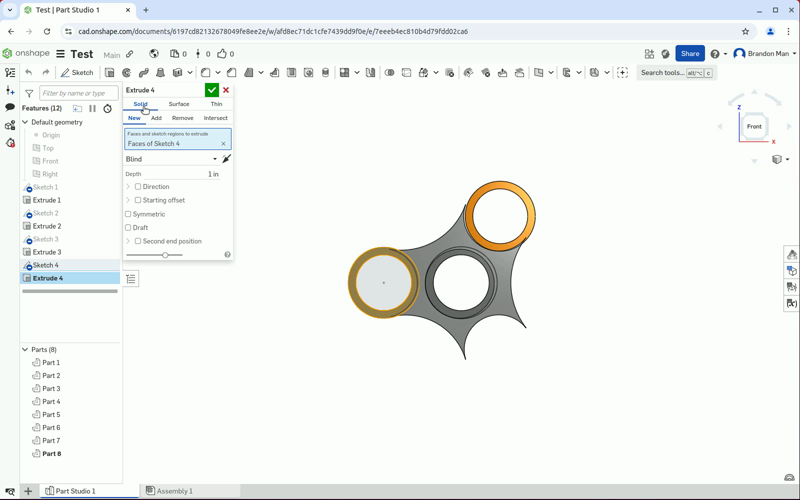
click(143, 106)
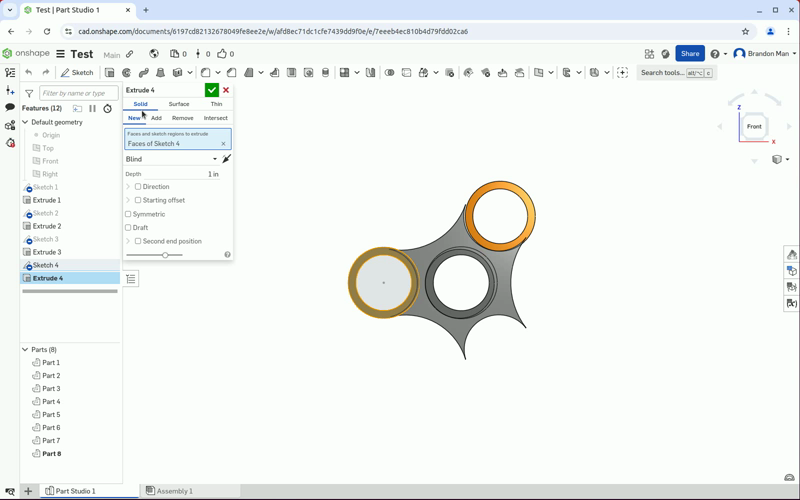
mouse_move(137, 120)
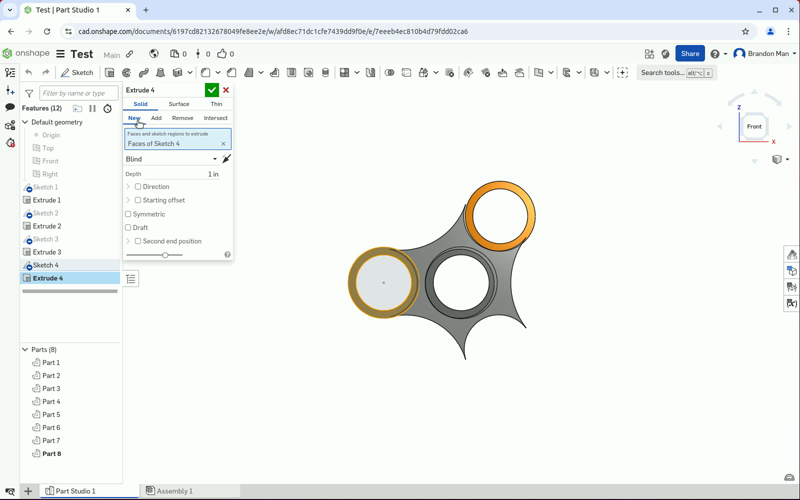
click(137, 120)
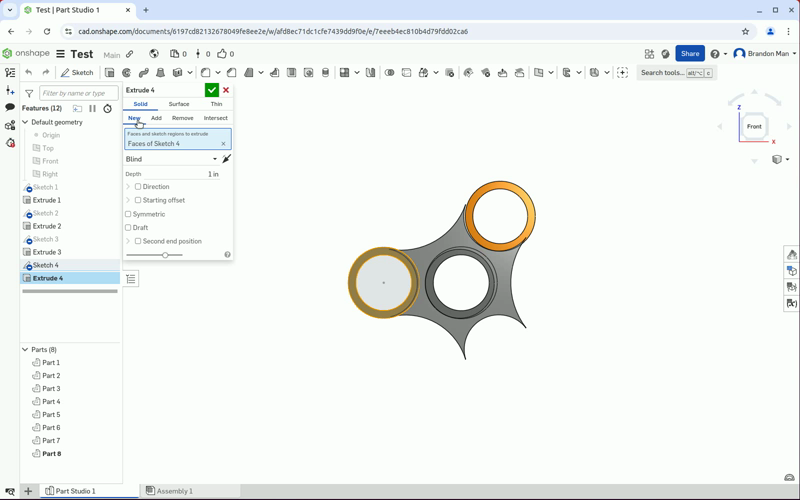
key(tab, 4)
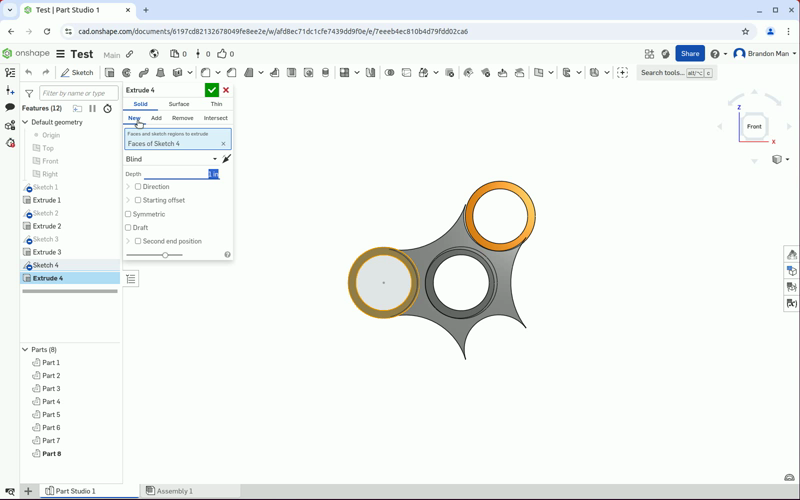
text(3.129)
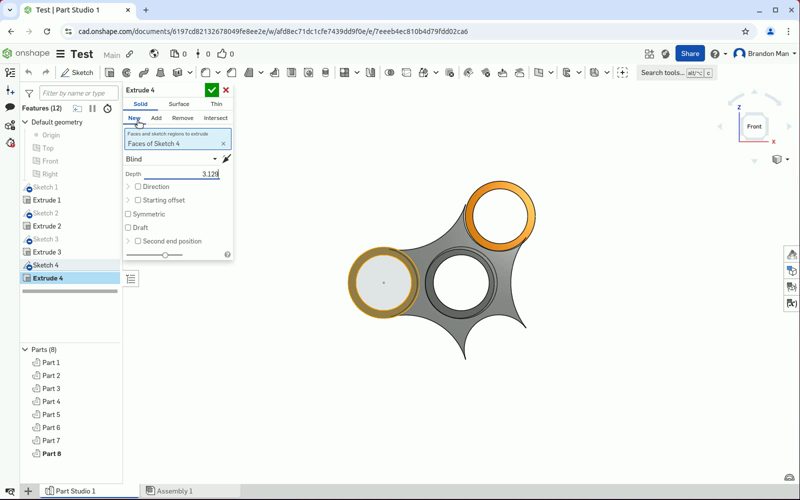
key(enter)
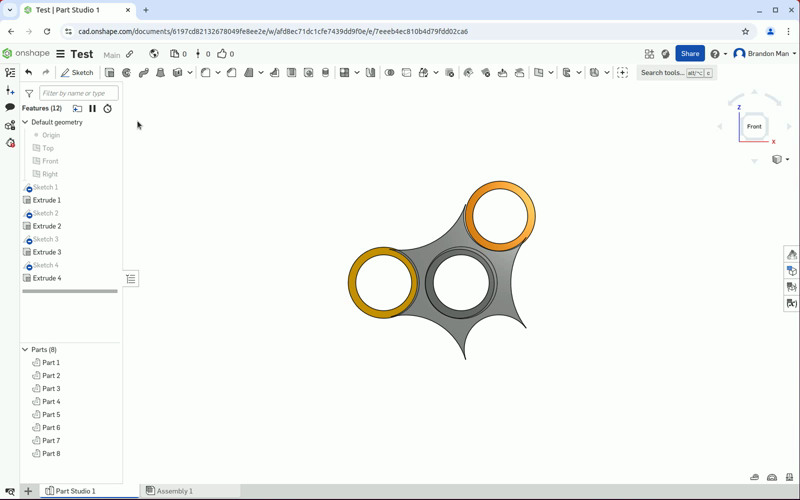
key(shift+h)
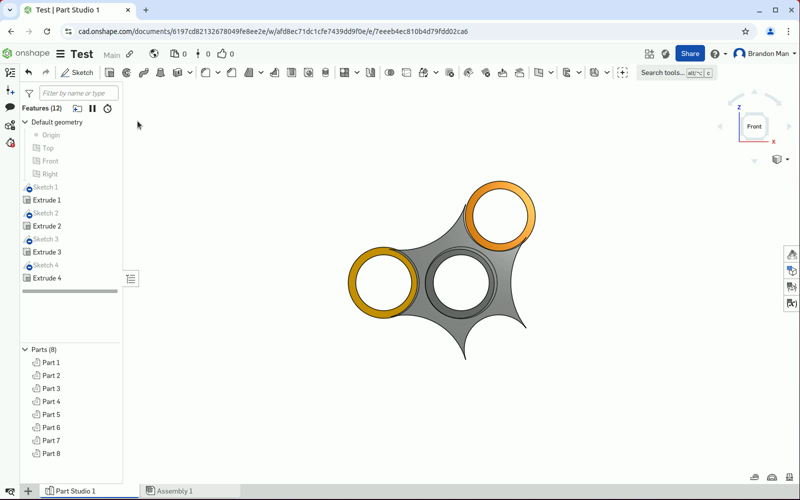
key(shift+h)
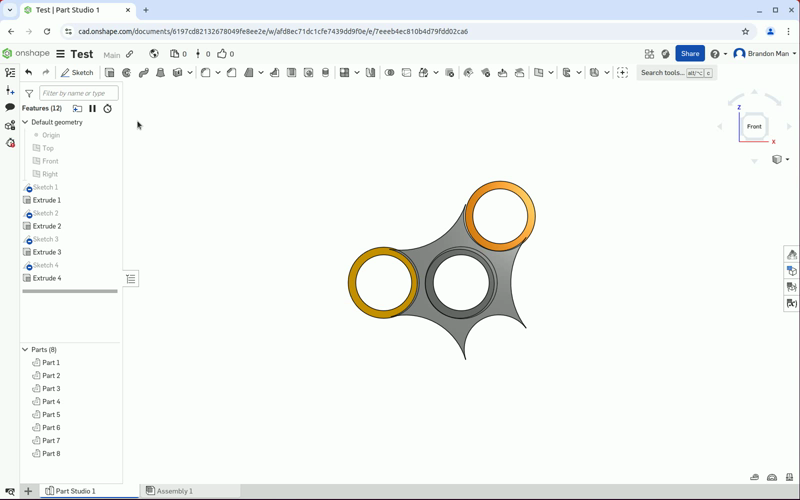
mouse_move(73, 189)
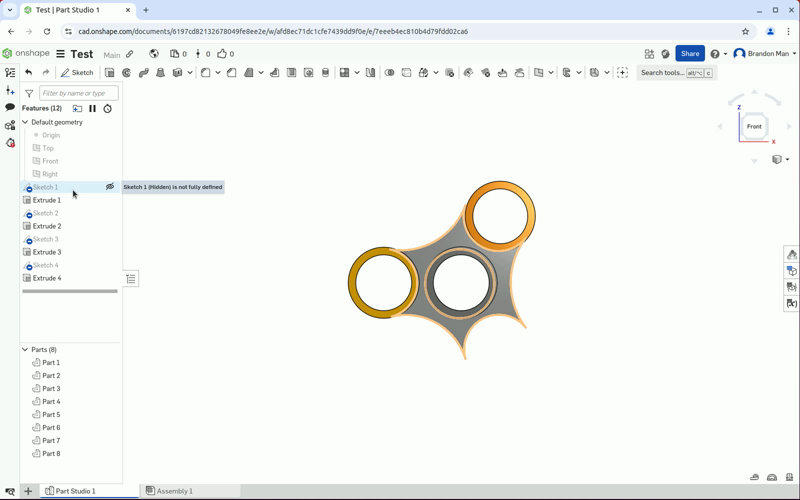
click(73, 189)
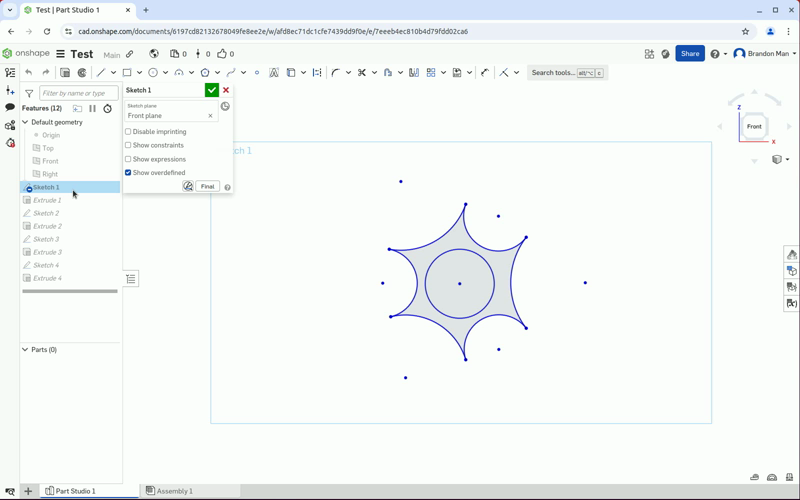
mouse_move(229, 92)
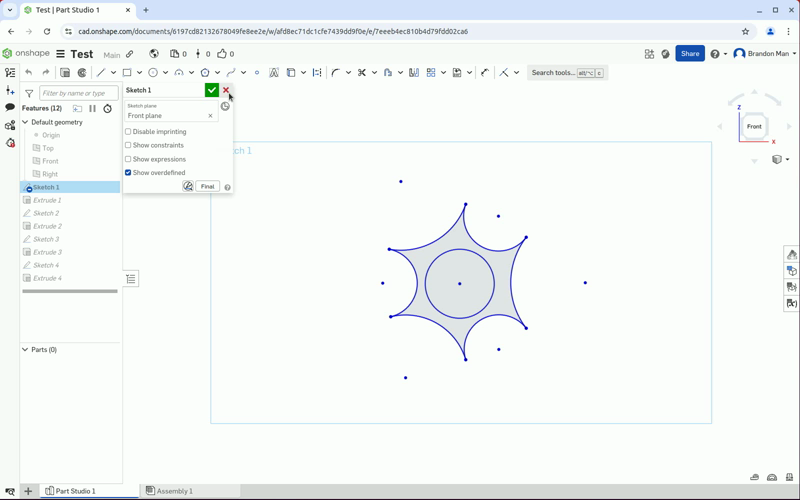
click(229, 92)
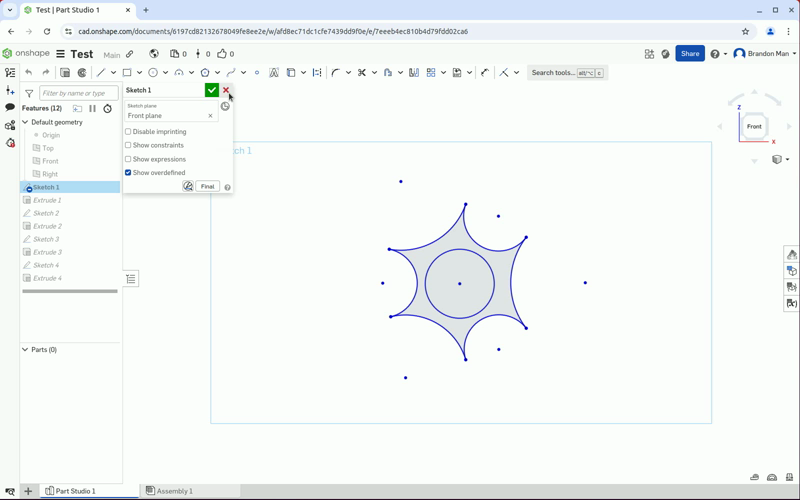
key(shift+s)
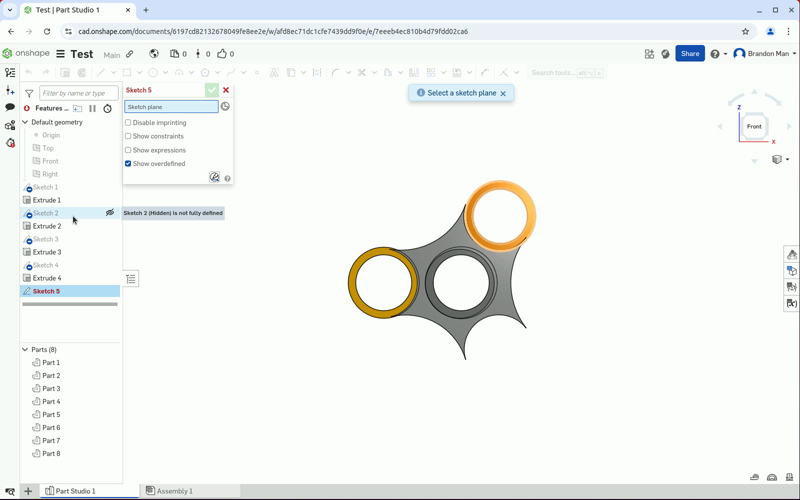
scroll(3)
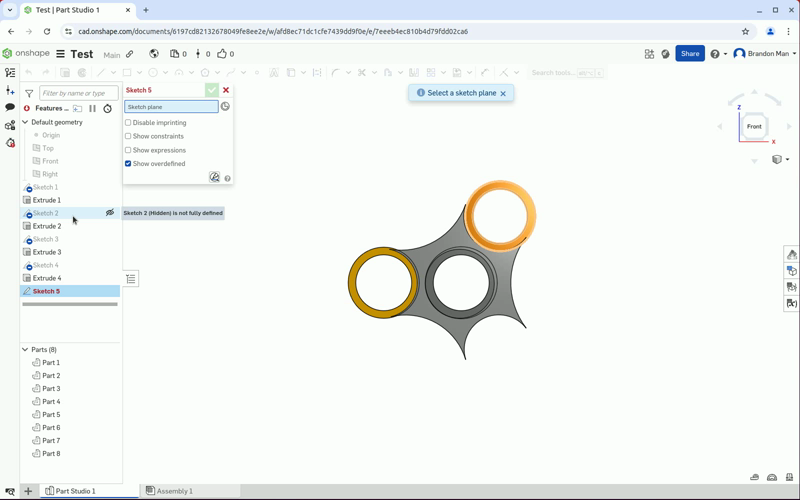
mouse_move(73, 163)
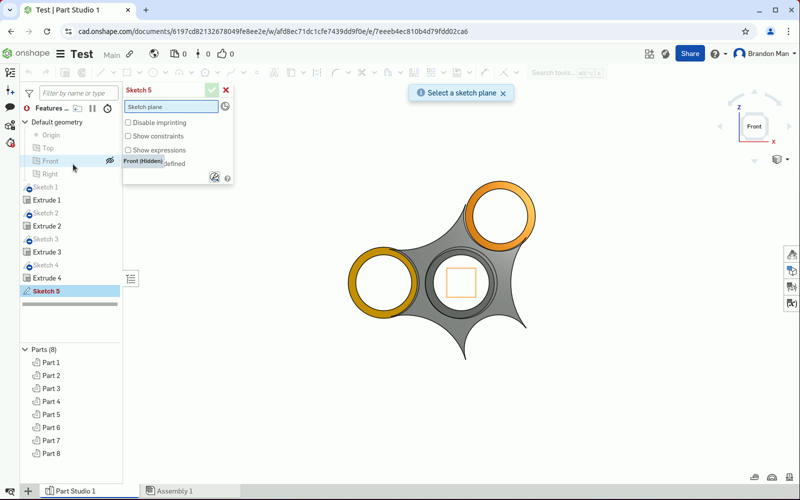
click(73, 163)
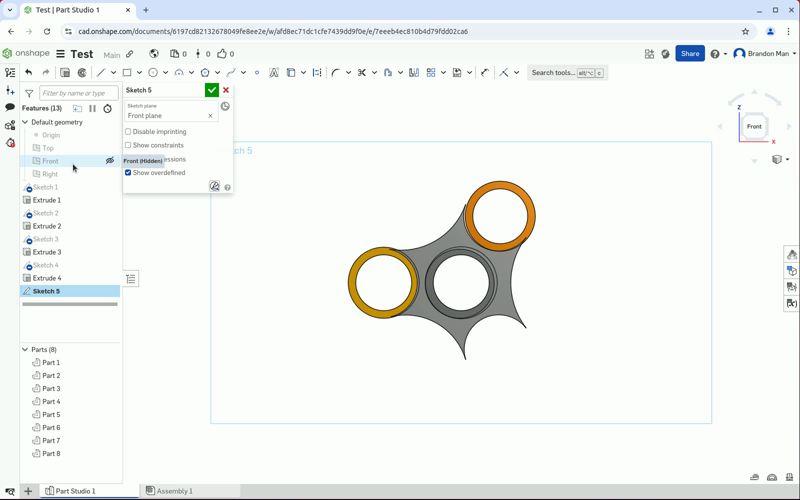
mouse_move(73, 352)
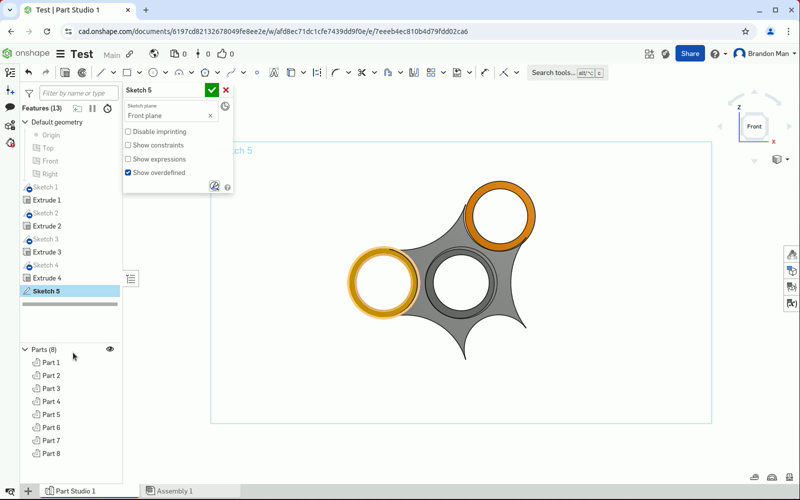
key(y)
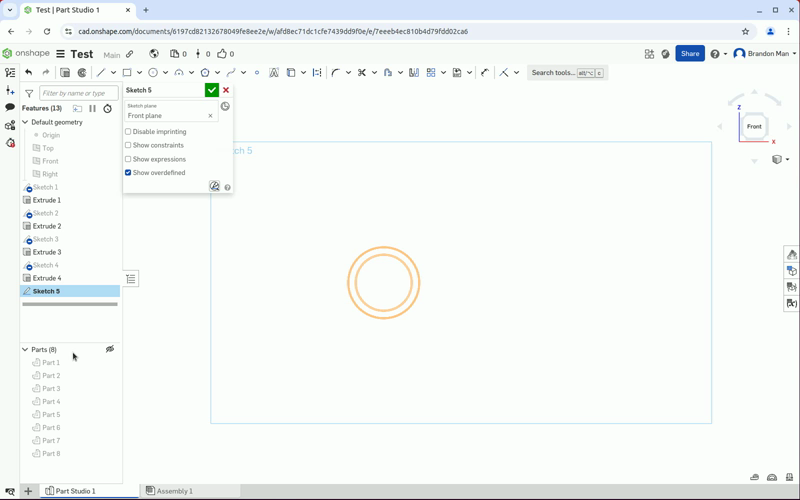
key(c)
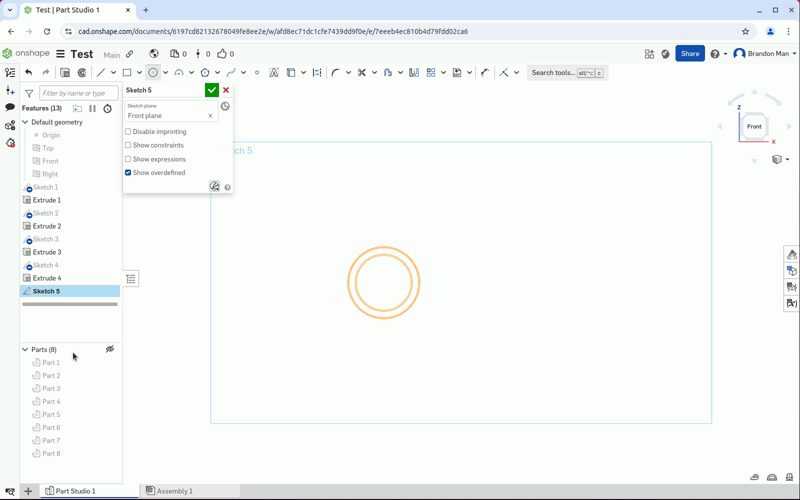
key_down(shift)
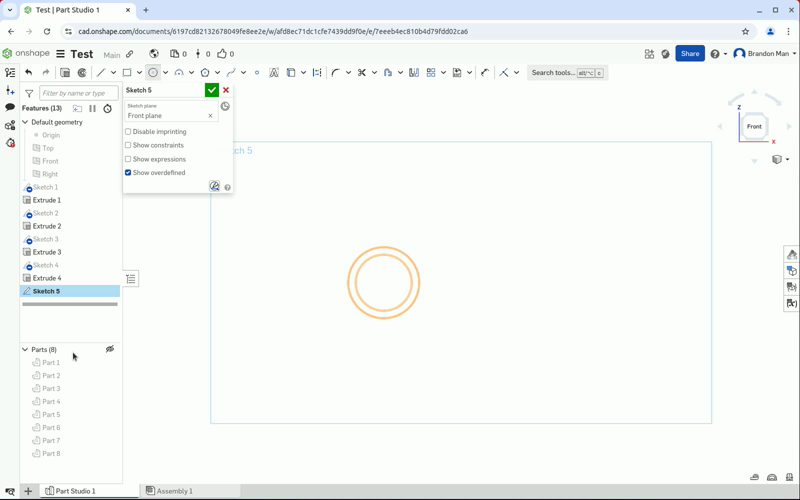
mouse_move(500, 349)
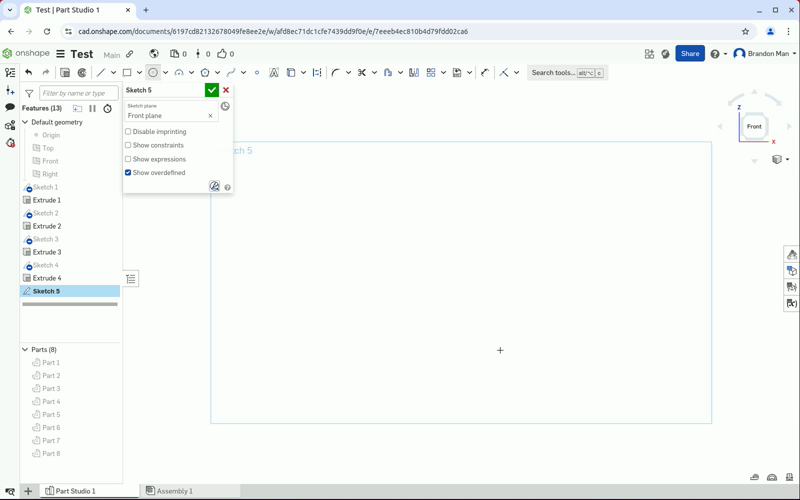
click(500, 349)
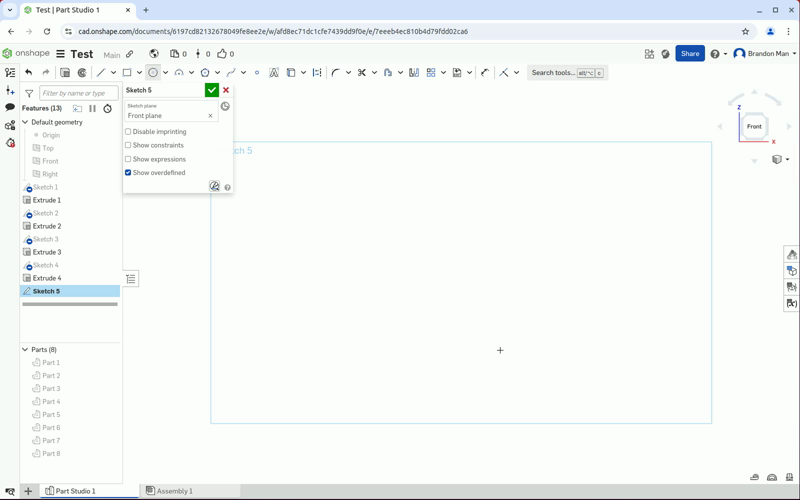
key_up(shift)
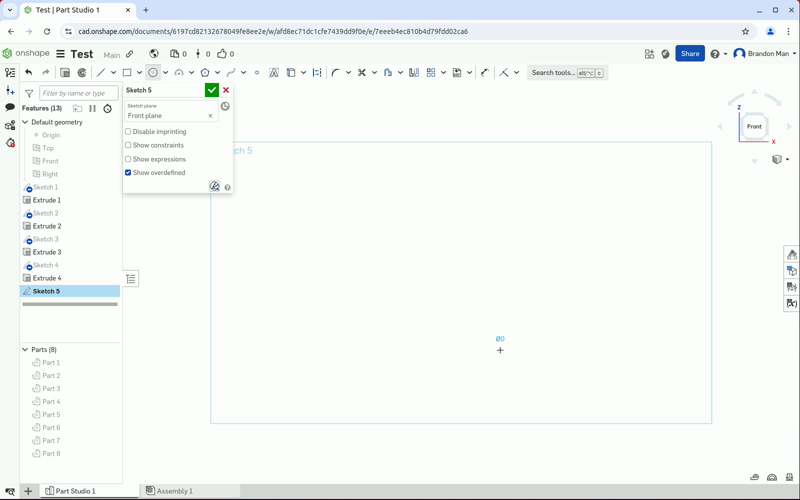
mouse_move(535, 349)
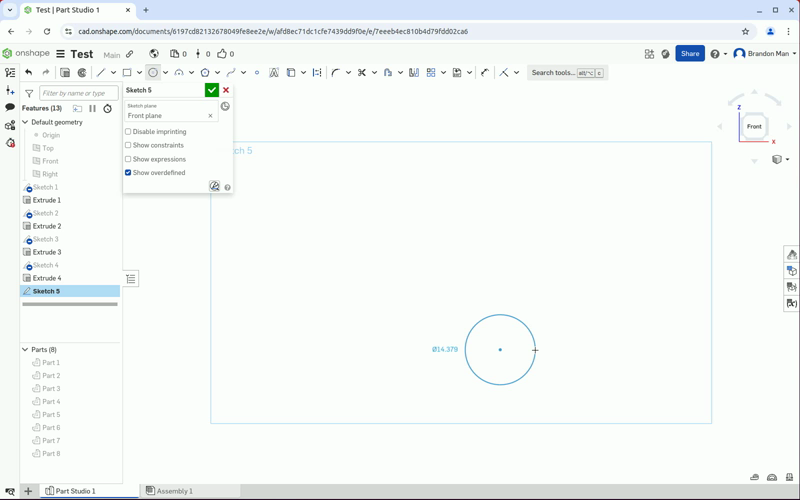
click(535, 349)
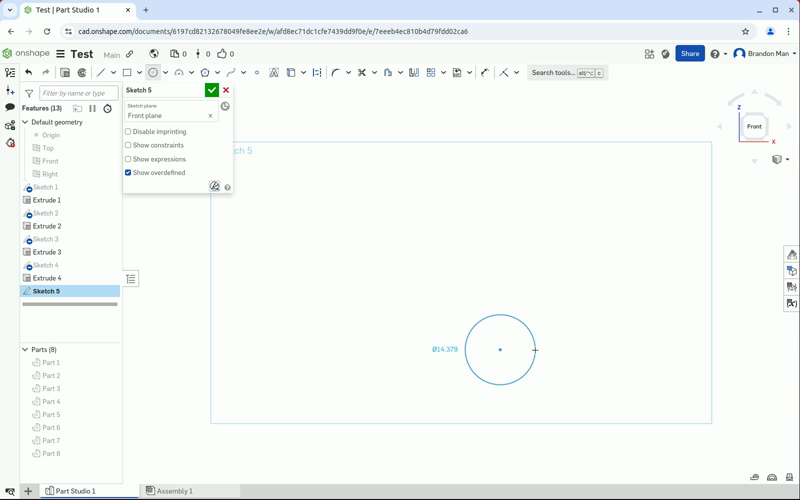
key(esc)
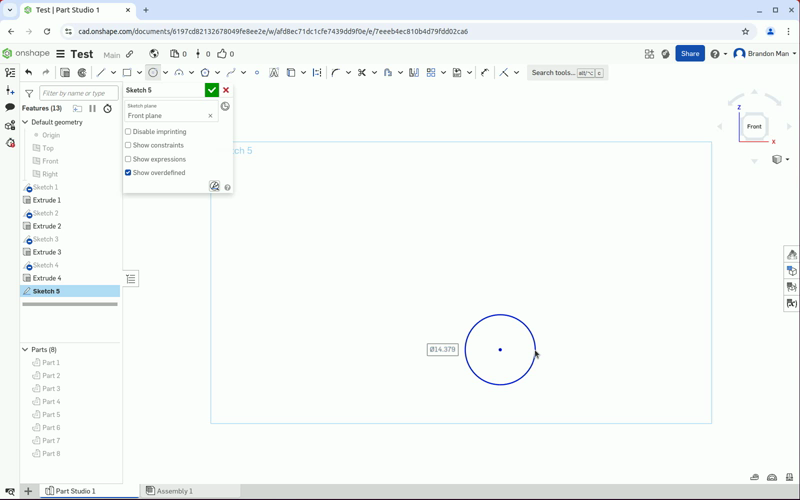
key(c)
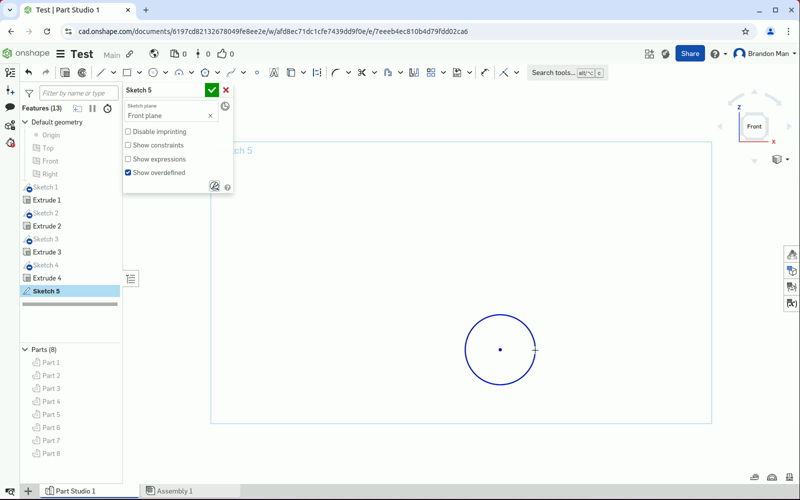
key_down(shift)
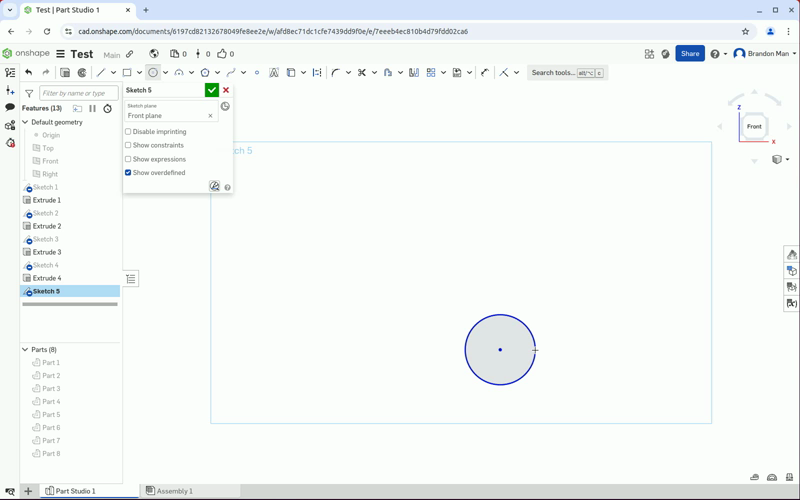
mouse_move(500, 349)
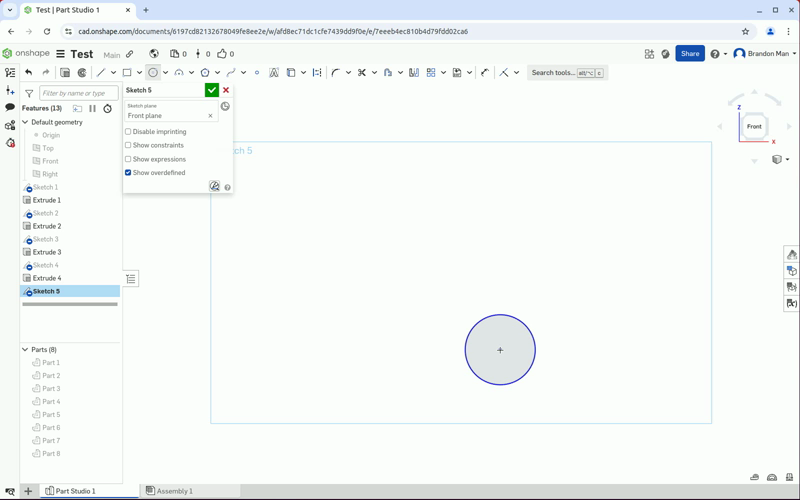
click(500, 349)
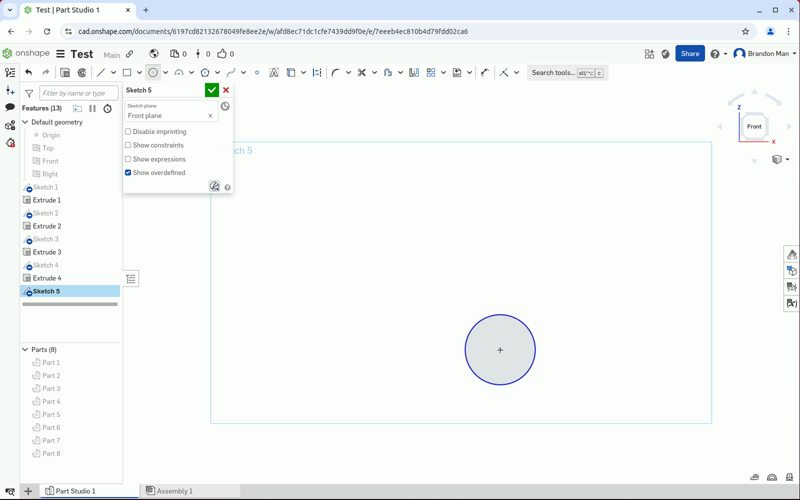
key_up(shift)
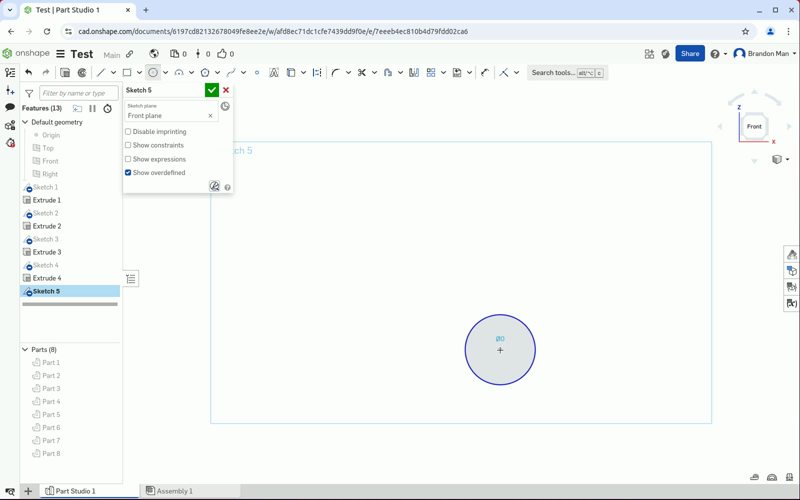
mouse_move(527, 349)
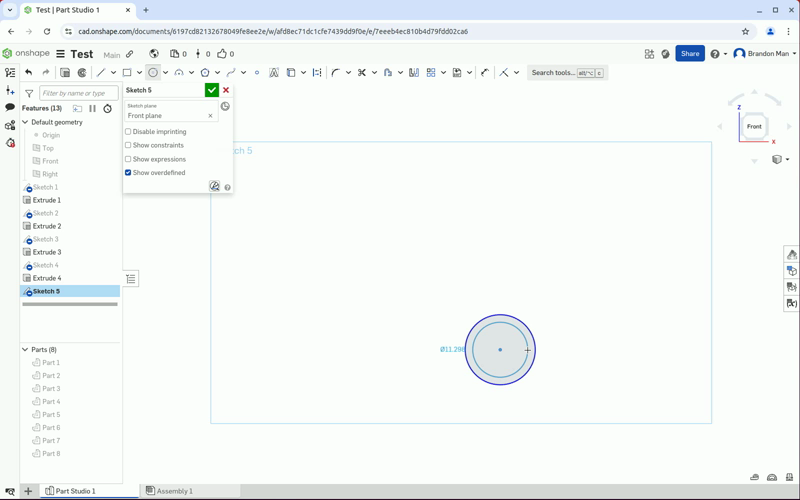
click(527, 349)
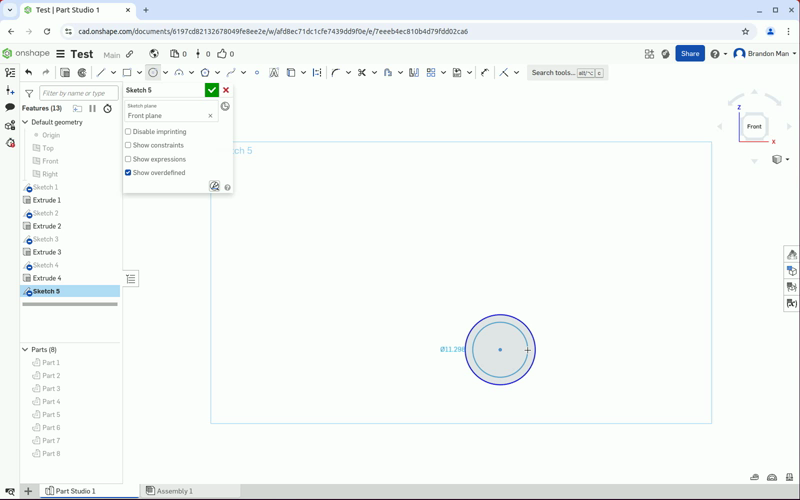
key(esc)
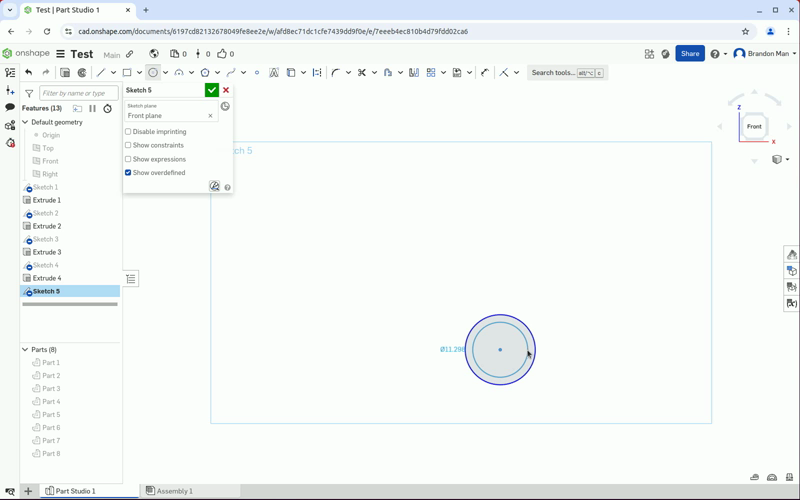
mouse_move(490, 382)
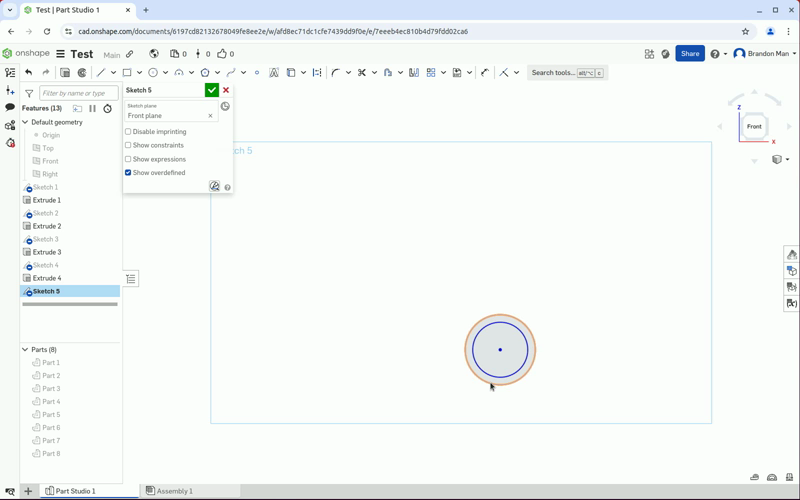
scroll(6)
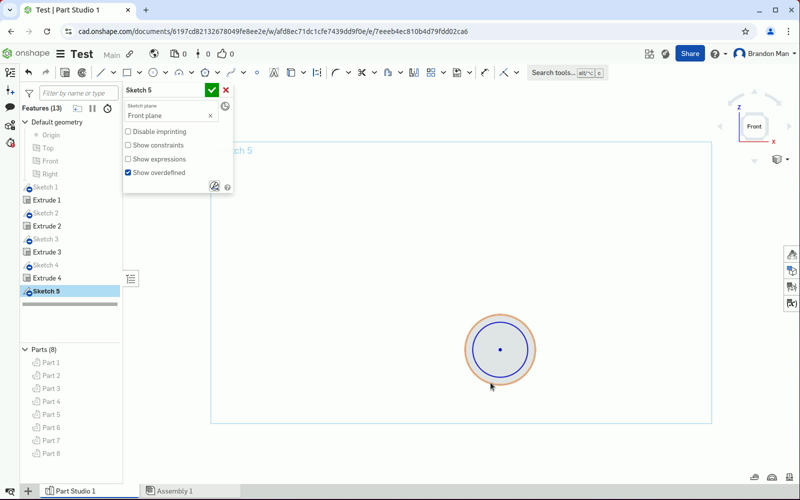
scroll(6)
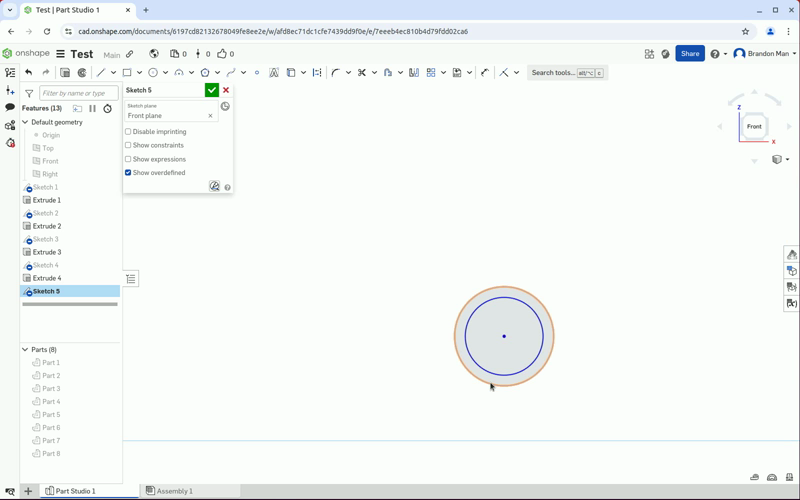
scroll(6)
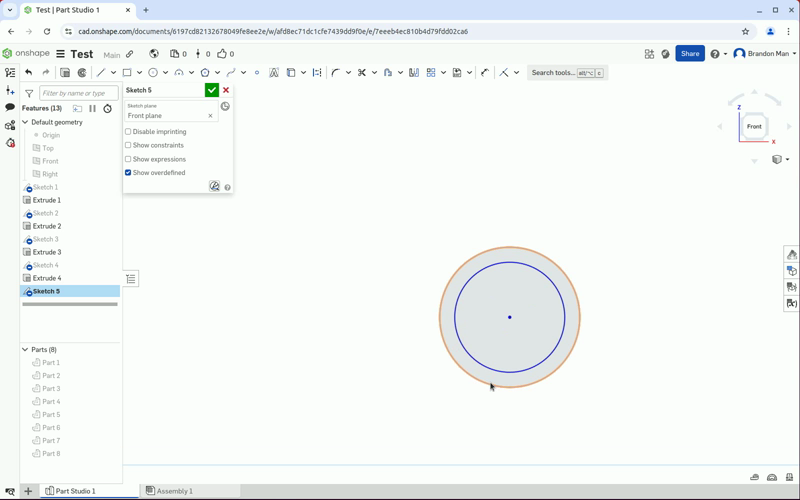
scroll(6)
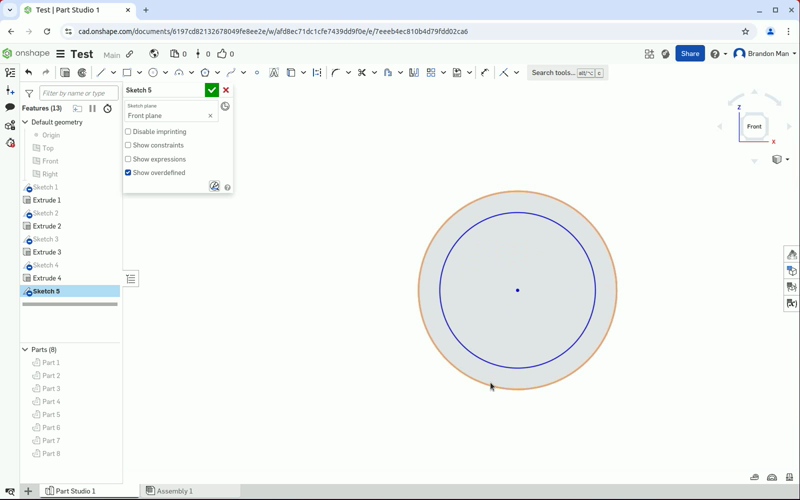
scroll(6)
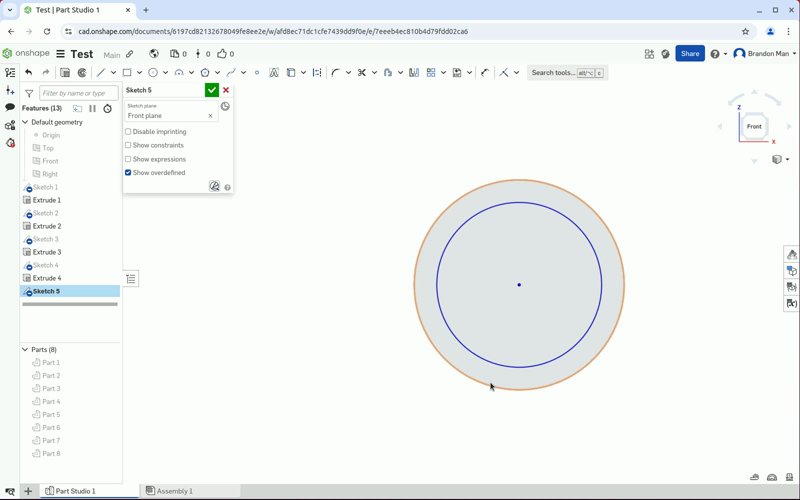
scroll(6)
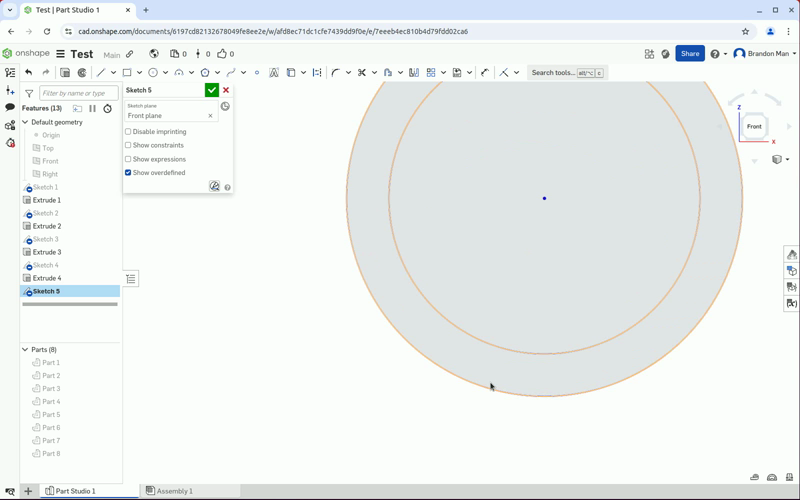
scroll(6)
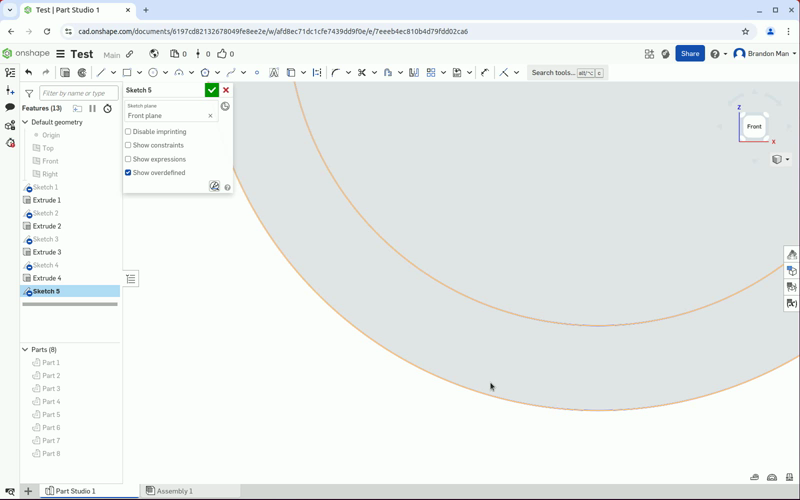
click(490, 382)
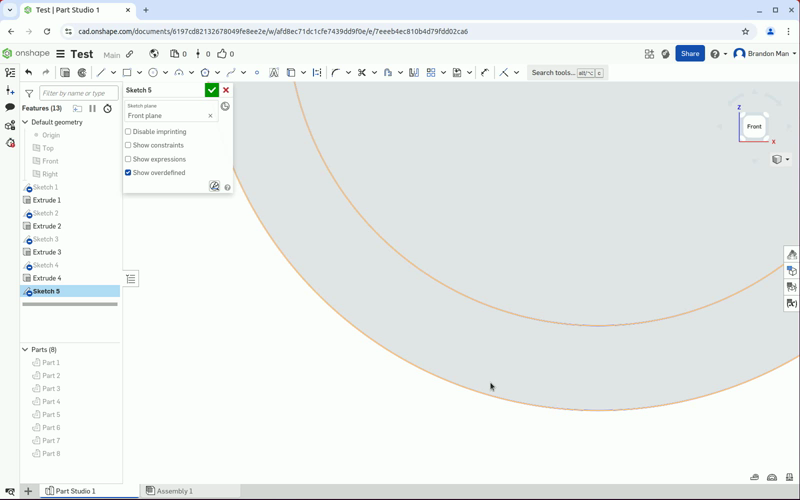
scroll(-6)
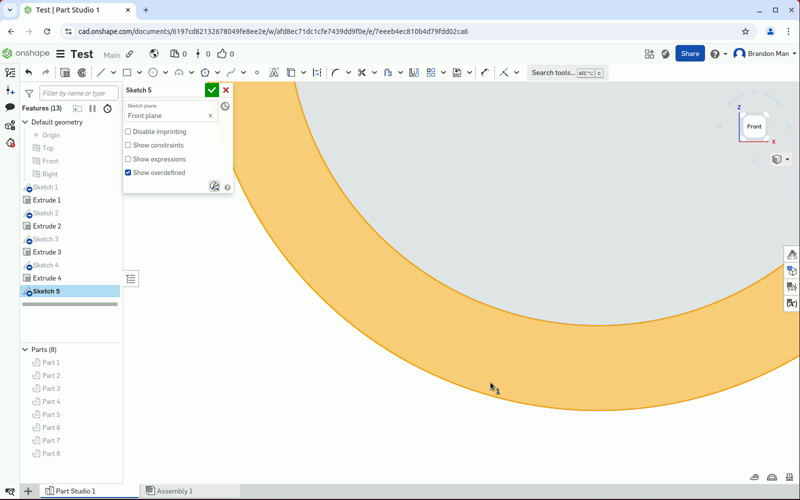
scroll(-6)
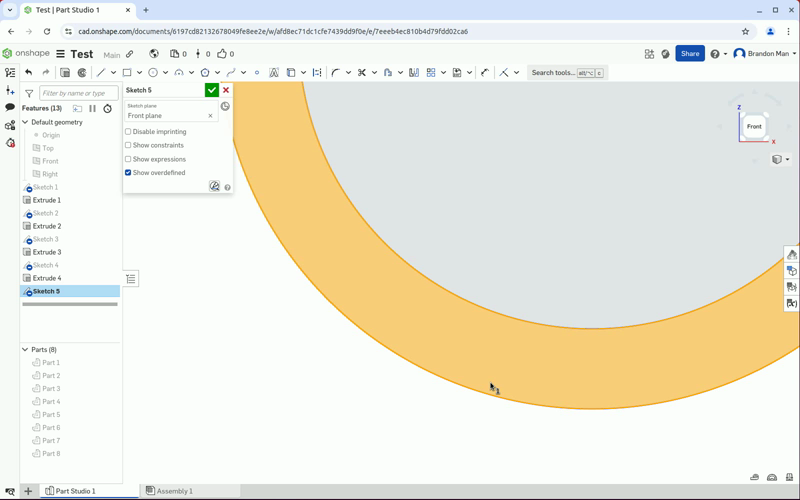
scroll(-6)
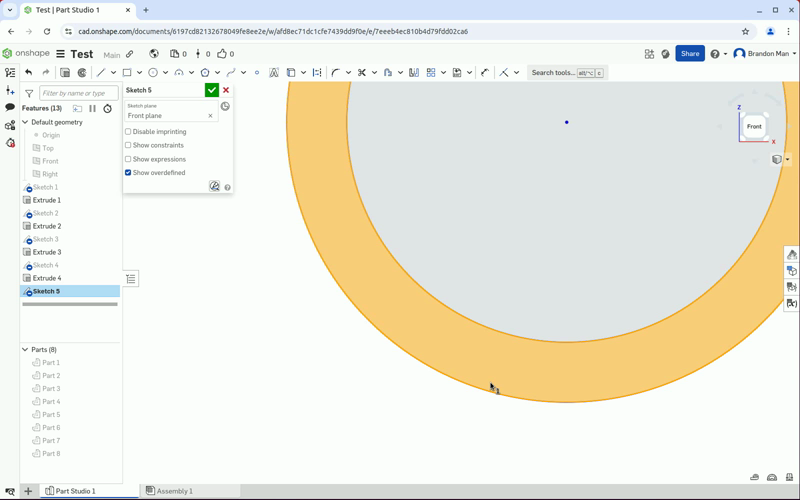
scroll(-6)
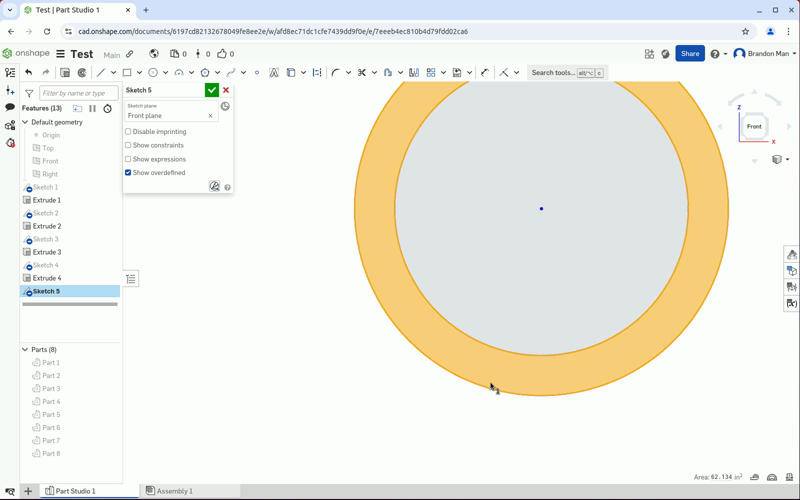
scroll(-6)
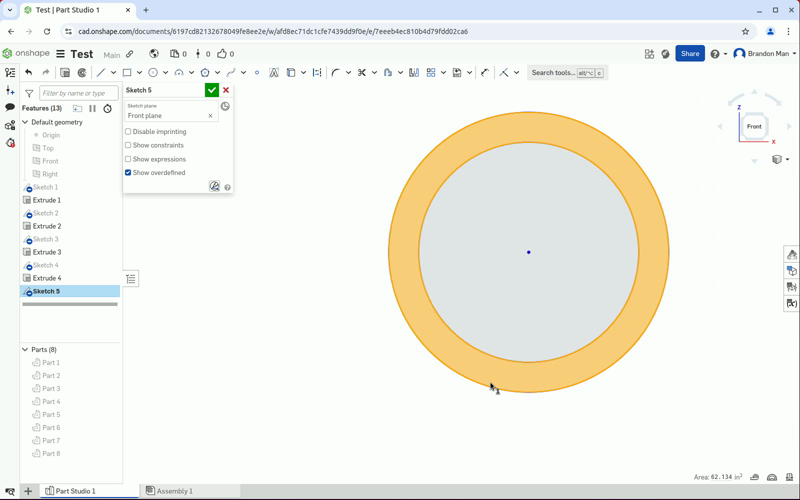
scroll(-6)
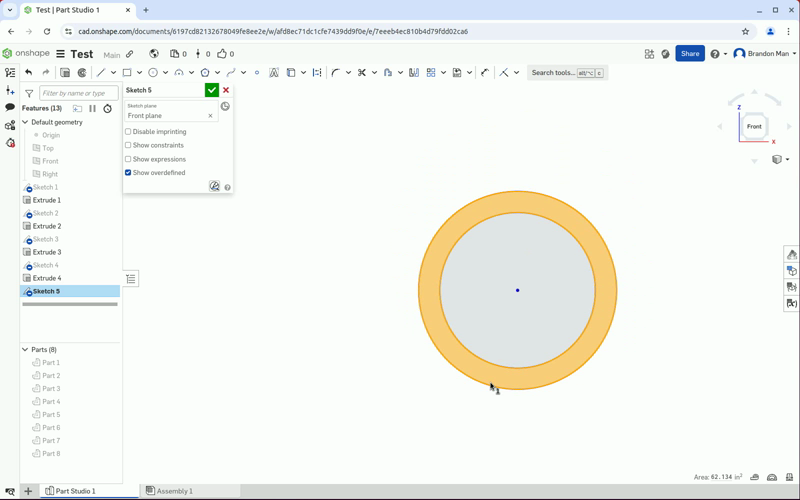
scroll(-6)
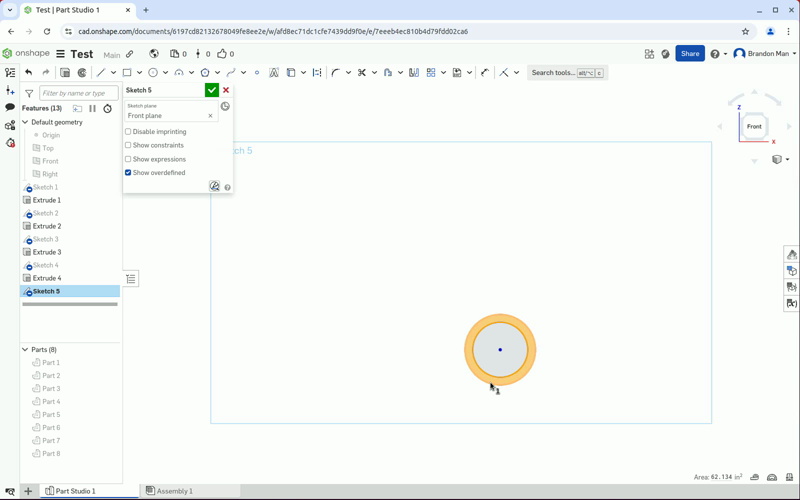
mouse_move(73, 352)
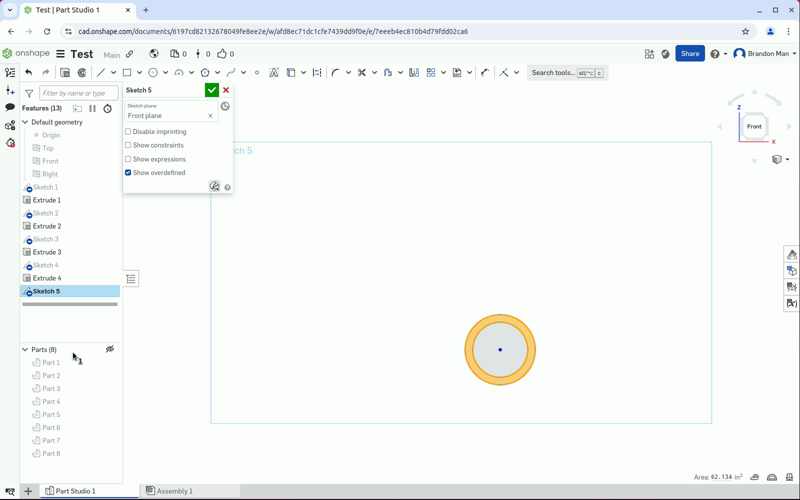
key(shift+y)
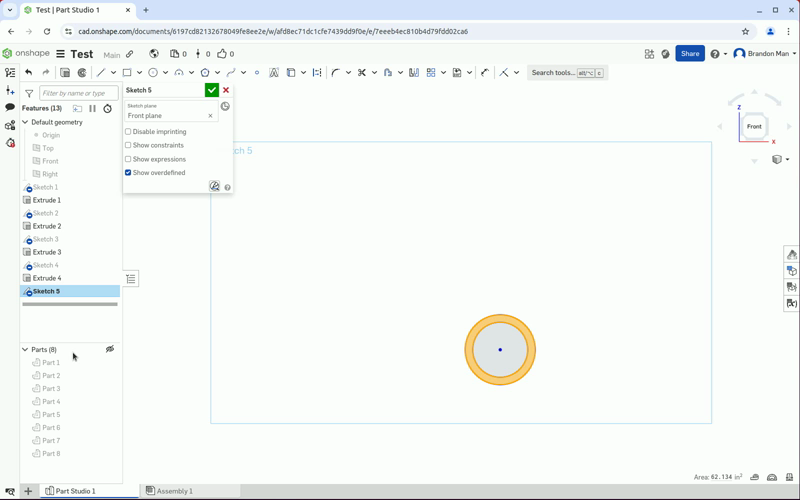
key(shift+e)
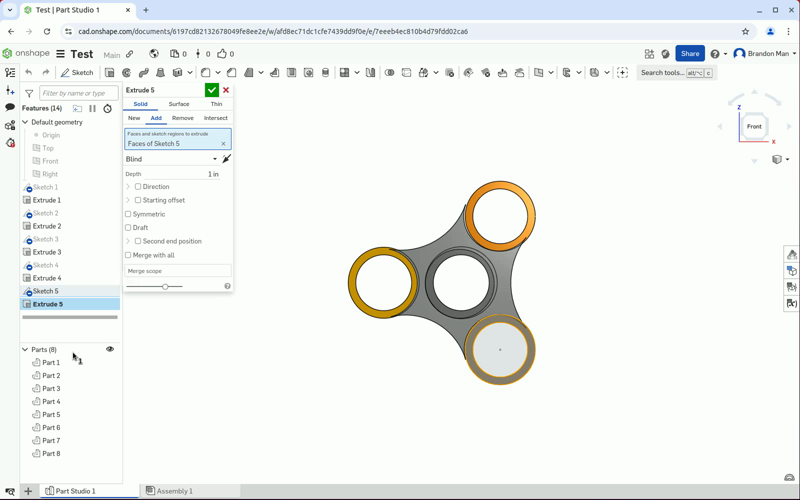
mouse_move(143, 106)
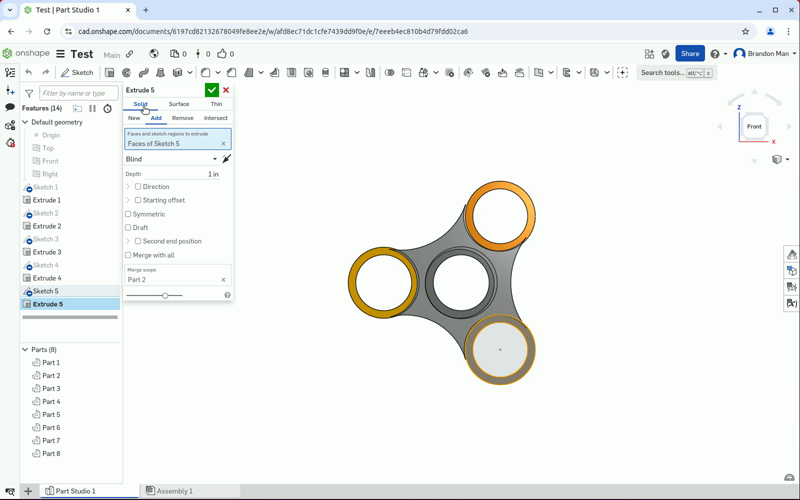
click(143, 106)
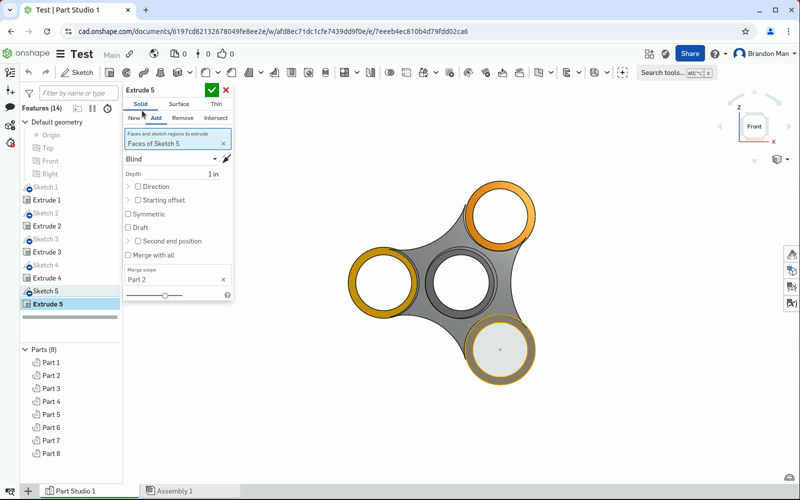
mouse_move(137, 120)
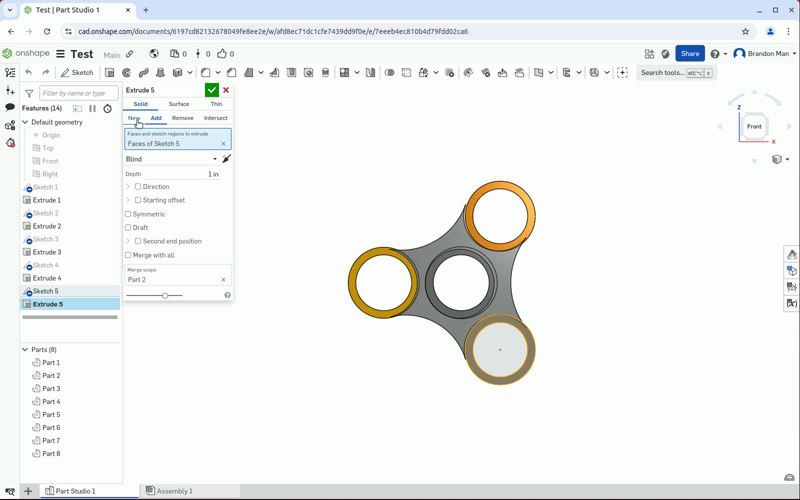
click(137, 120)
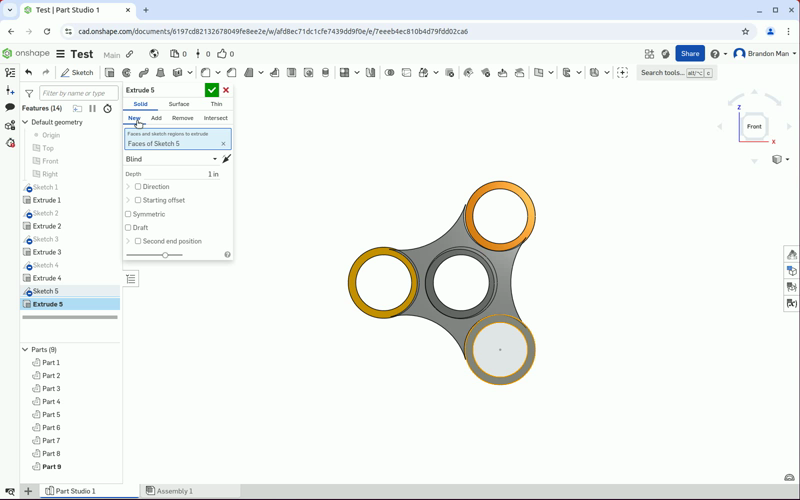
key(tab, 4)
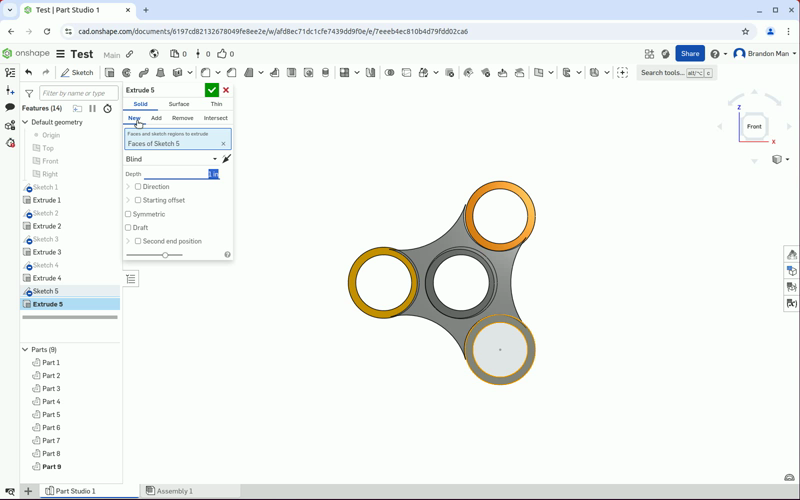
text(3.129)
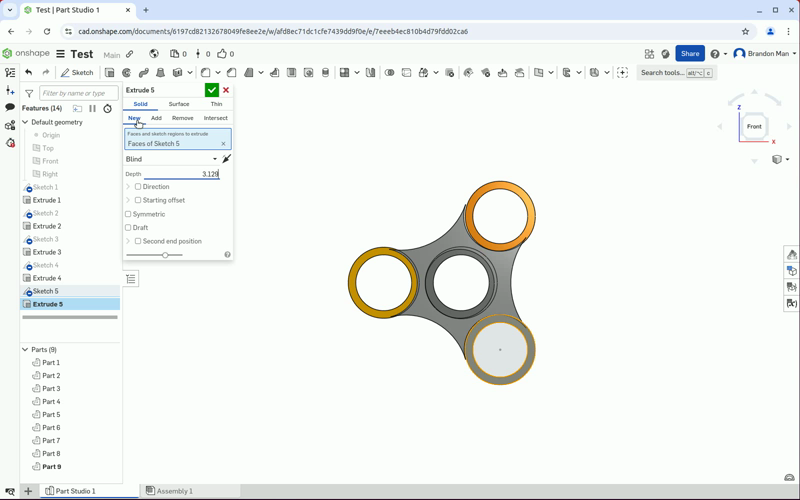
key(enter)
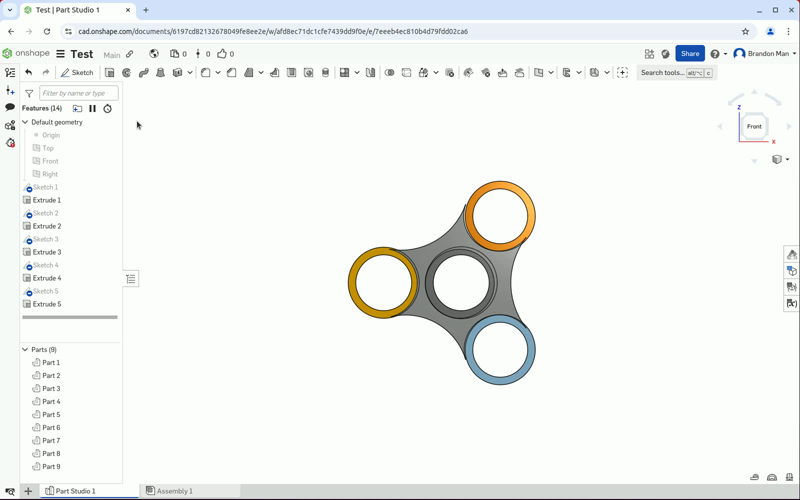
key(shift+h)
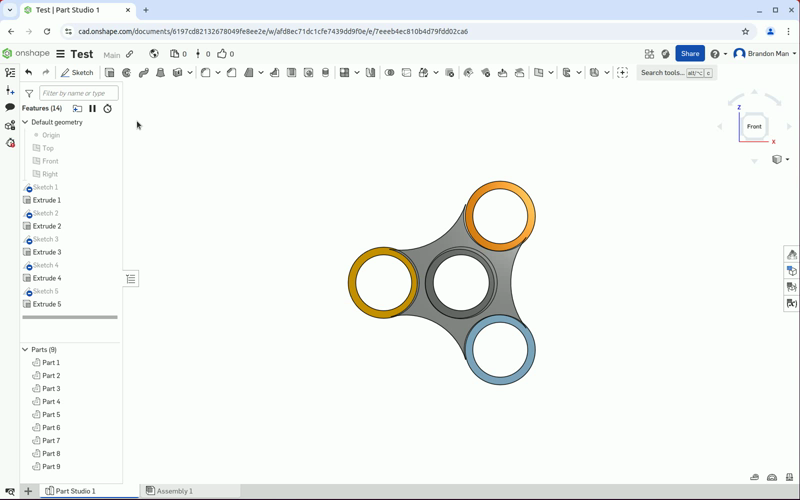
key(shift+h)
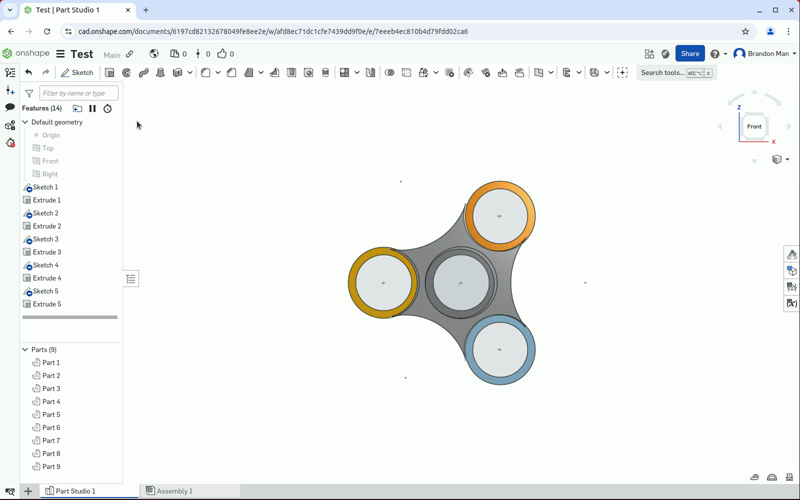
key(shift+7)
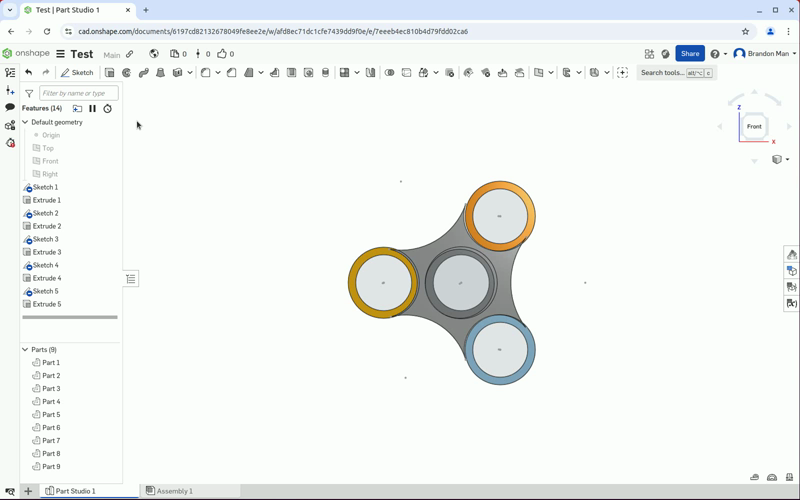
key(left, 2)
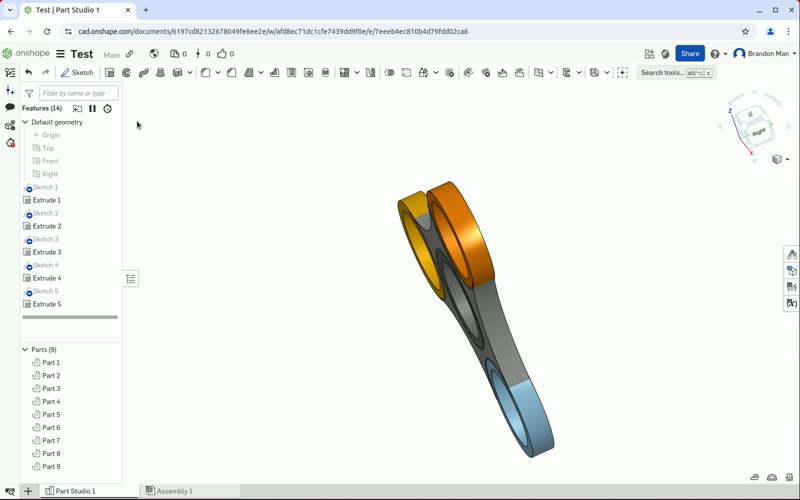
key(down, 2)
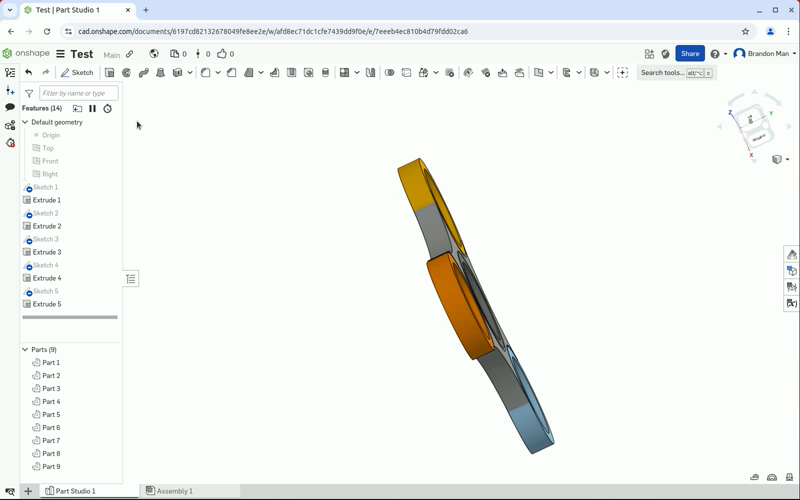
key(up, 2)
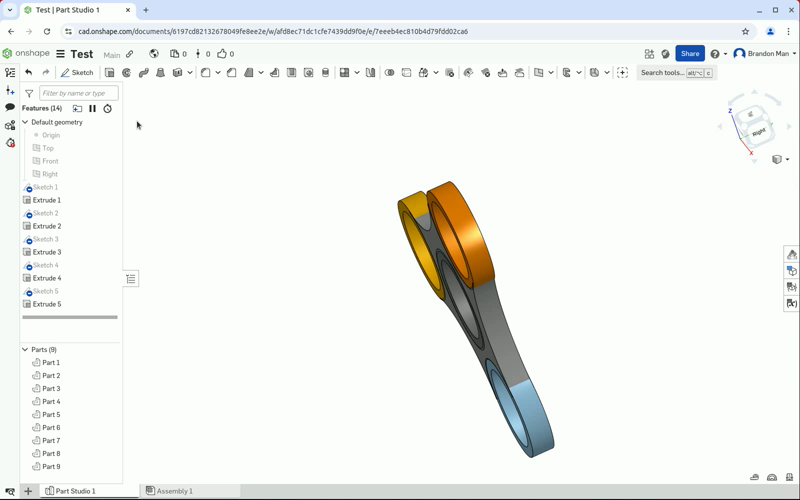
key(right, 2)
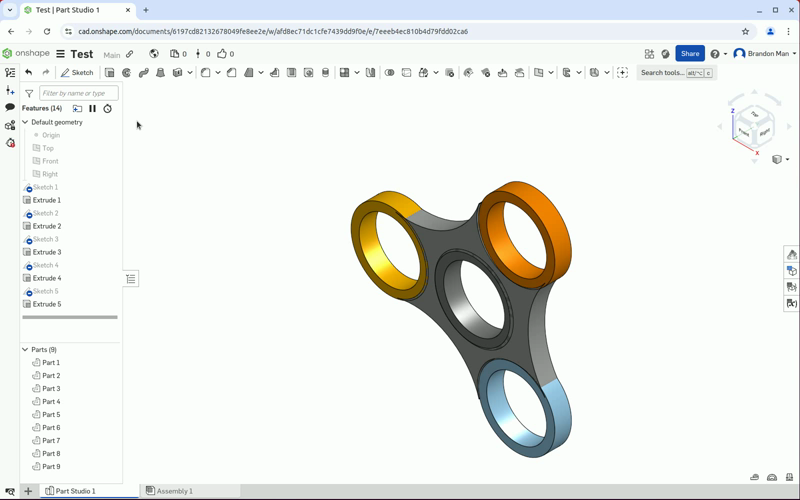
mouse_move(73, 189)
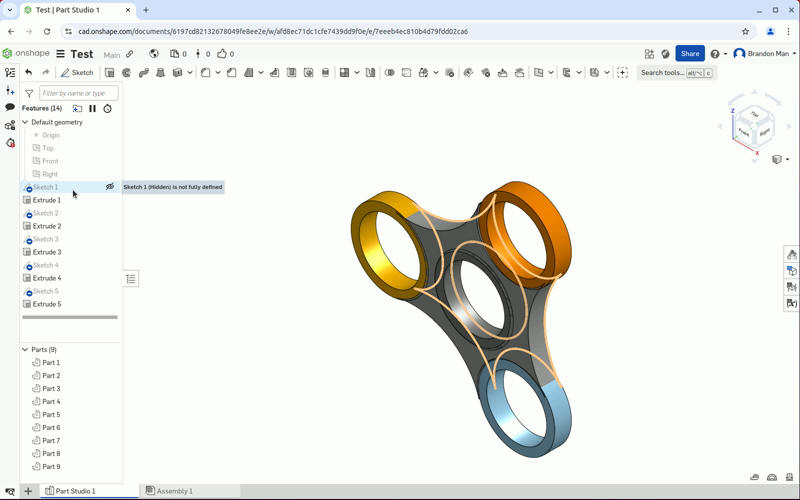
click(73, 189)